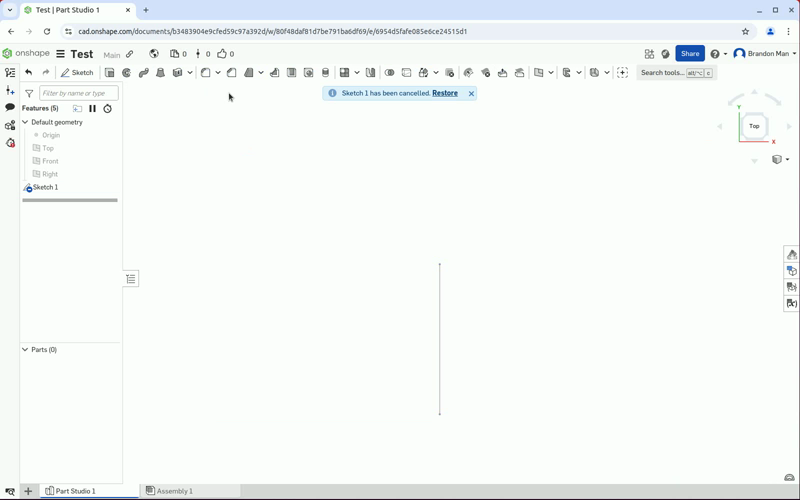
key(shift+h)
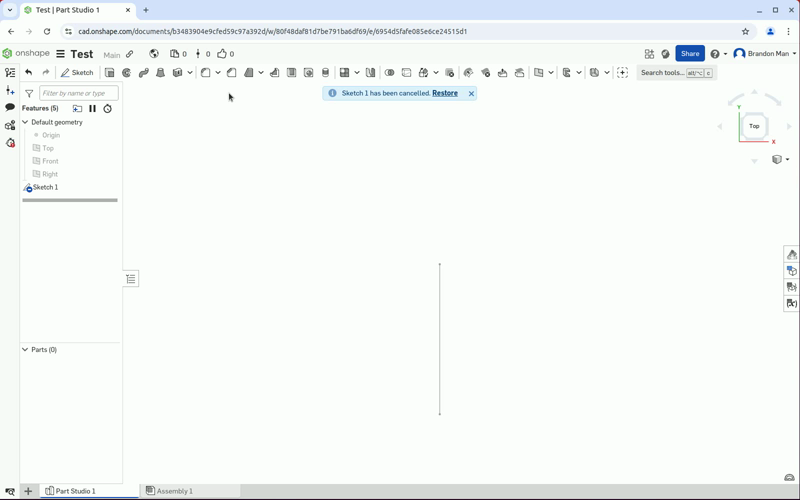
key(shift+s)
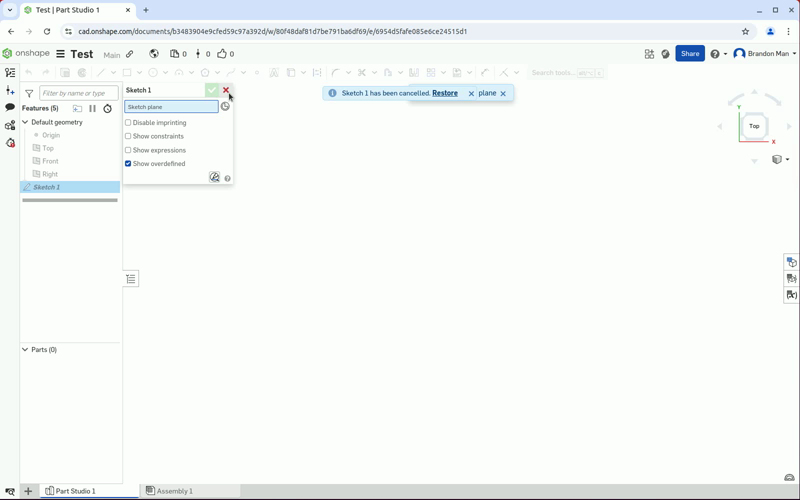
mouse_move(73, 150)
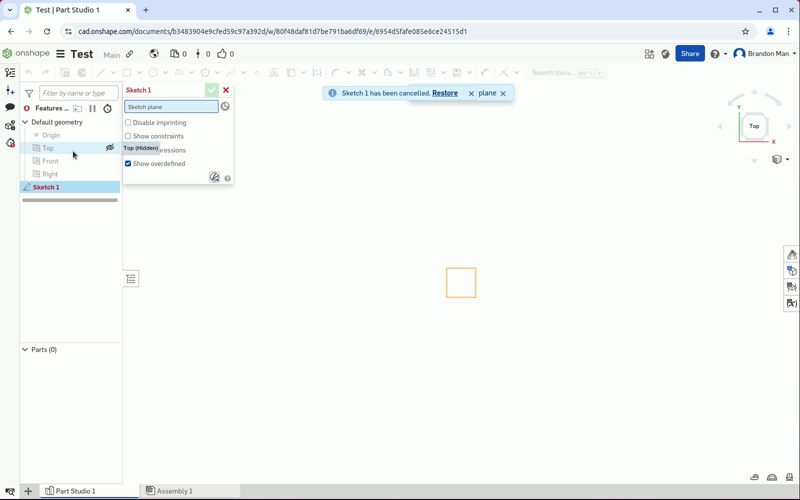
click(73, 150)
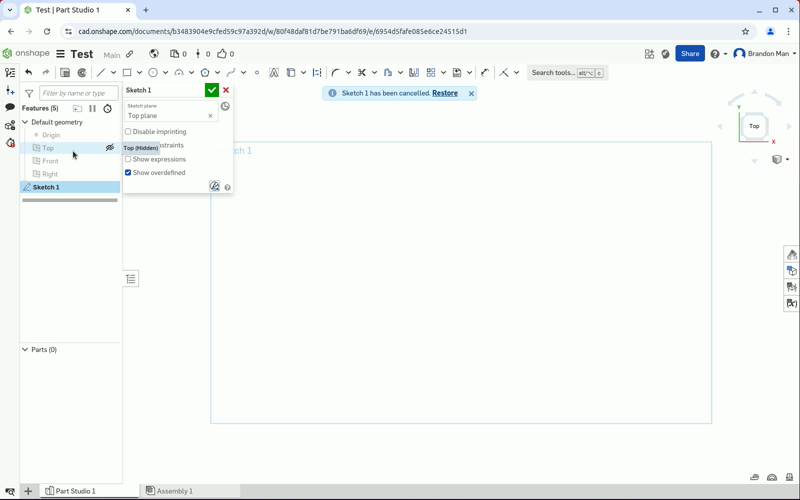
mouse_move(73, 352)
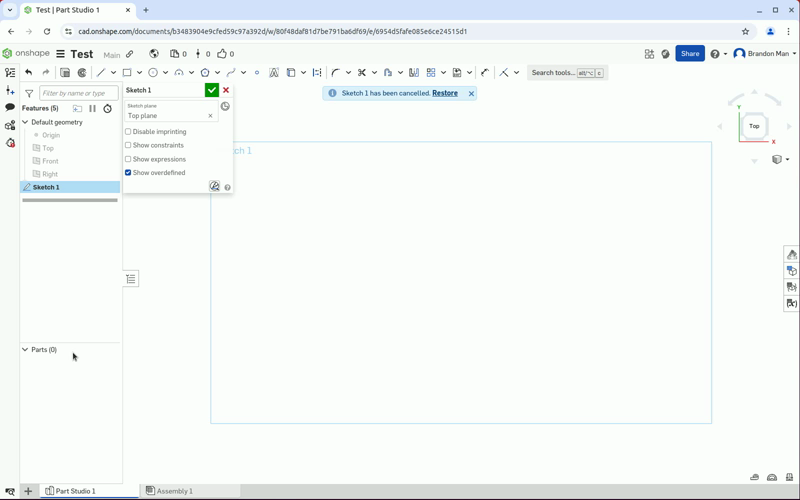
key(y)
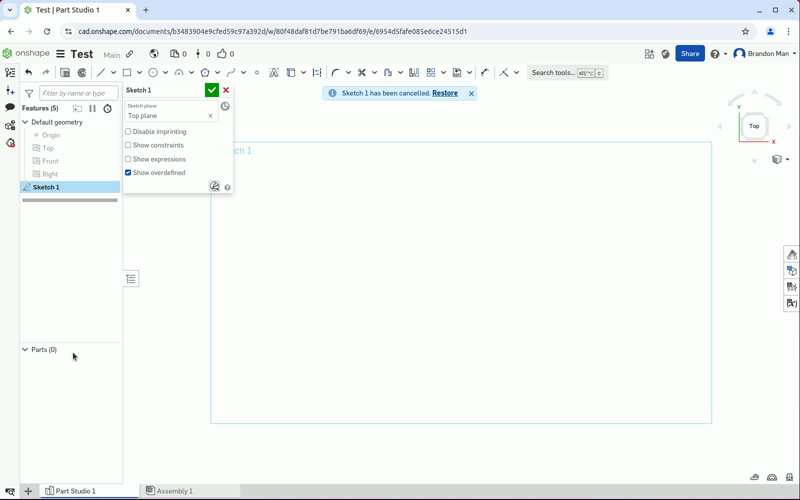
key(l)
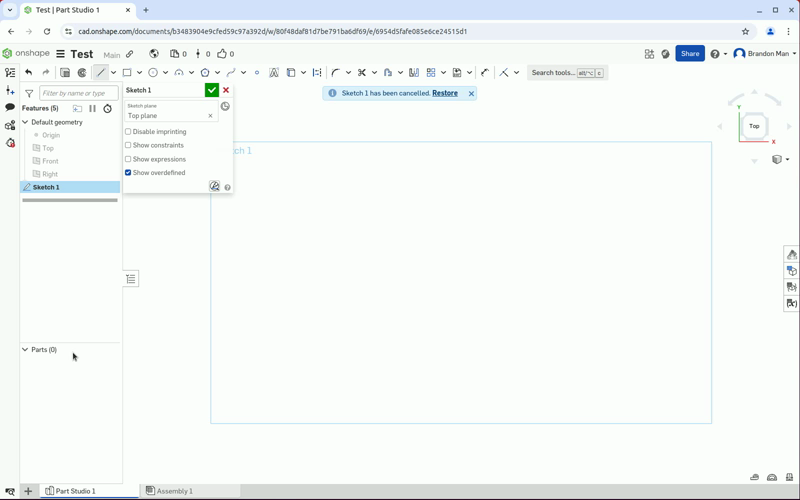
key_down(shift)
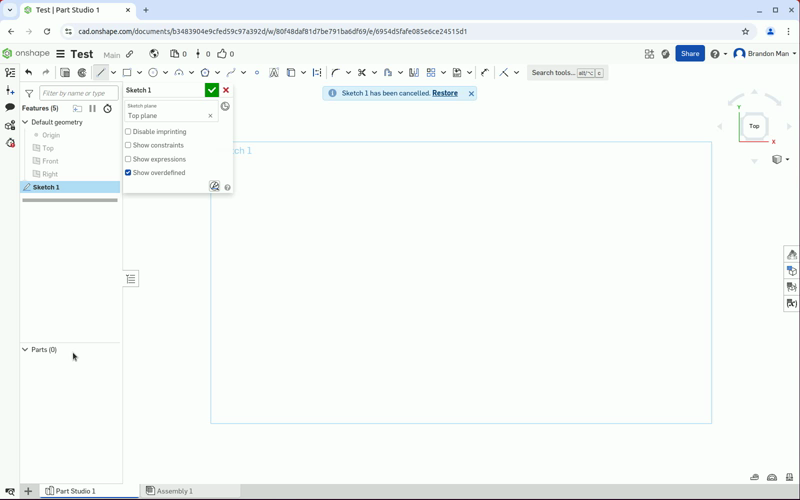
mouse_move(441, 336)
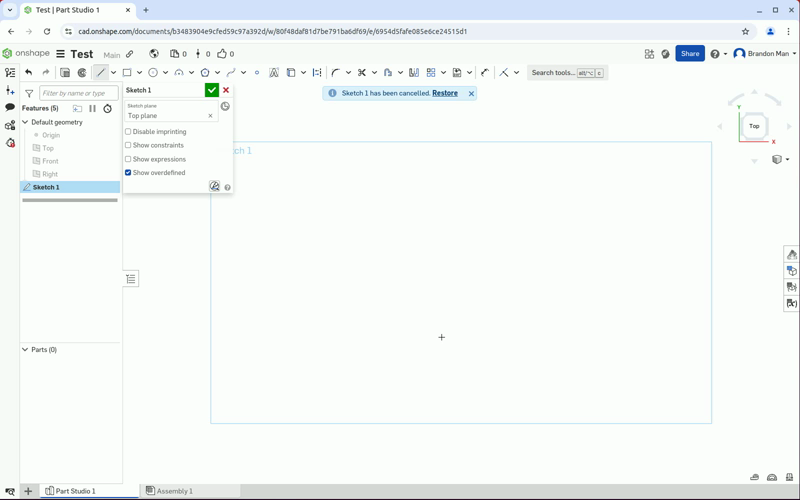
click(441, 336)
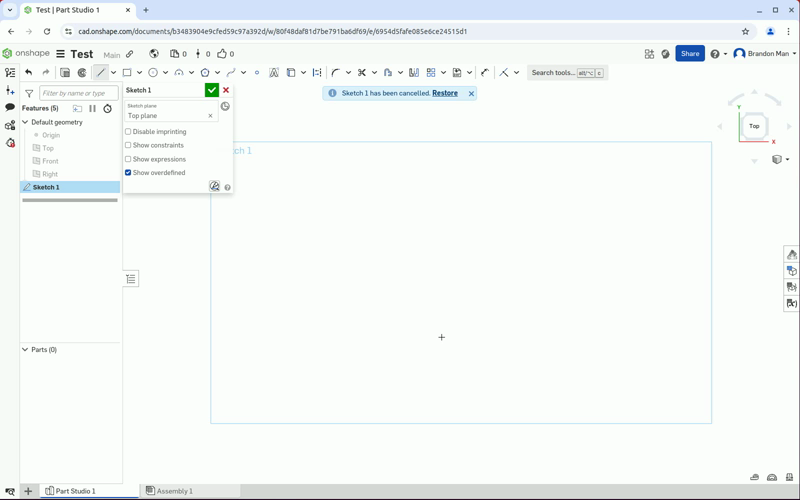
key_up(shift)
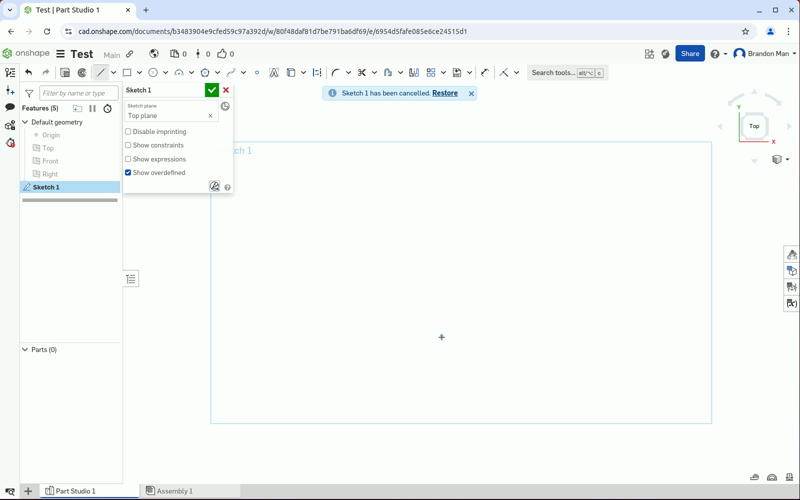
key_down(shift)
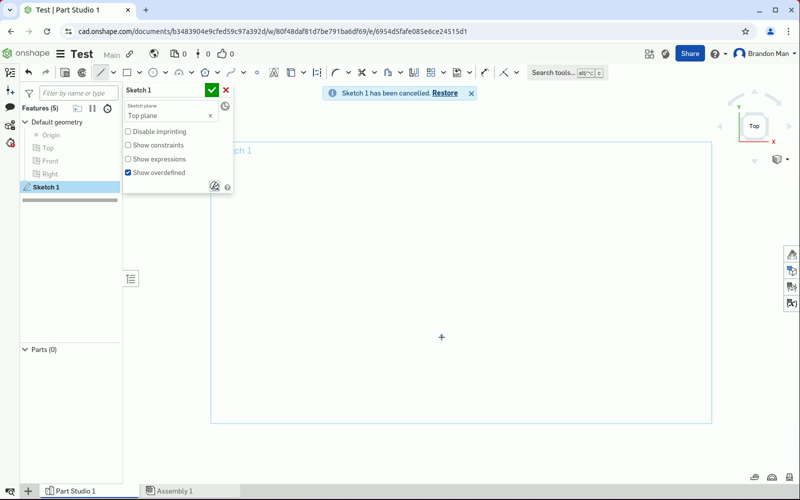
mouse_move(471, 336)
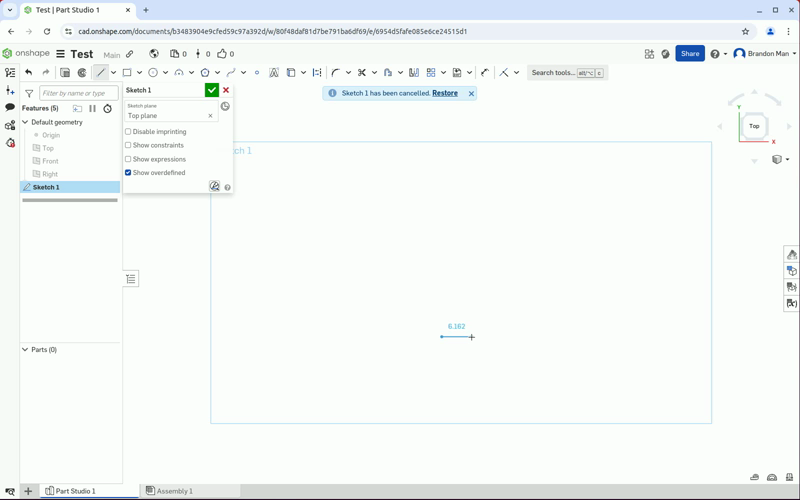
mouse_move(496, 336)
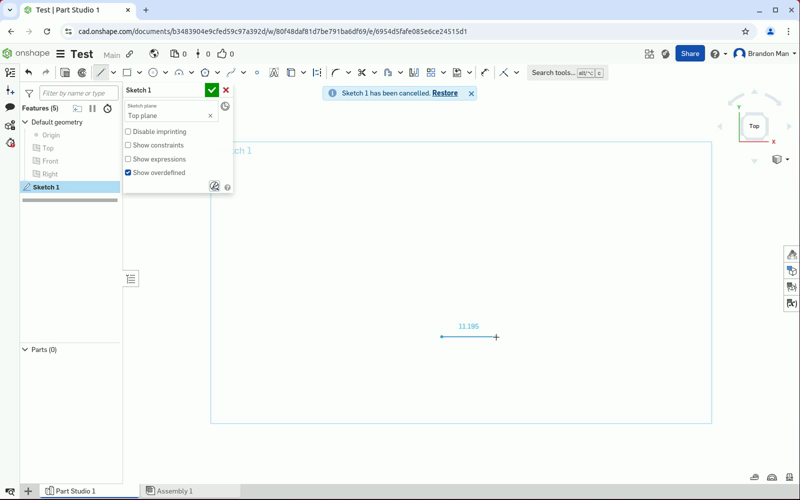
click(496, 336)
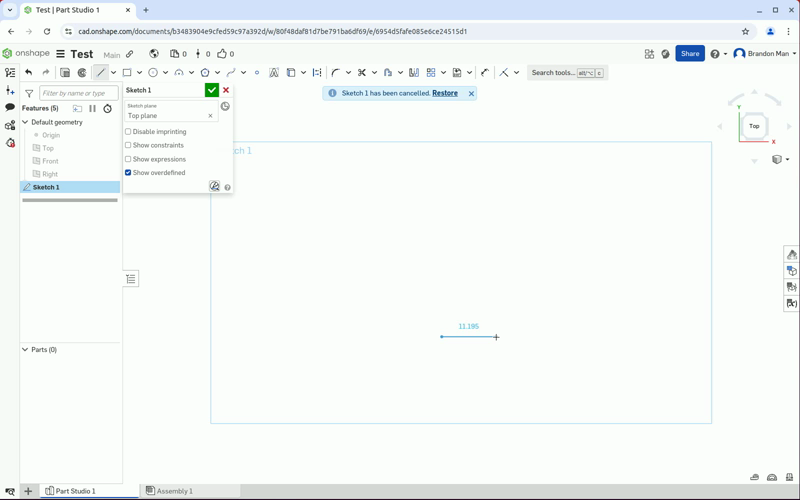
key_up(shift)
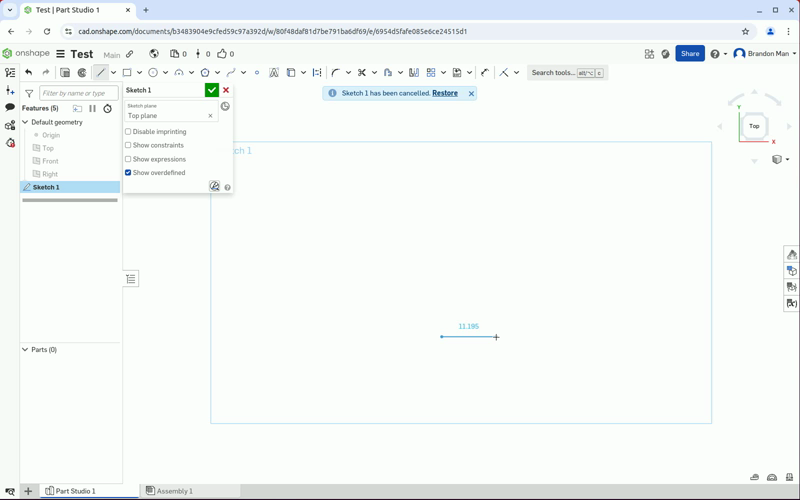
key_down(shift)
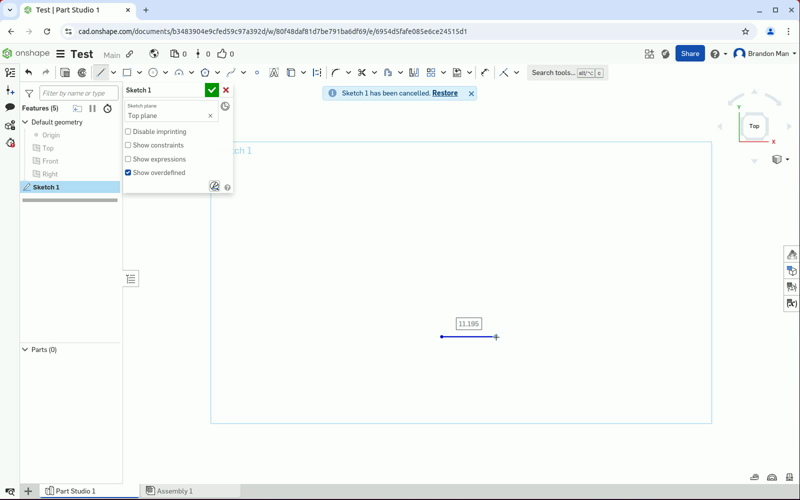
mouse_move(526, 336)
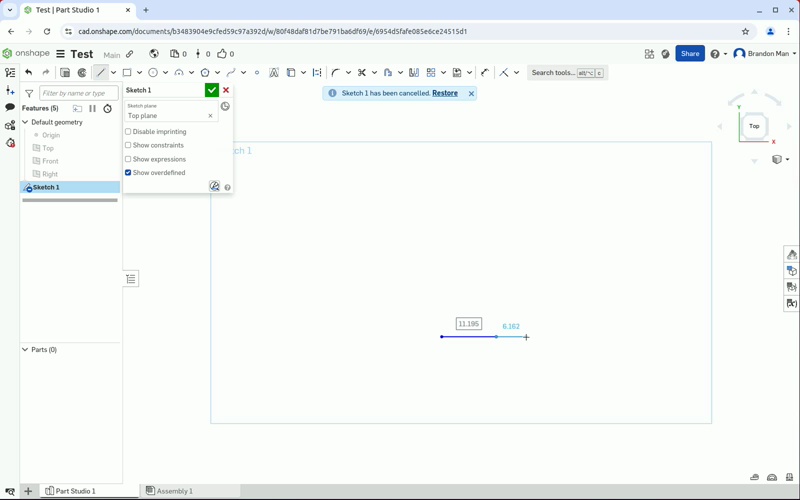
mouse_move(496, 319)
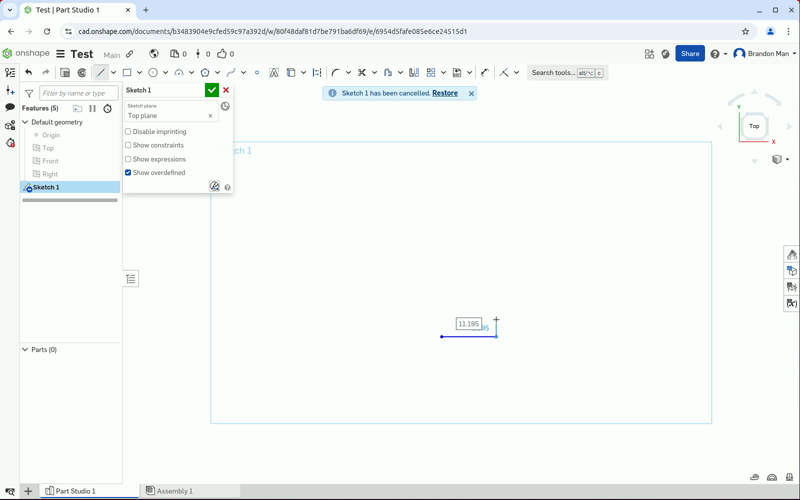
click(496, 319)
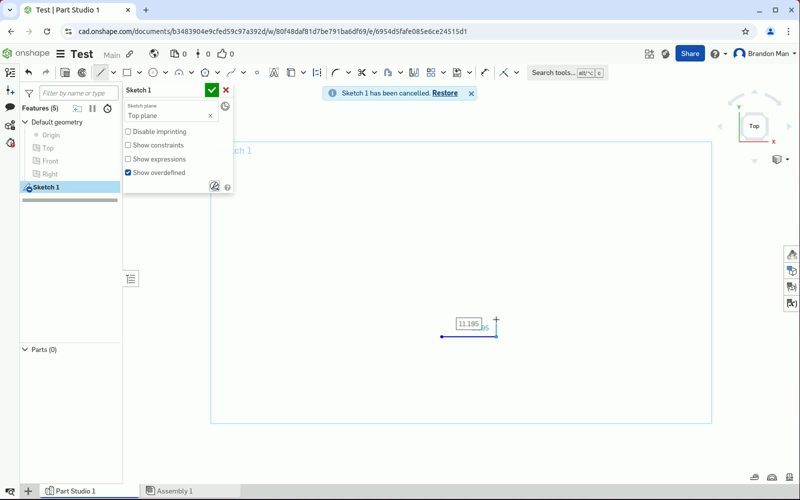
key_up(shift)
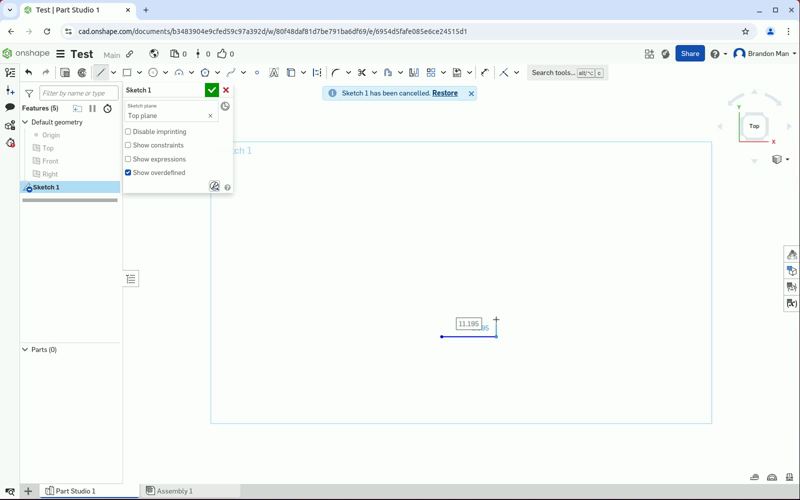
key_down(shift)
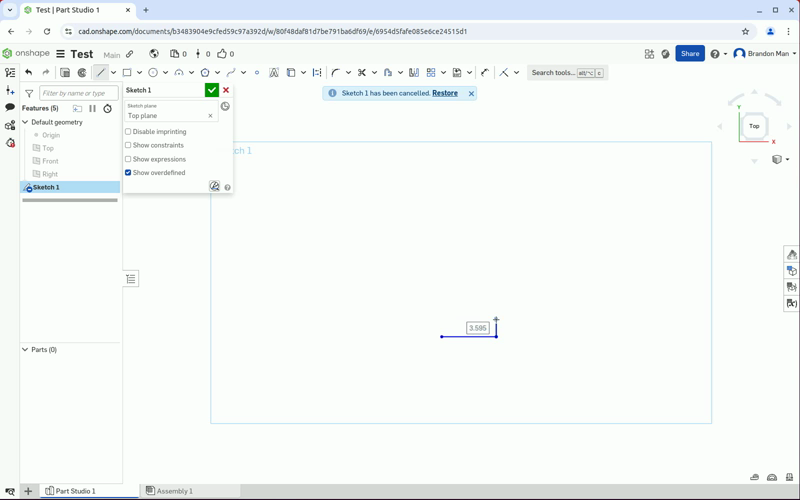
mouse_move(496, 188)
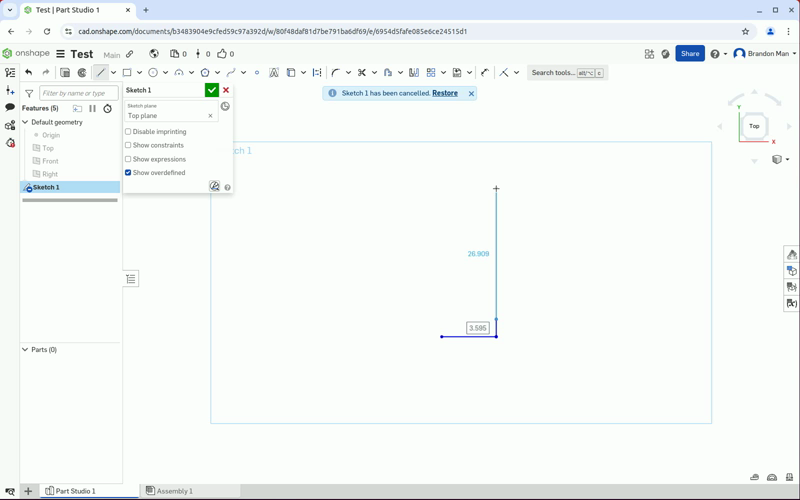
click(496, 188)
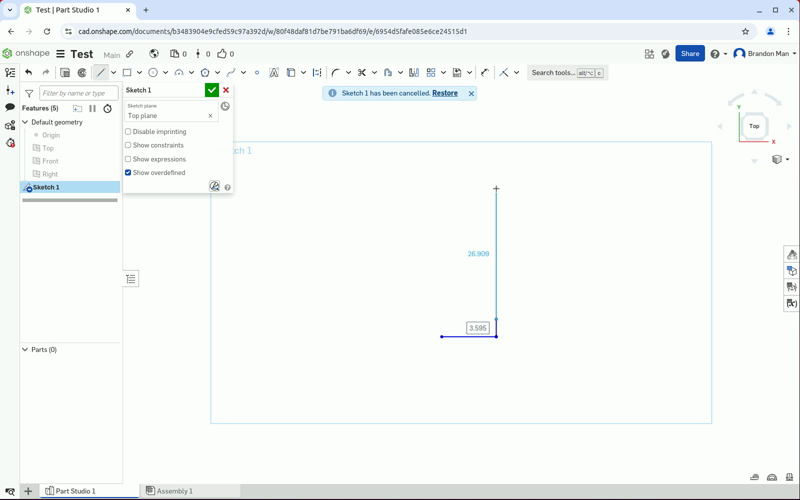
key_up(shift)
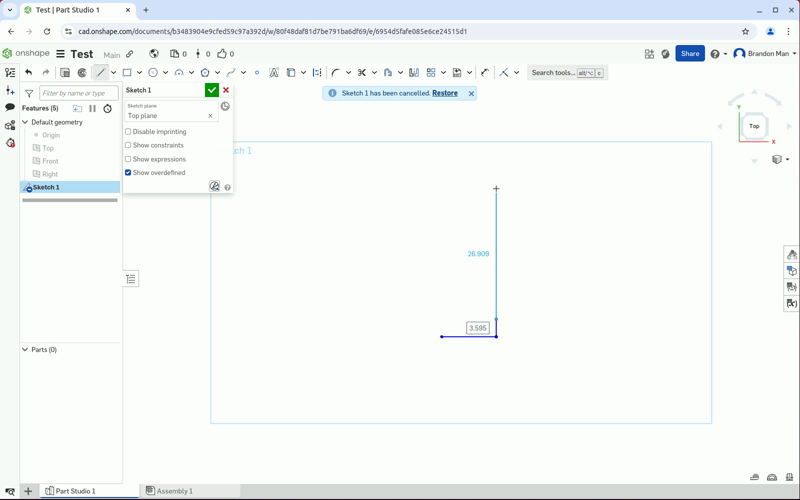
key_down(shift)
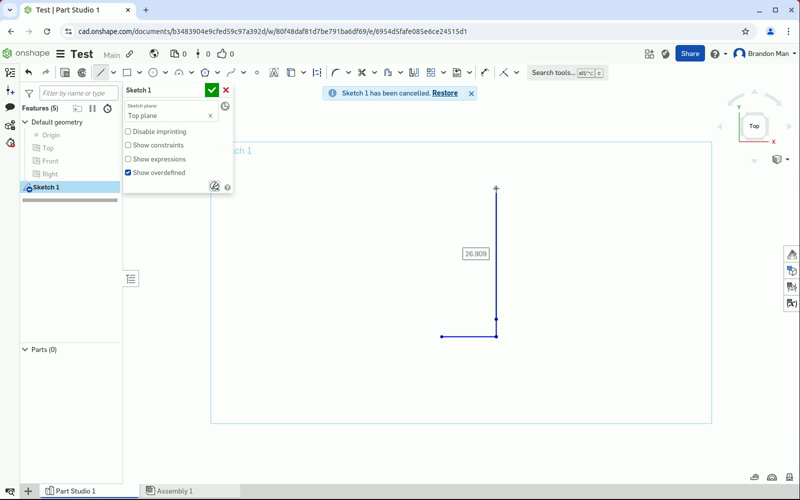
mouse_move(526, 188)
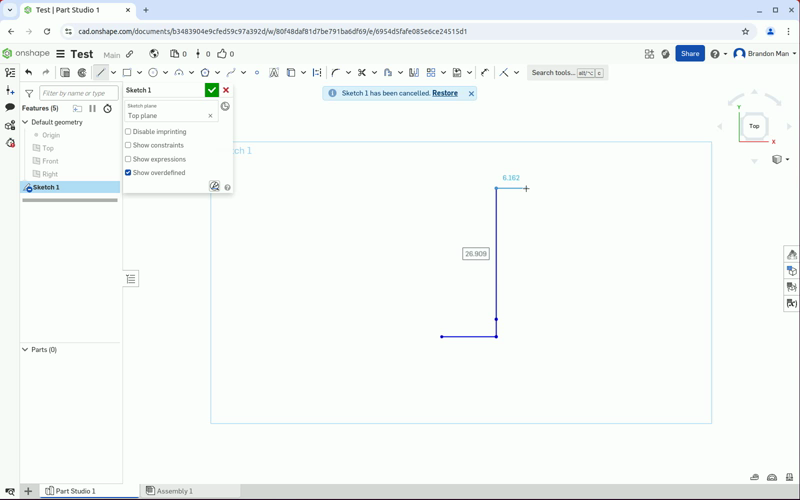
mouse_move(496, 170)
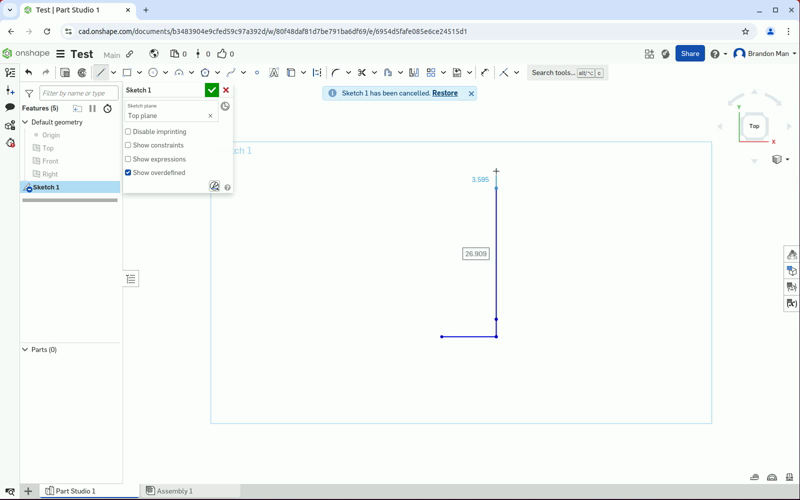
click(496, 170)
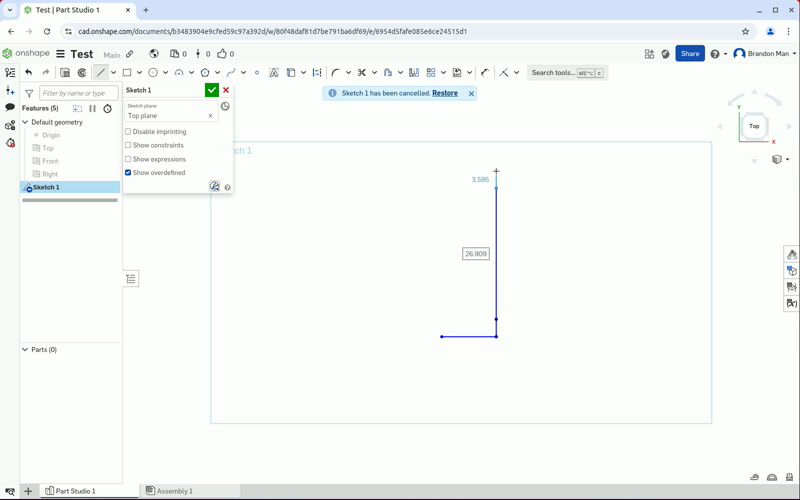
key_up(shift)
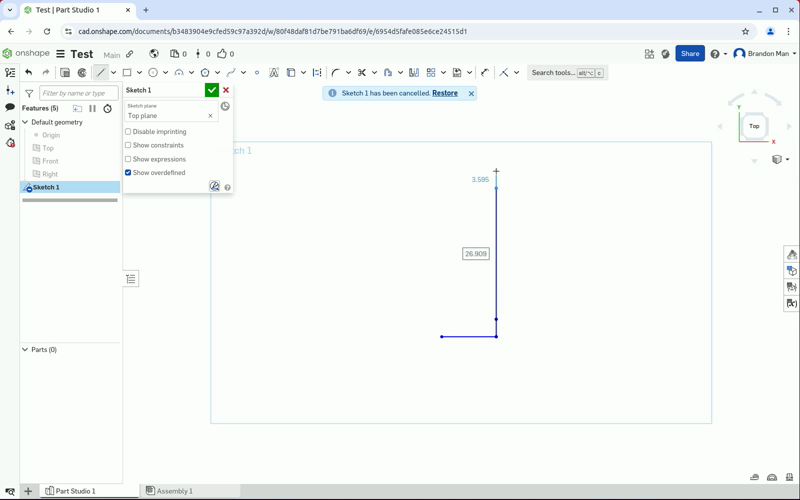
key_down(shift)
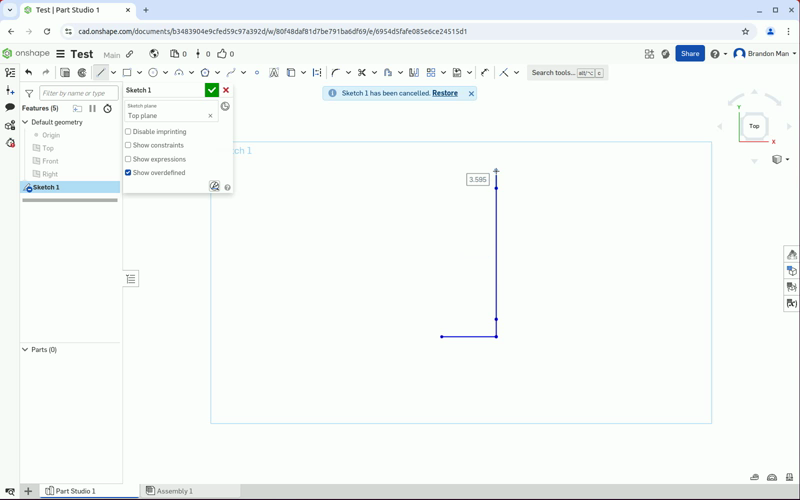
mouse_move(526, 170)
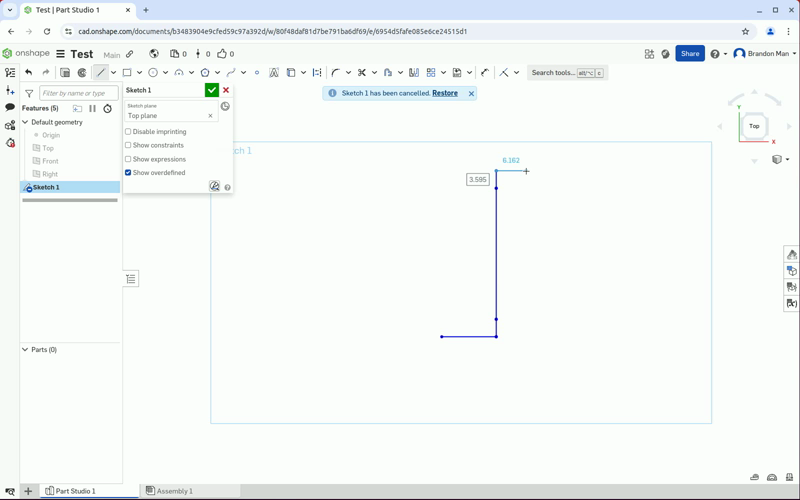
mouse_move(441, 170)
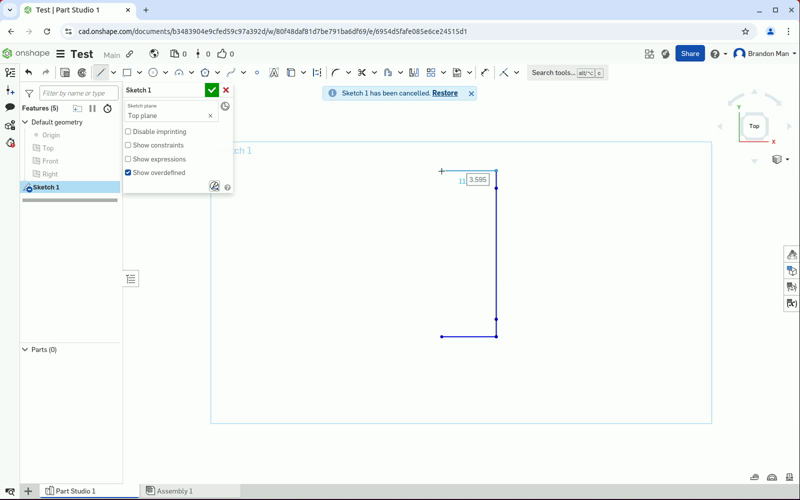
click(441, 170)
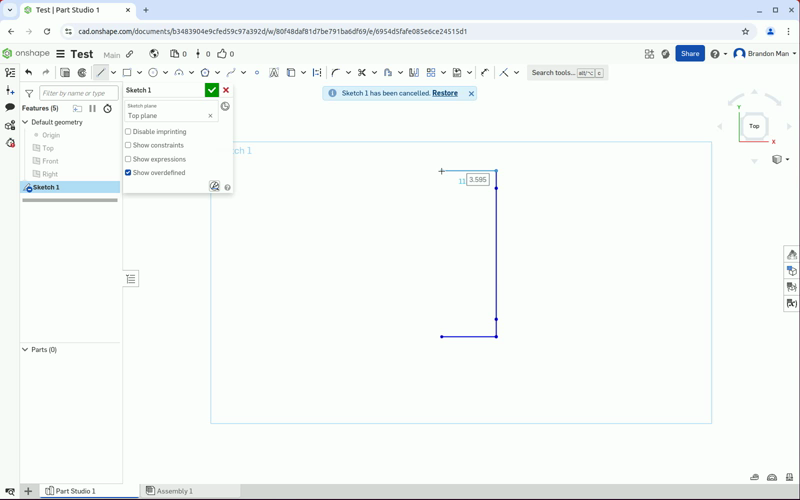
key_up(shift)
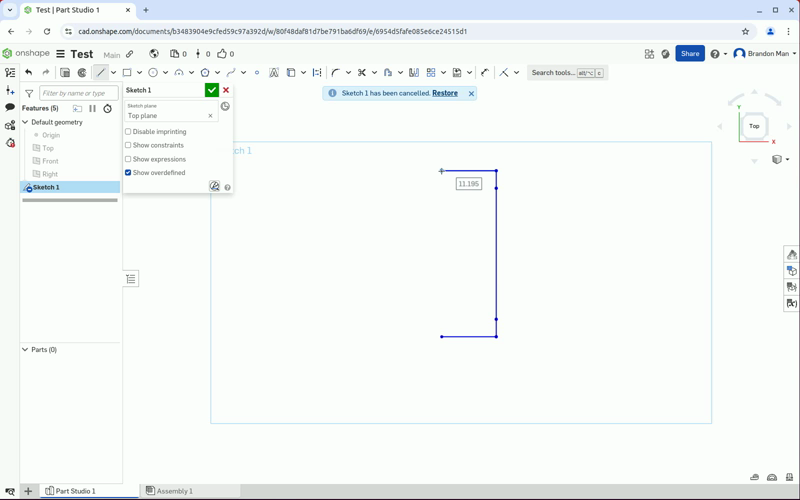
key_down(shift)
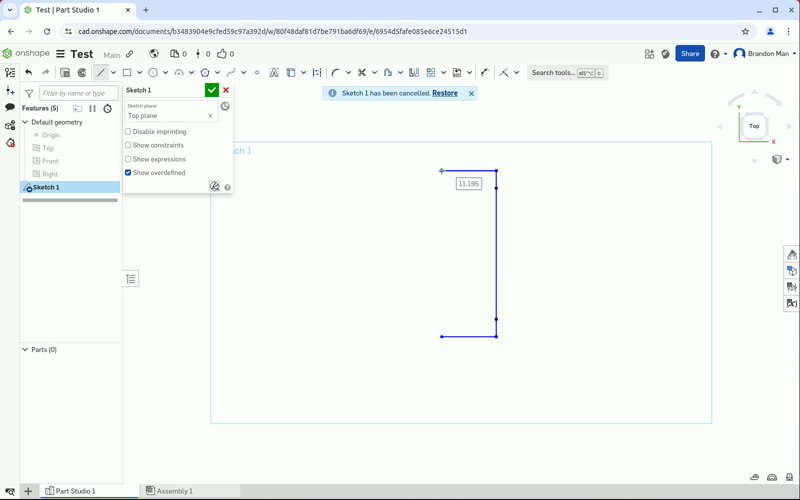
mouse_move(441, 336)
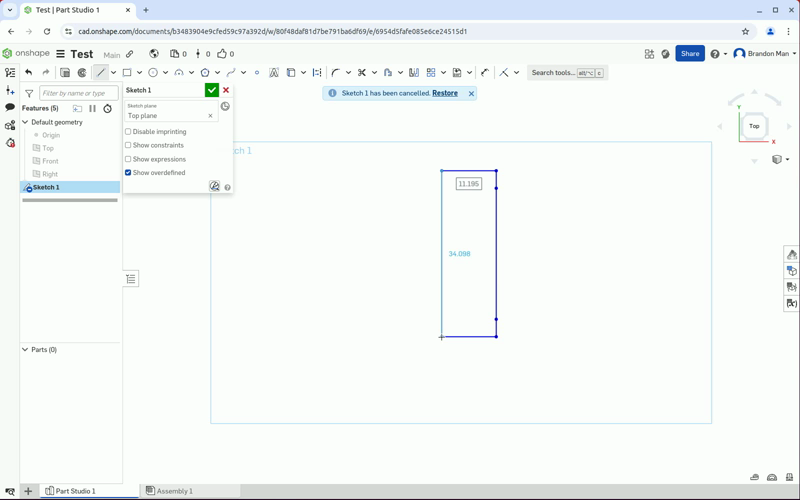
key_up(shift)
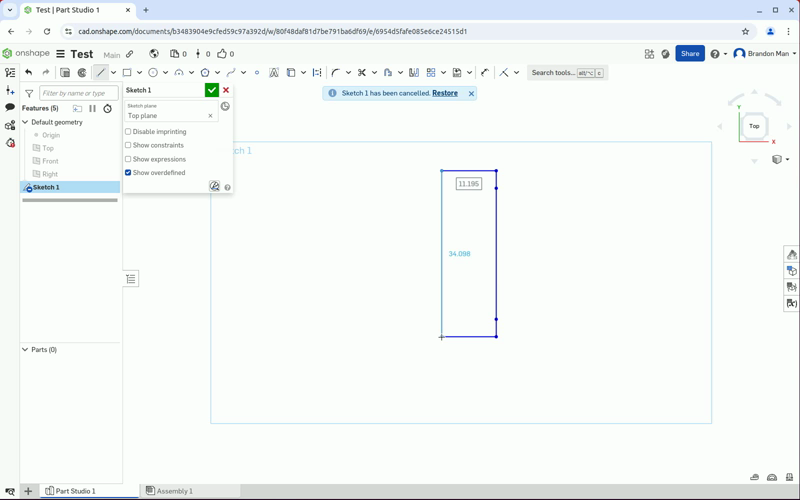
click(441, 336)
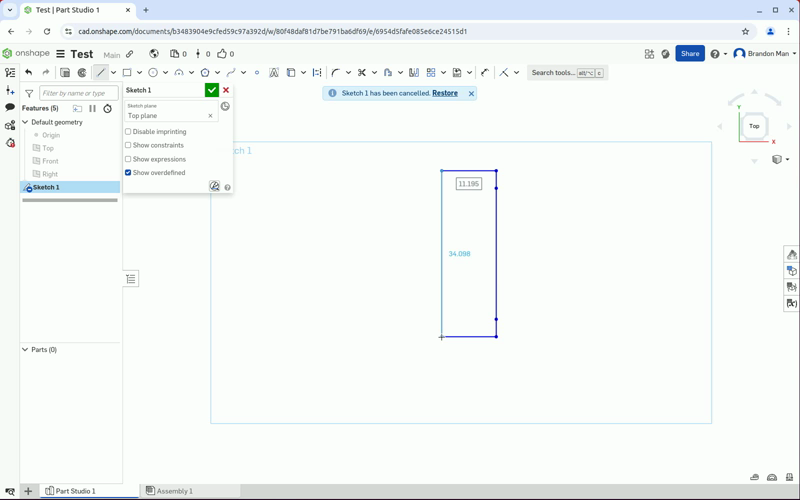
key(esc)
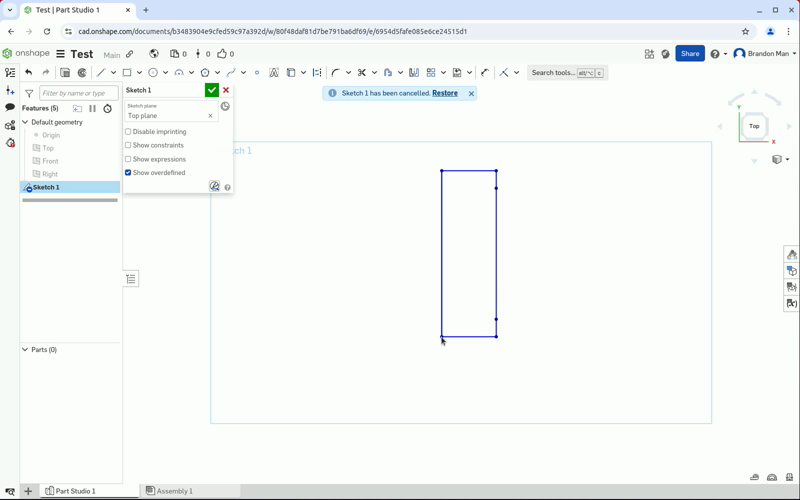
mouse_move(454, 252)
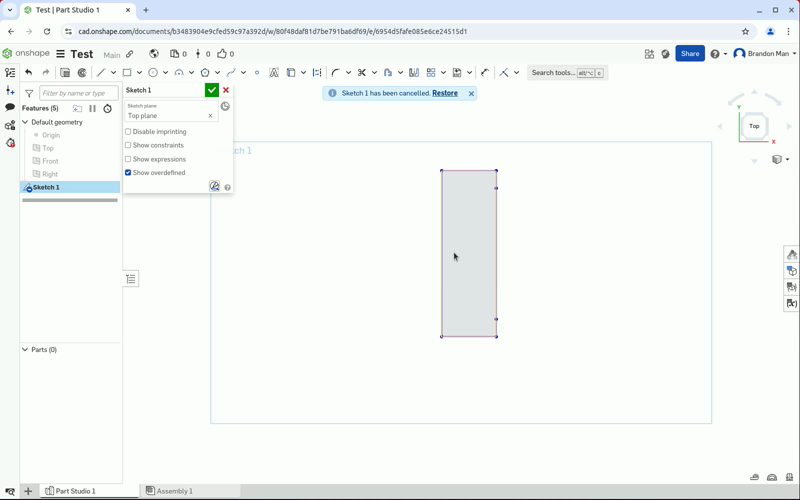
click(454, 252)
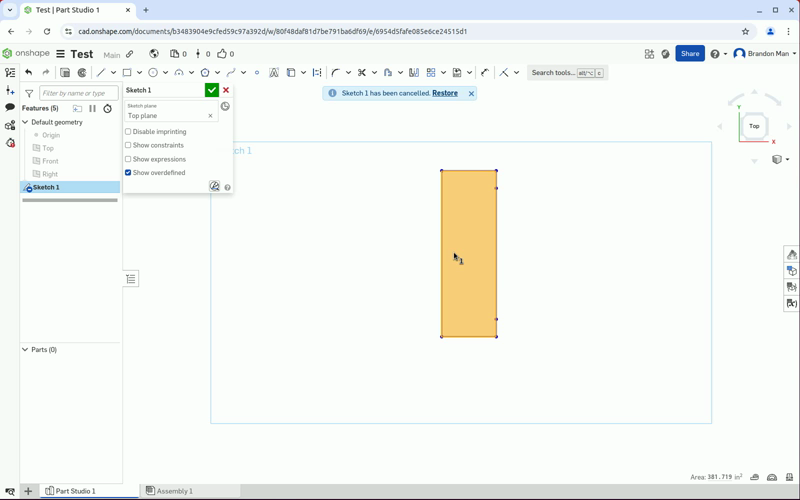
mouse_move(73, 352)
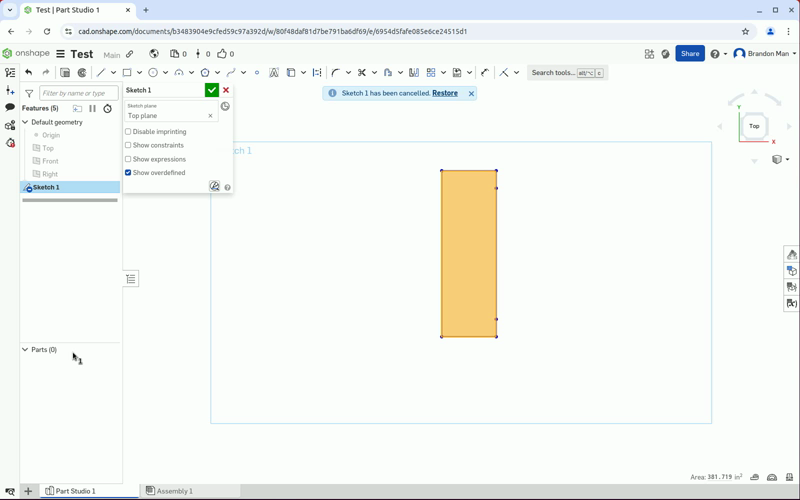
key(shift+y)
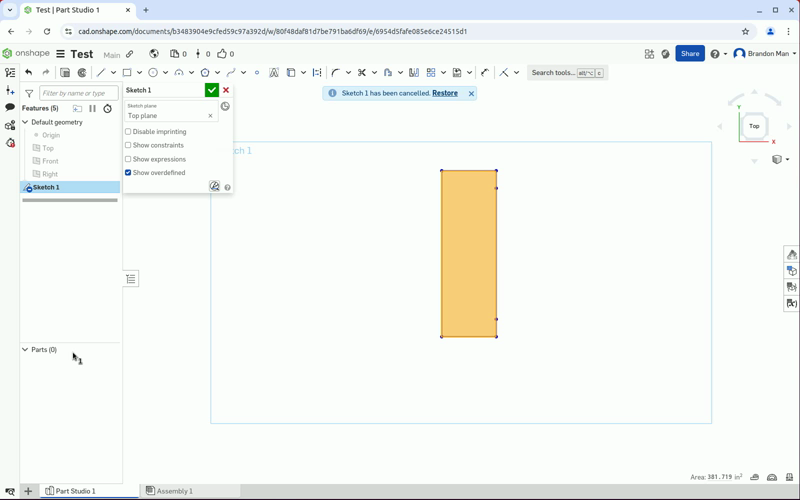
key(shift+e)
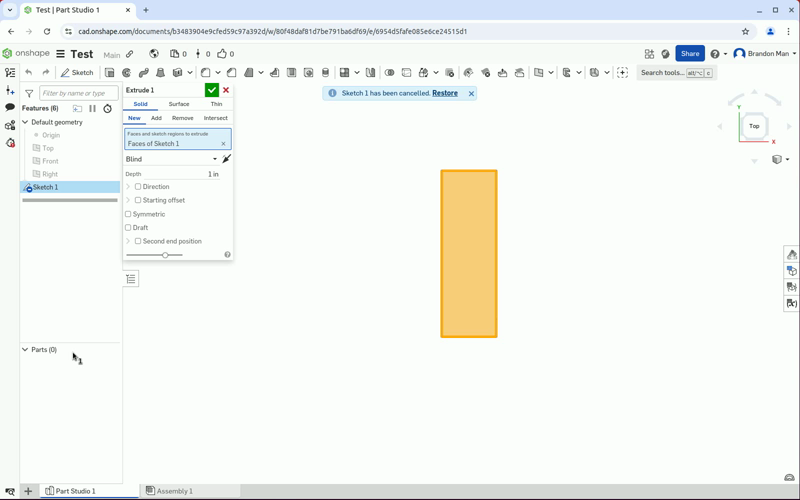
mouse_move(143, 106)
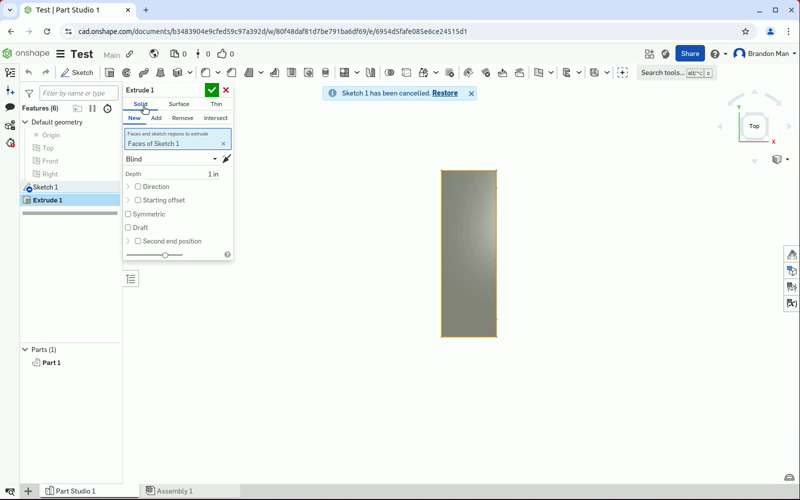
click(143, 106)
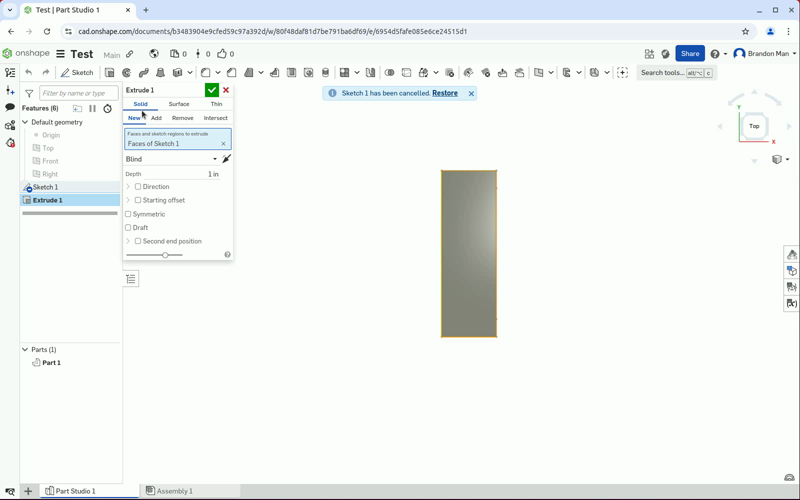
mouse_move(137, 120)
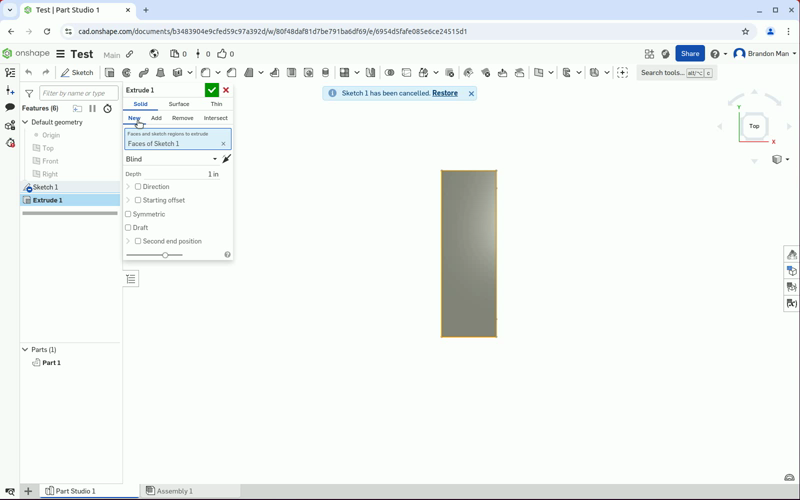
click(137, 120)
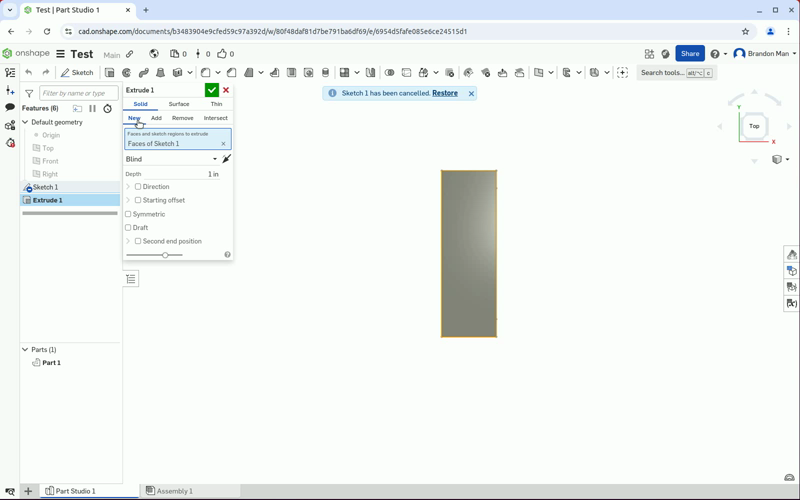
key(tab, 4)
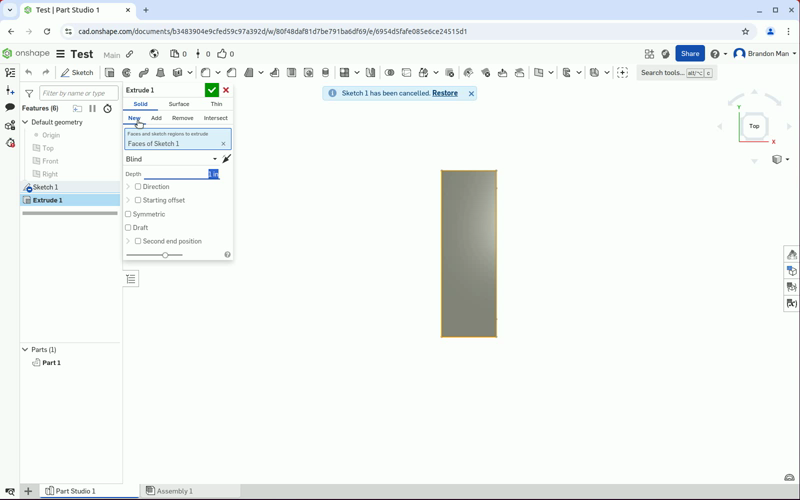
text(0.722)
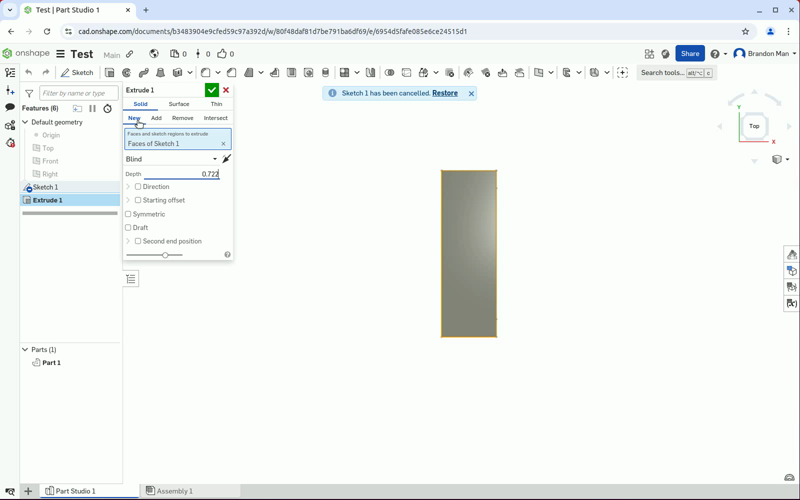
key(enter)
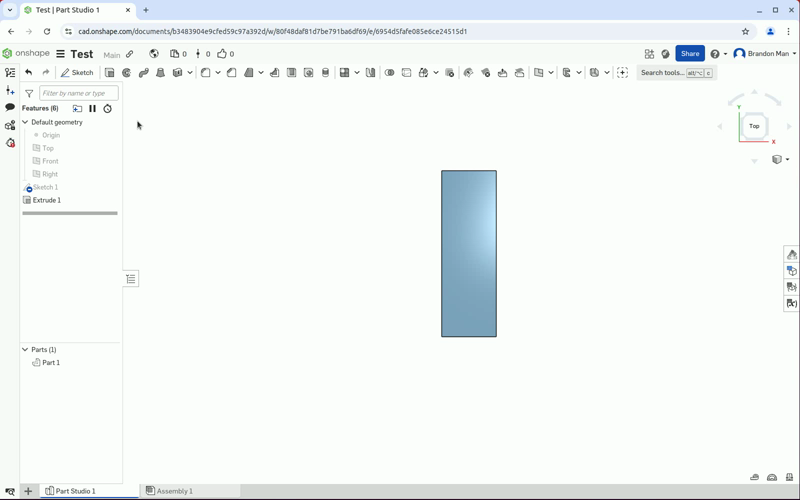
key(shift+h)
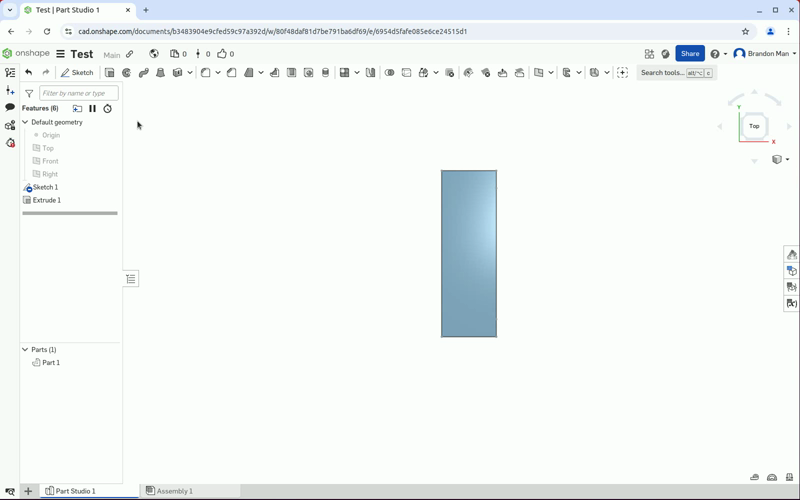
key(shift+h)
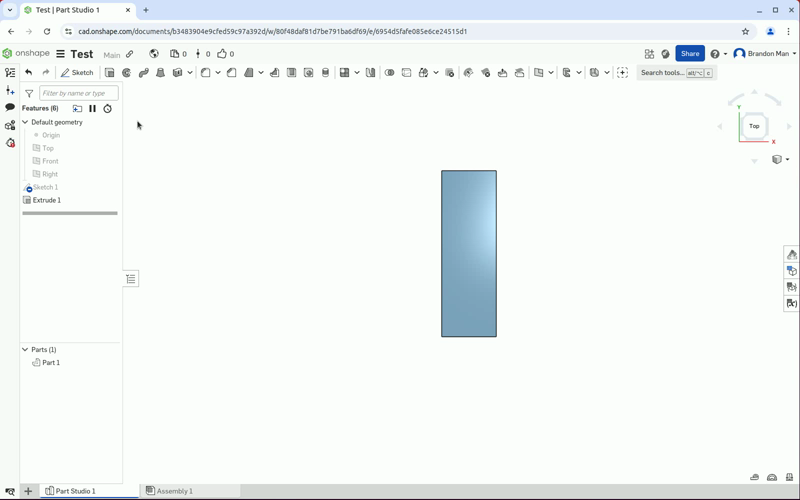
mouse_move(73, 189)
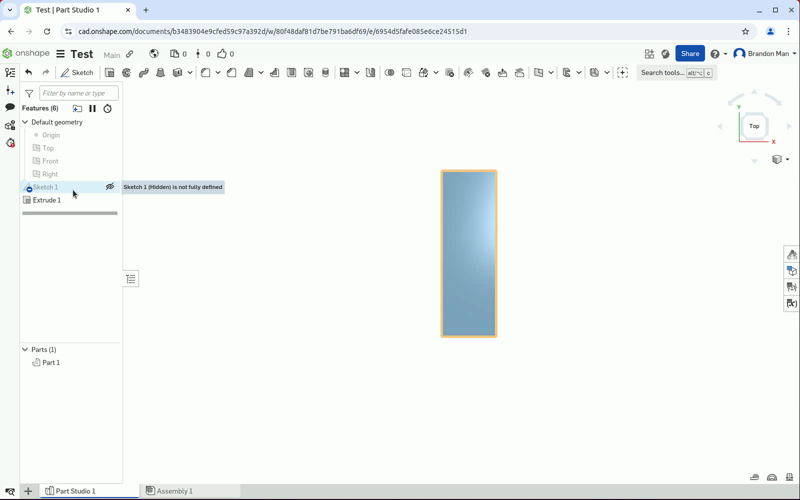
click(73, 189)
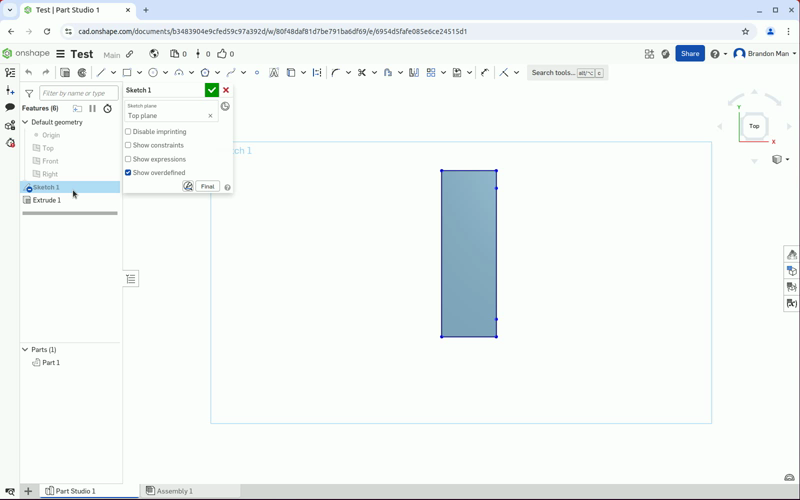
mouse_move(229, 92)
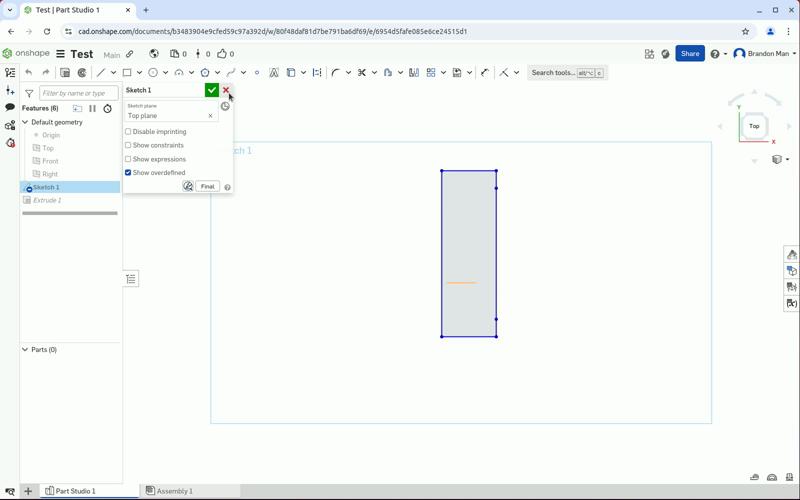
click(229, 92)
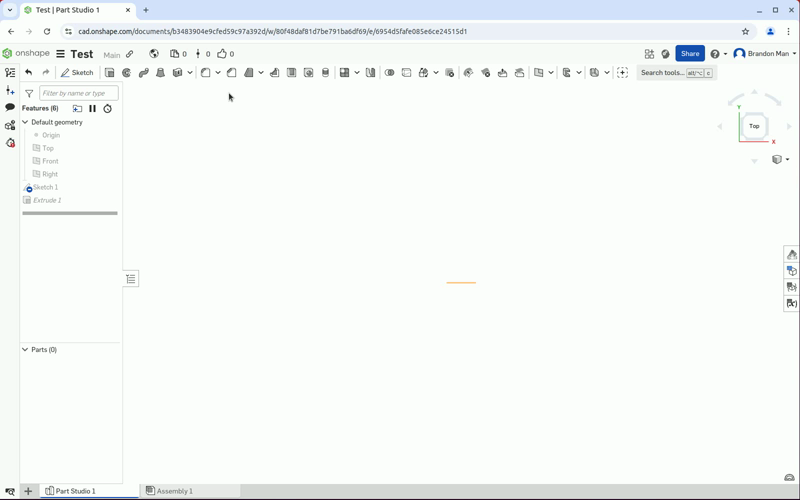
mouse_move(73, 352)
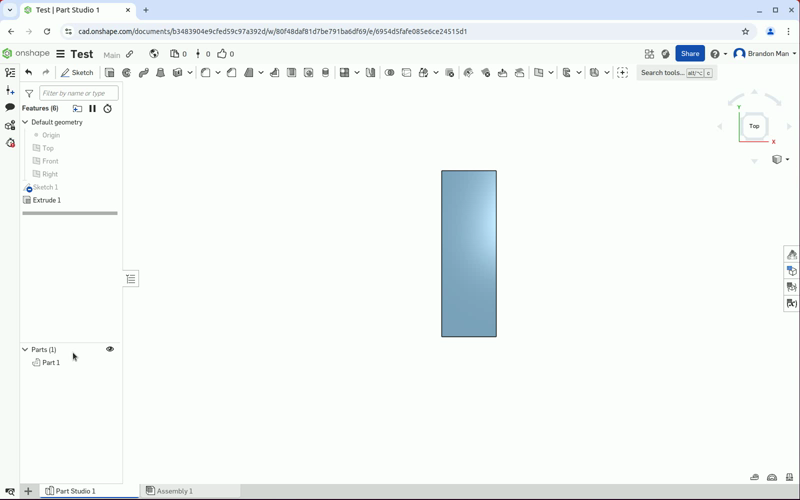
key(y)
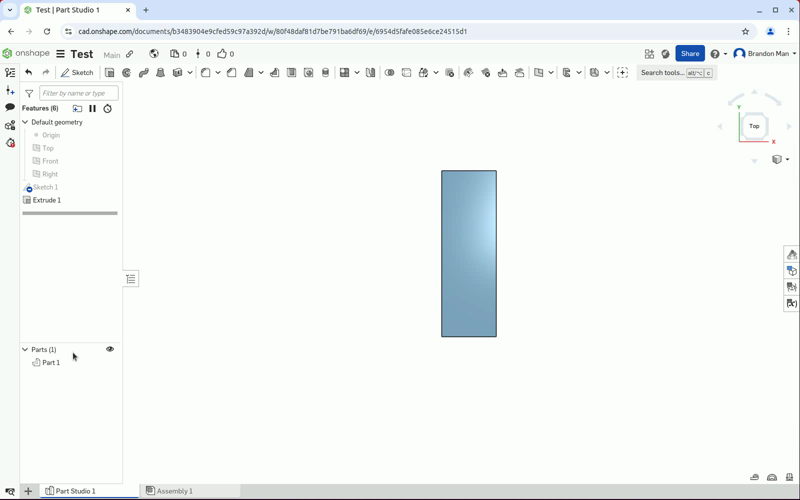
key(shift+p)
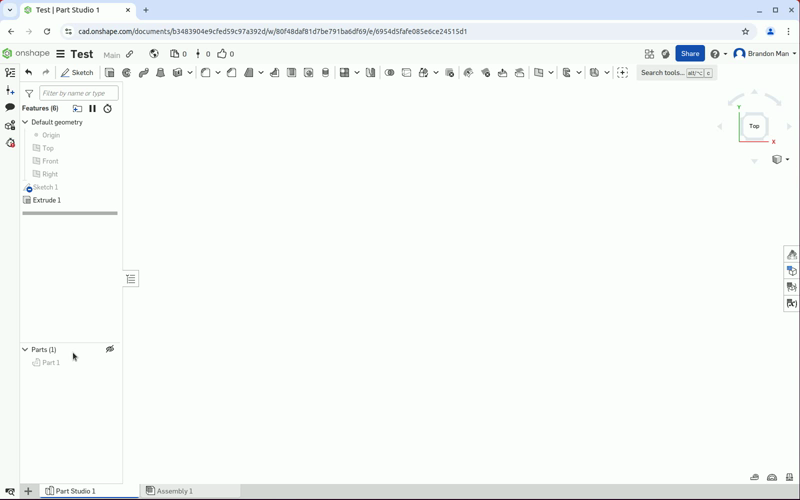
key(space)
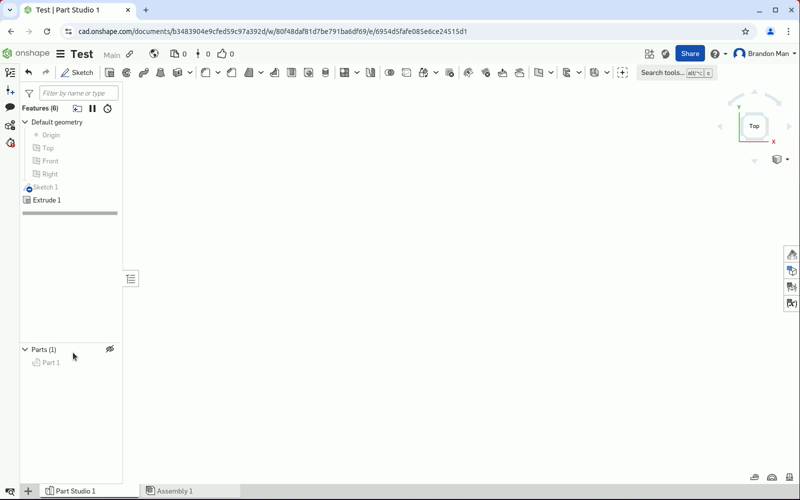
key_down(shift)
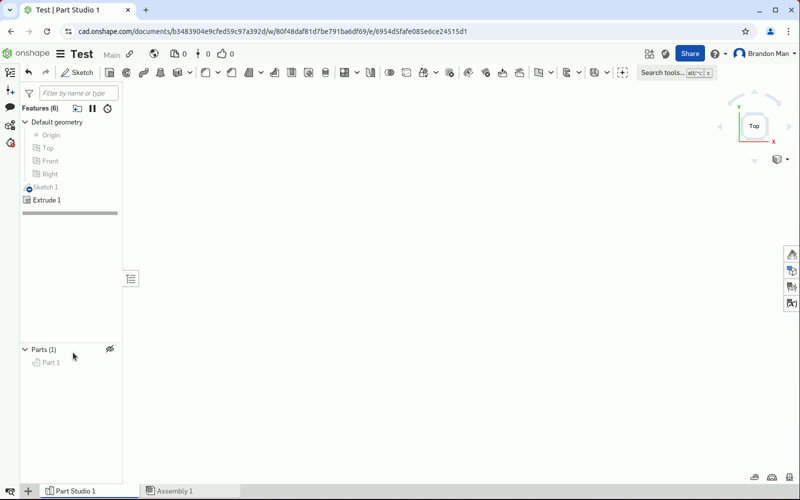
key(up)
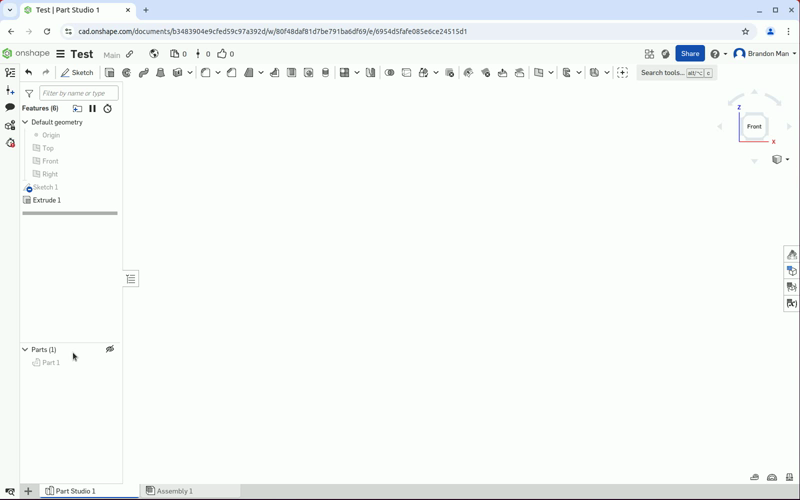
key_up(shift)
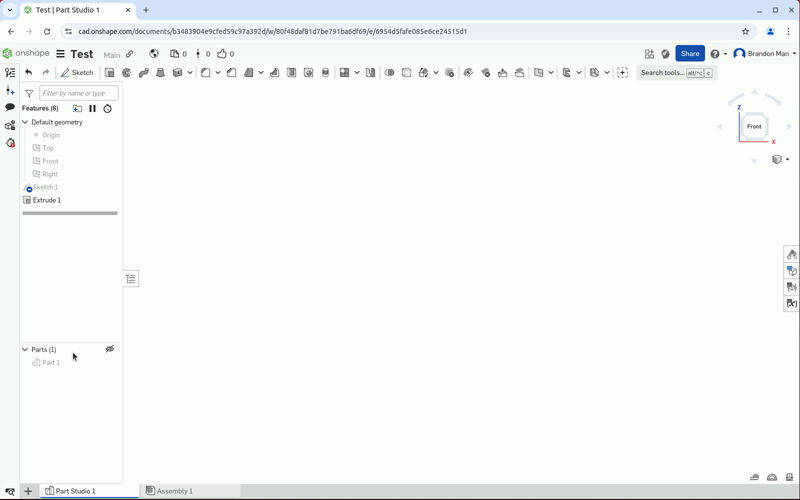
key(space)
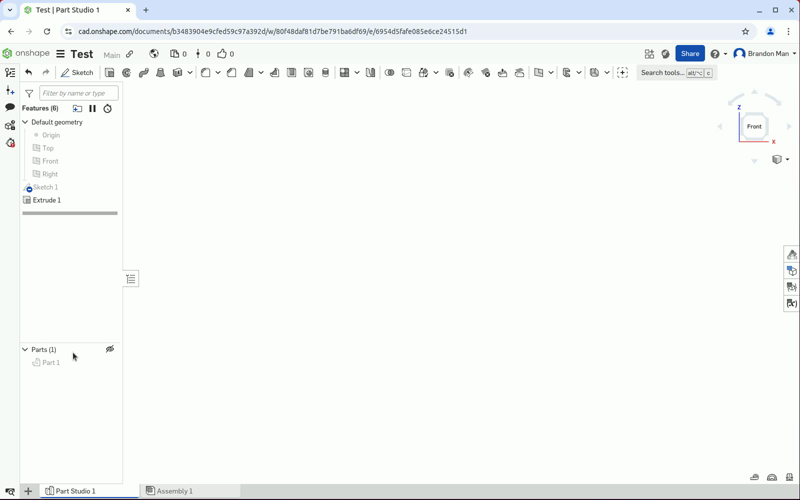
key_down(shift)
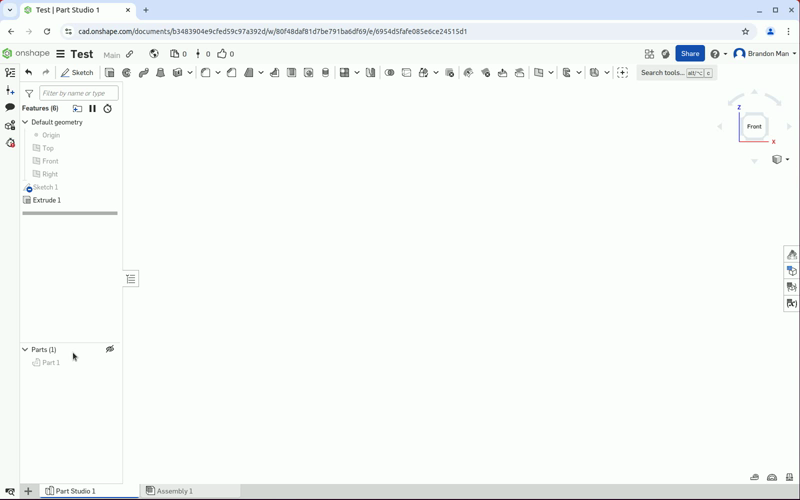
key(left)
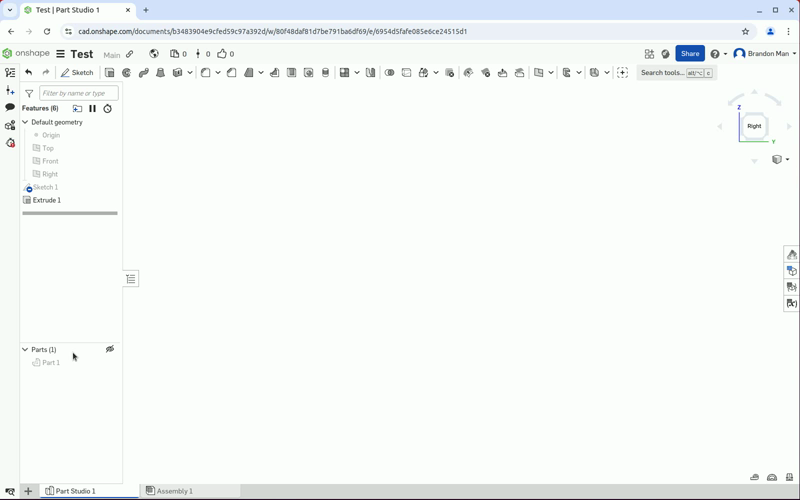
key_up(shift)
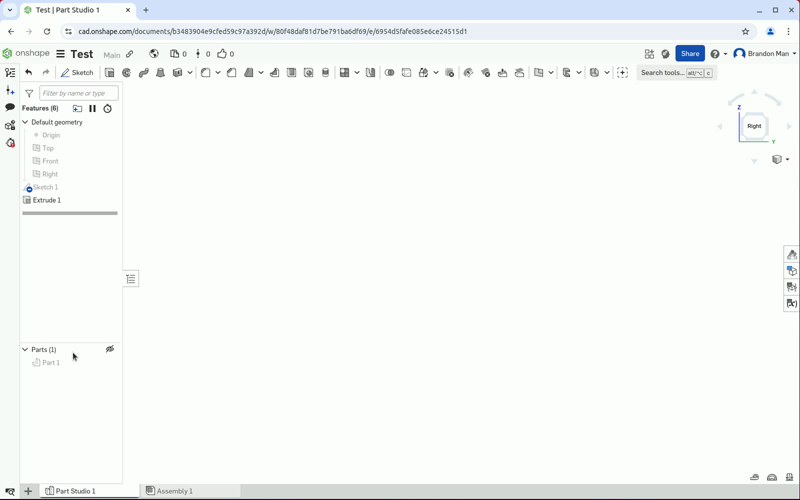
mouse_move(73, 352)
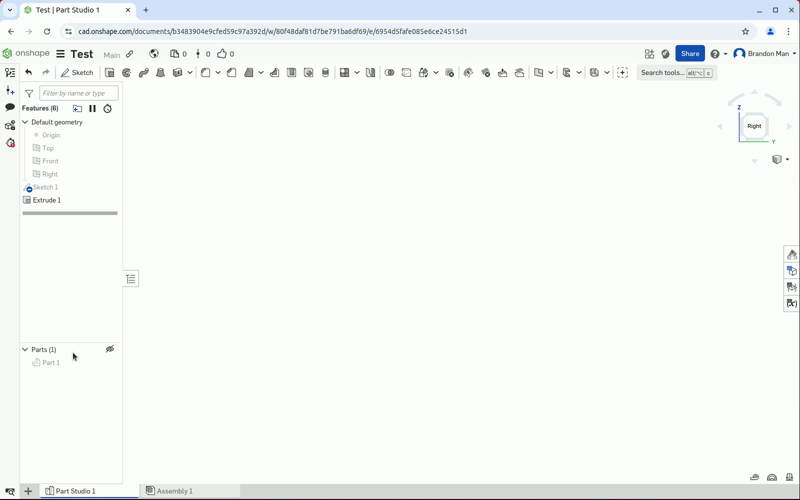
key(shift+y)
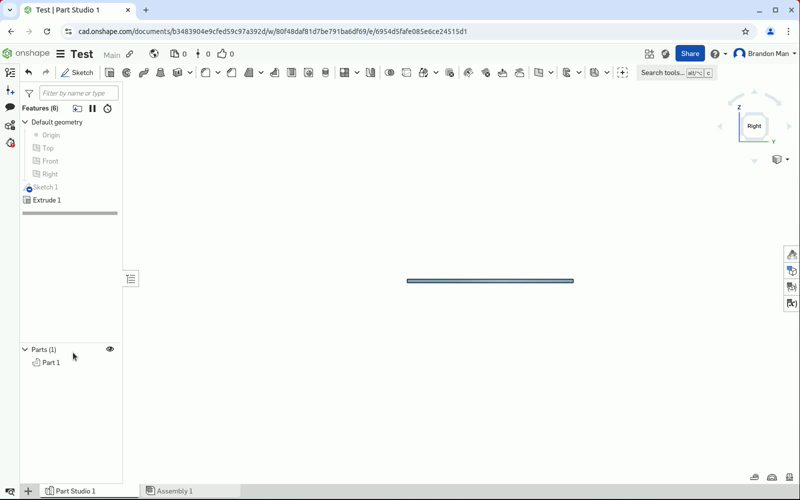
mouse_move(541, 75)
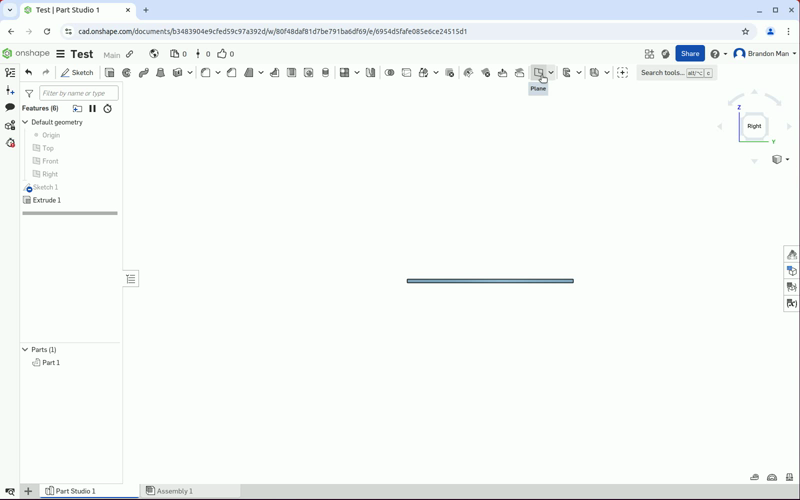
click(541, 75)
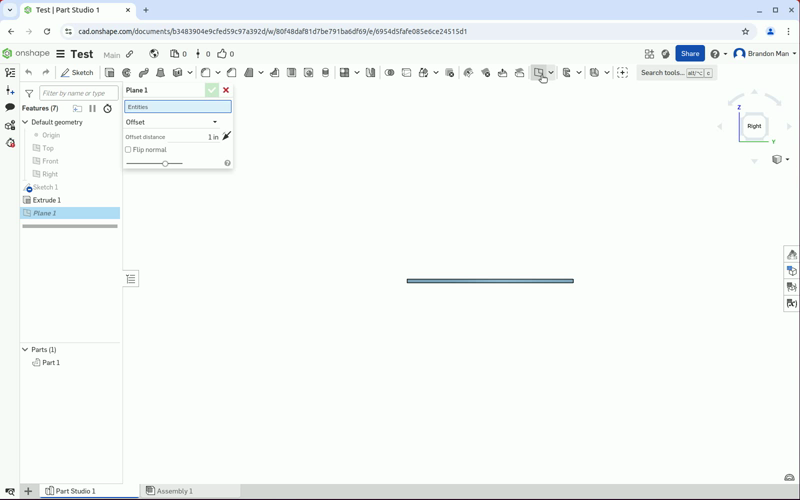
mouse_move(73, 176)
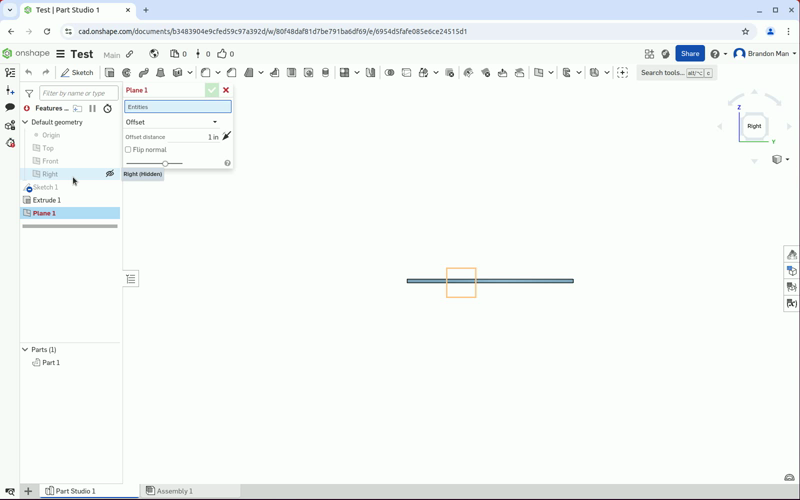
click(73, 176)
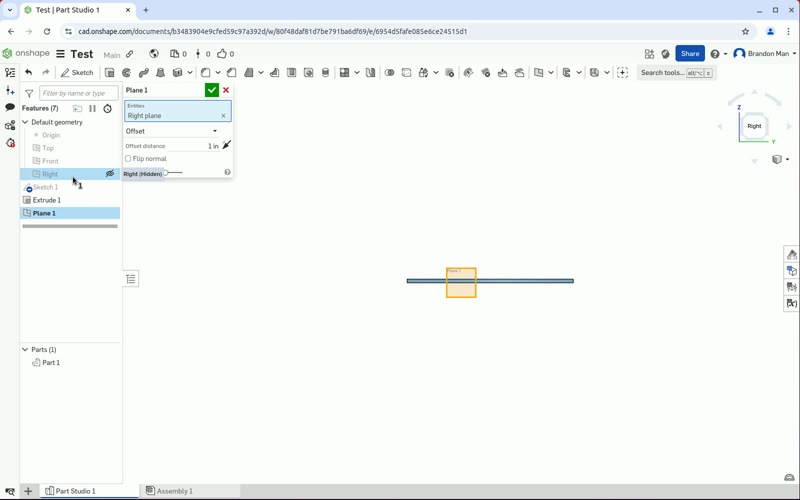
key(tab, 2)
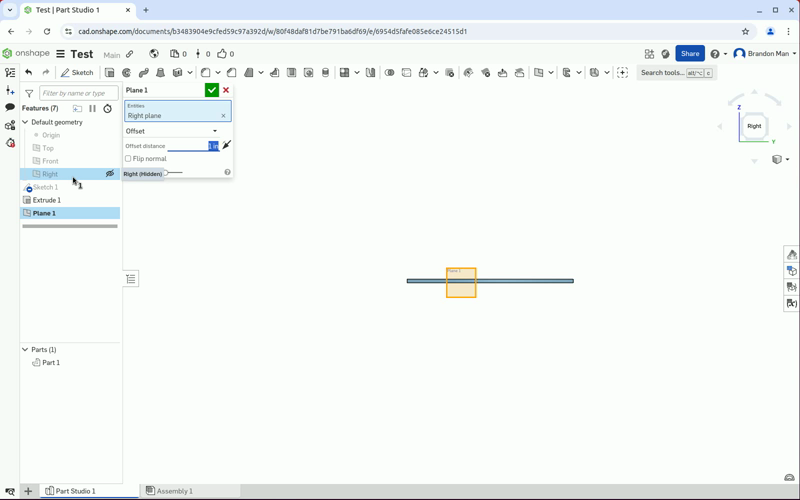
text(7.456)
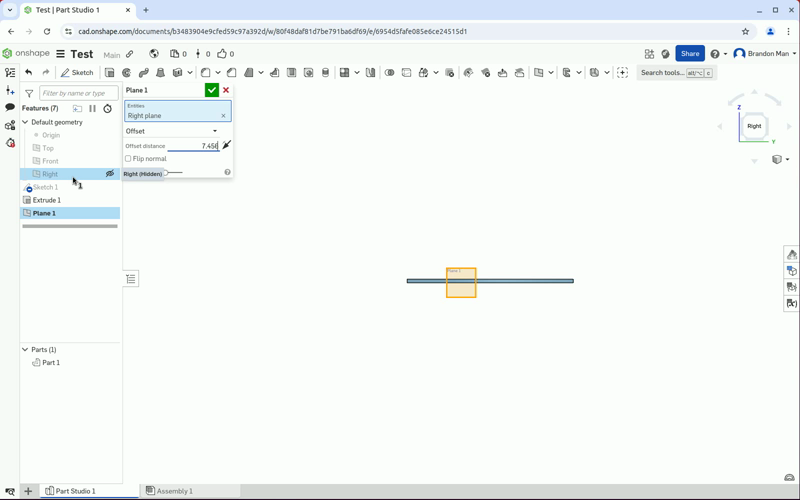
key(enter, 2)
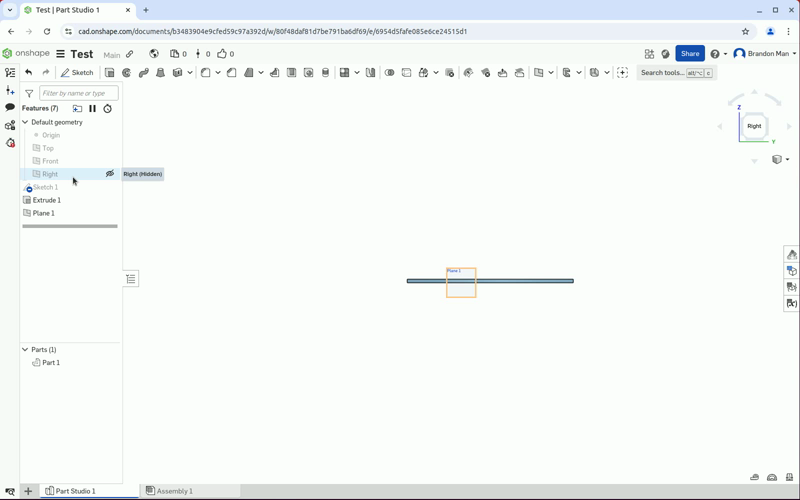
key(shift+s)
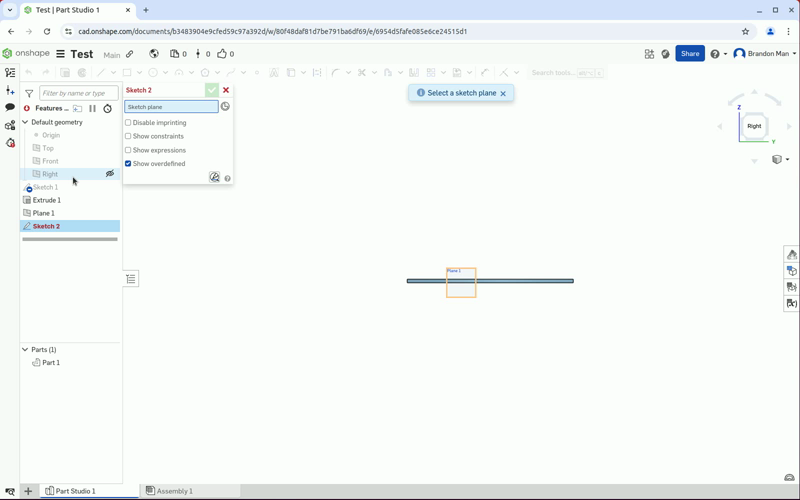
mouse_move(73, 215)
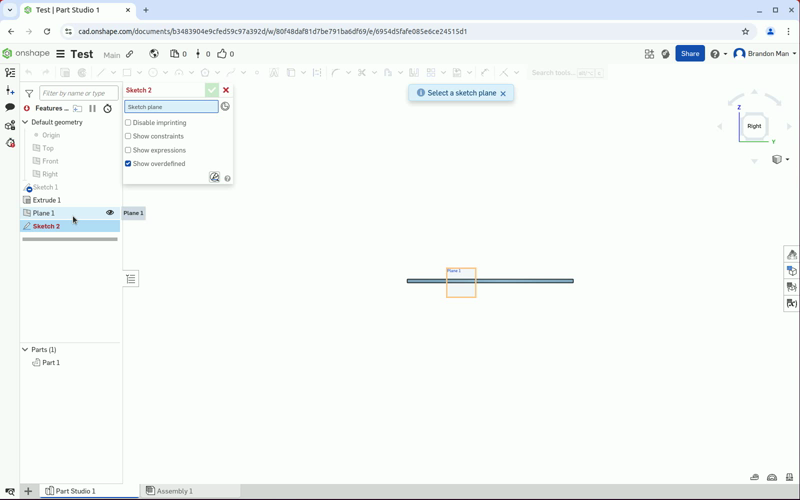
click(73, 215)
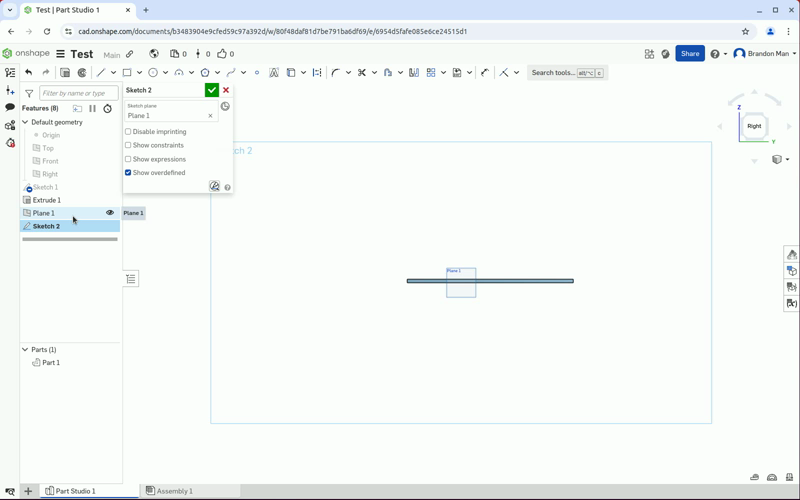
mouse_move(73, 352)
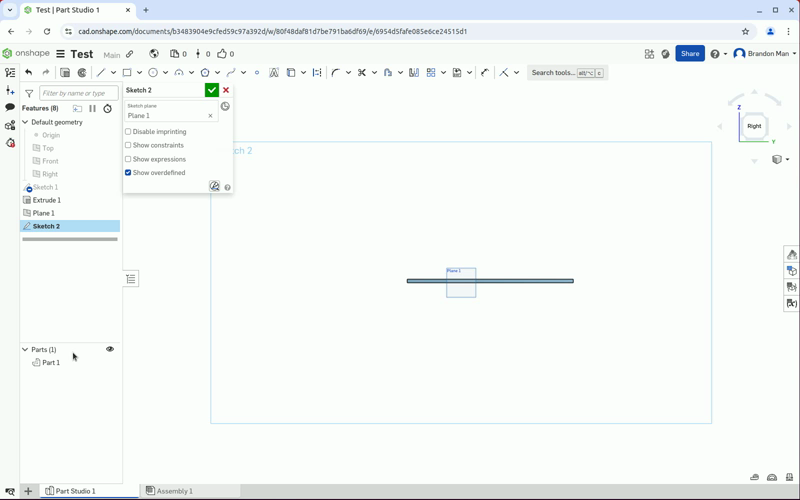
key(y)
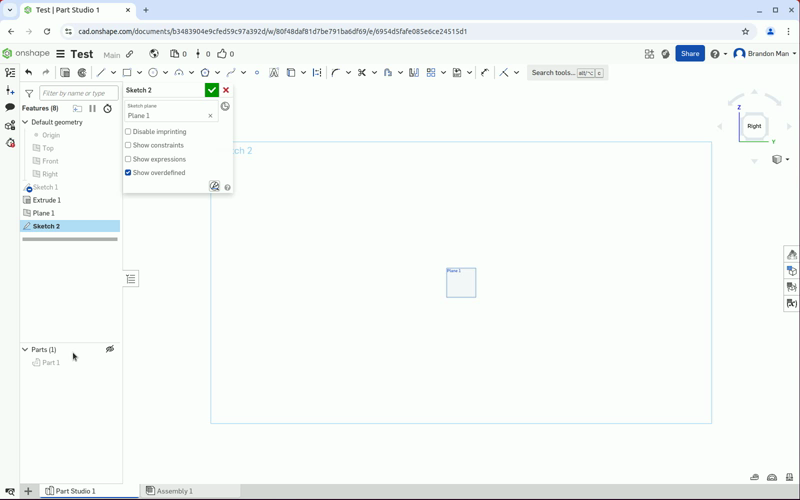
key(l)
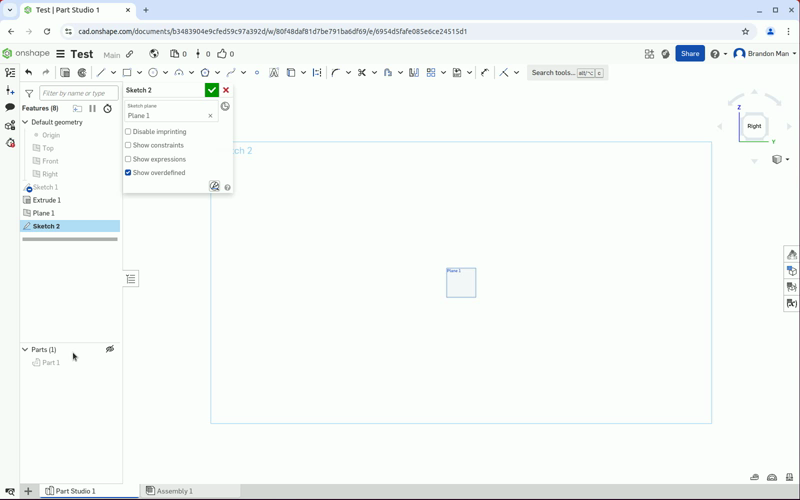
key_down(shift)
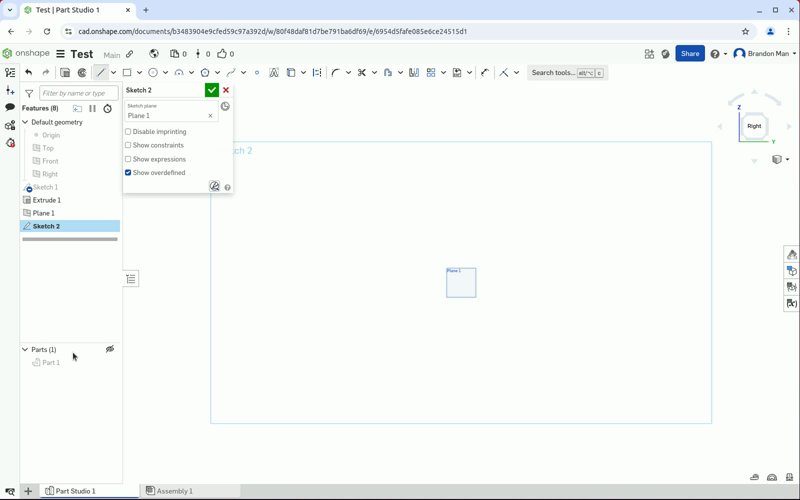
mouse_move(424, 279)
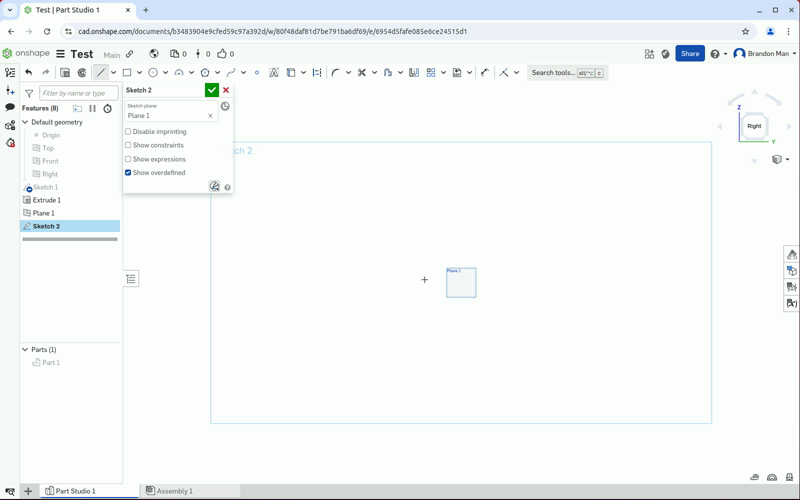
click(424, 279)
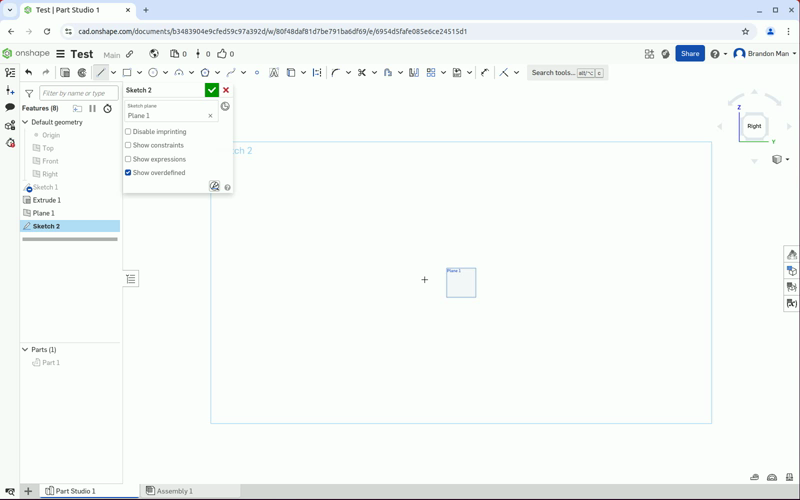
key_up(shift)
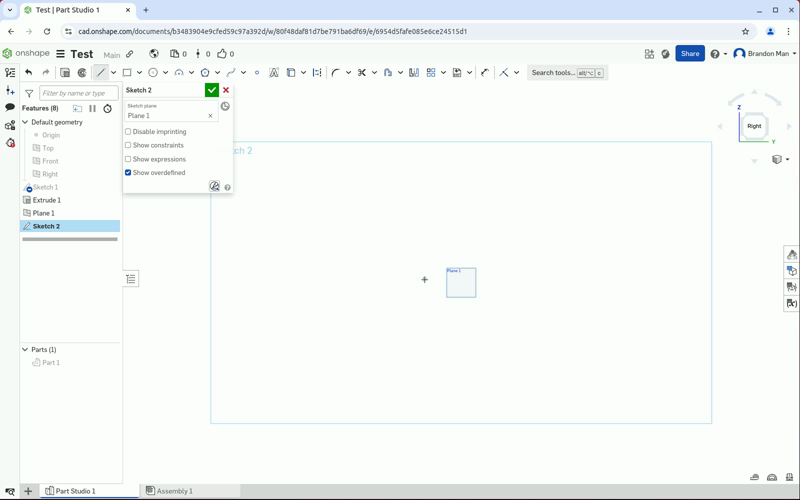
key_down(shift)
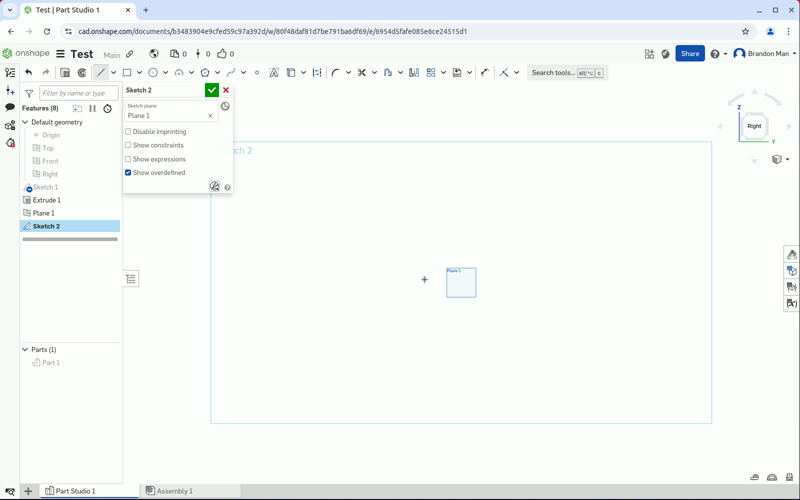
mouse_move(555, 279)
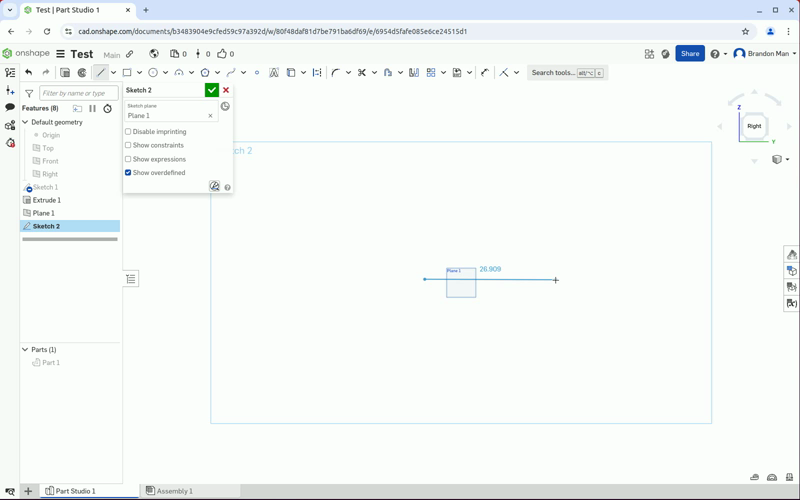
click(555, 279)
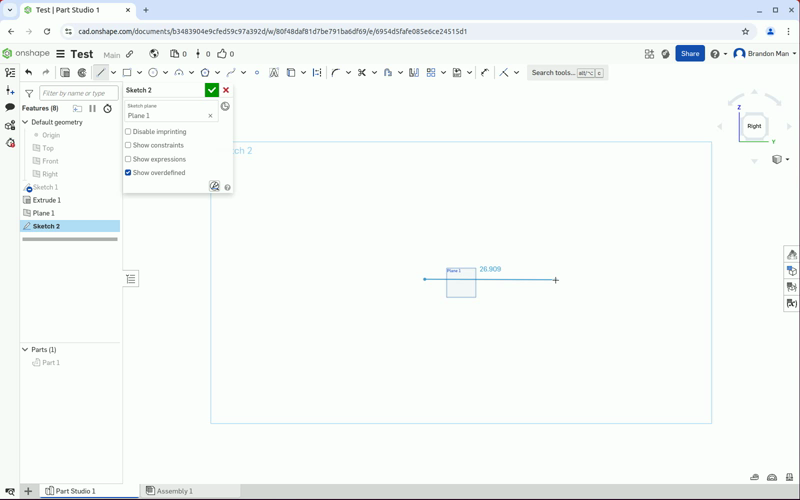
key_up(shift)
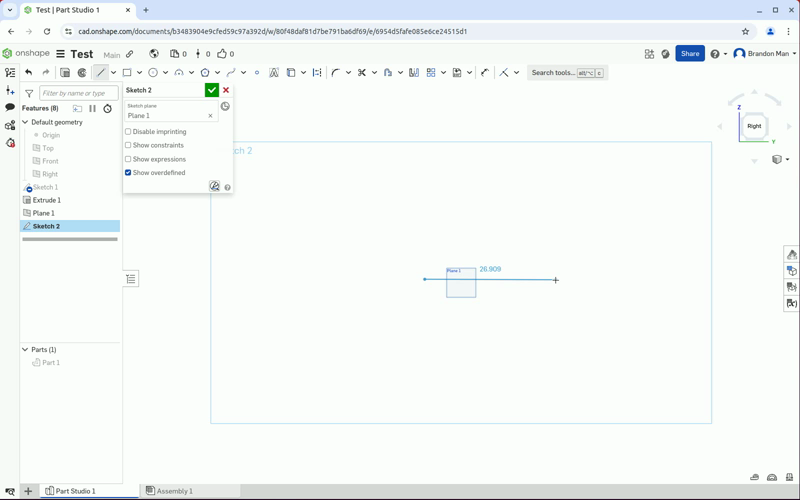
key_down(shift)
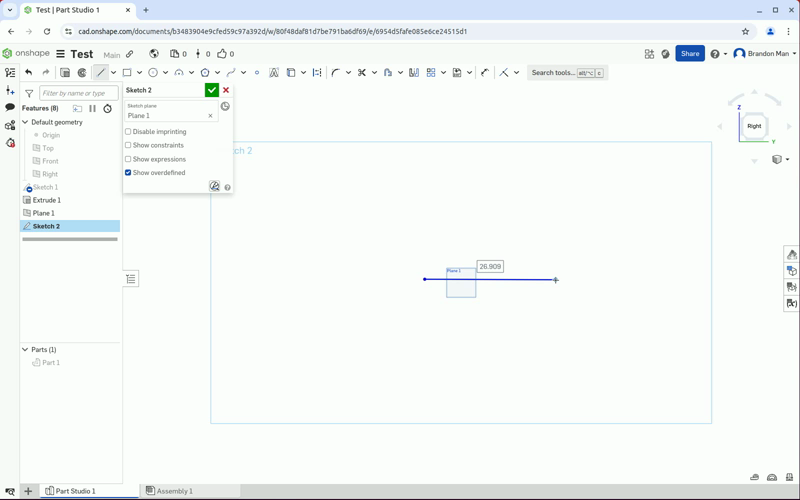
mouse_move(585, 279)
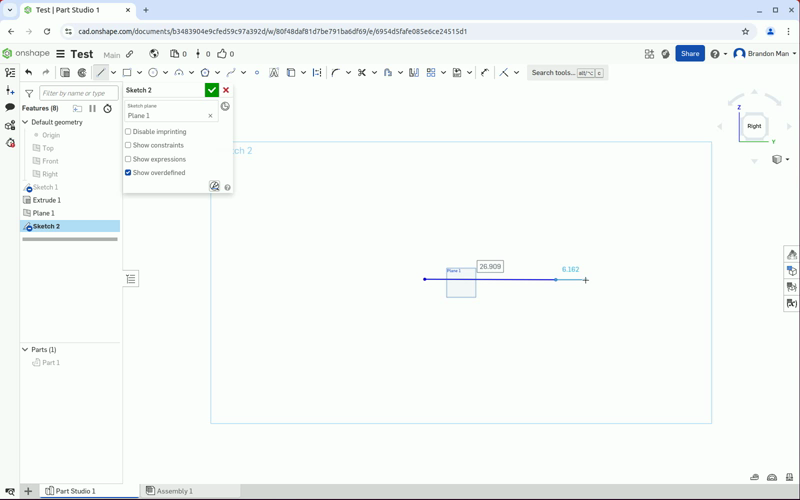
mouse_move(555, 261)
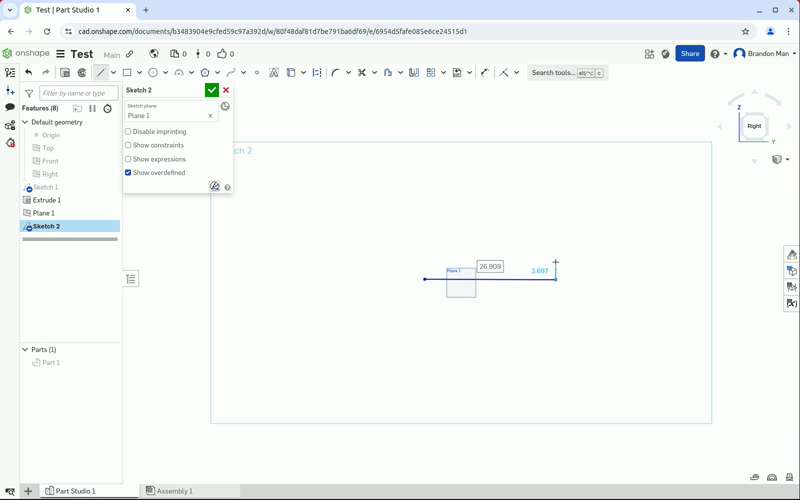
click(555, 261)
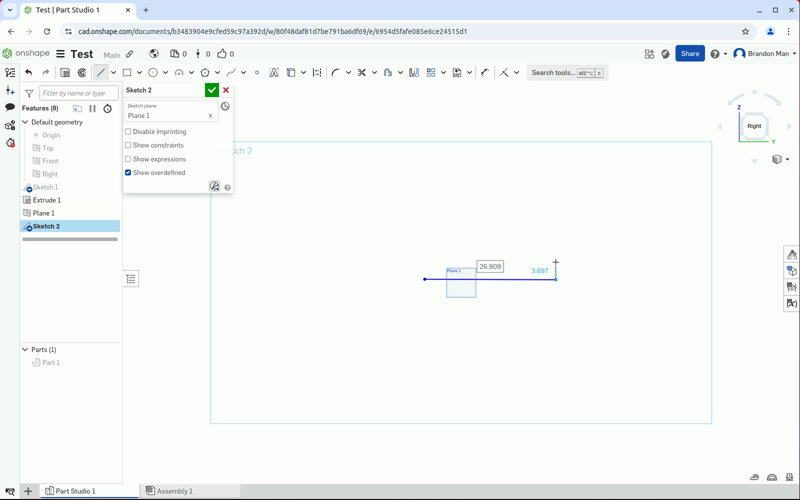
key_up(shift)
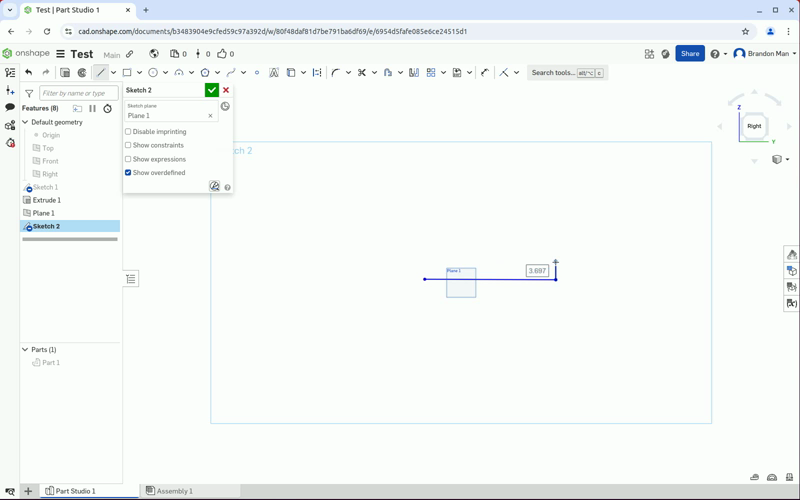
key_down(shift)
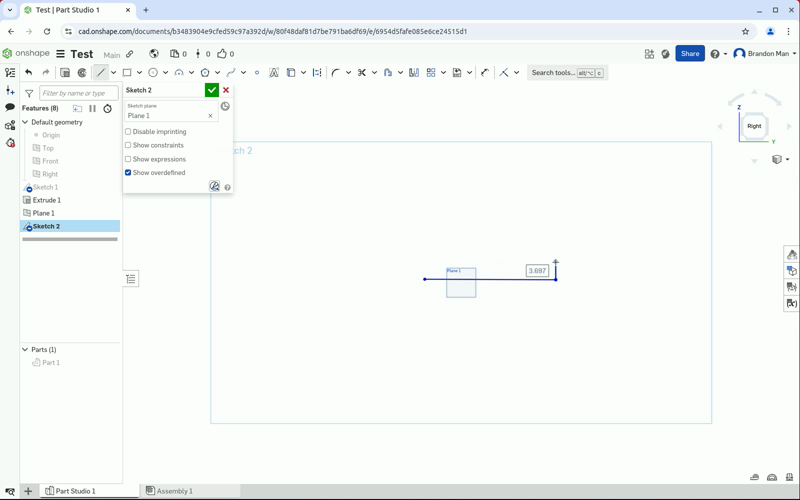
mouse_move(424, 261)
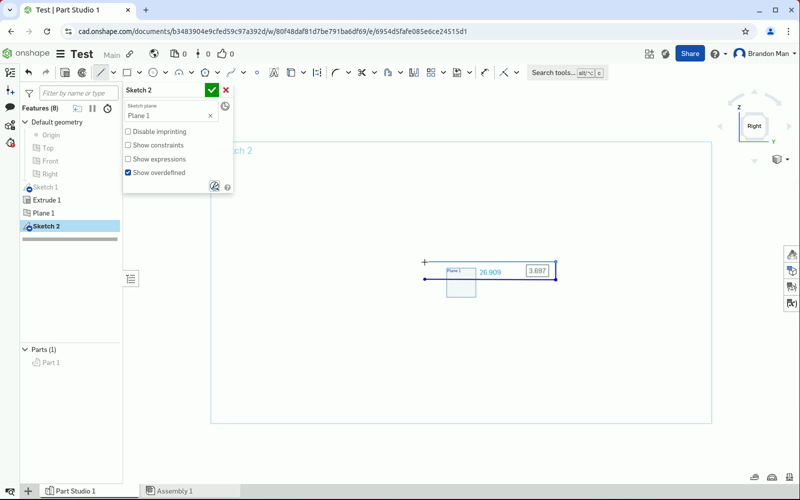
click(424, 261)
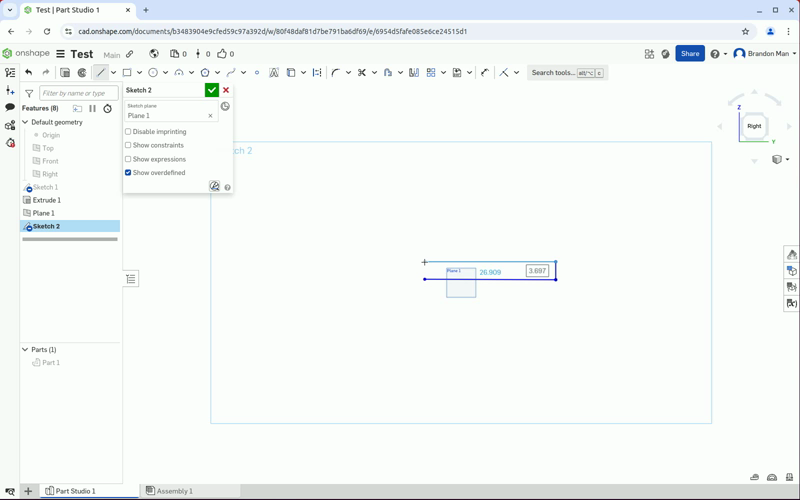
key_up(shift)
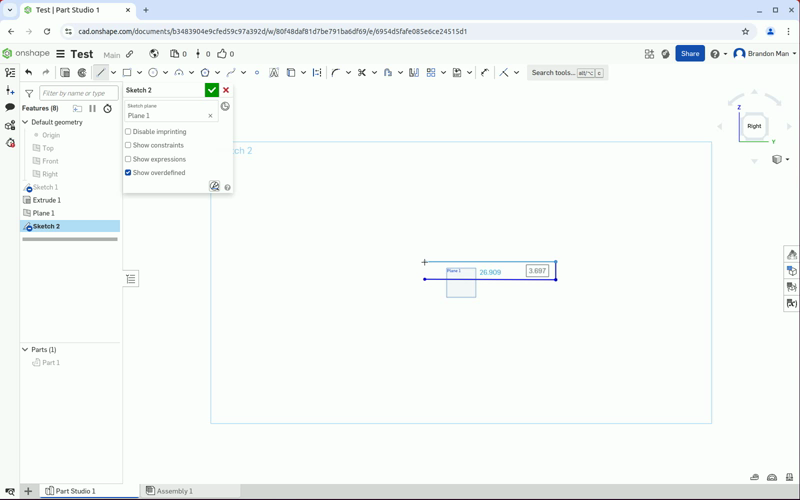
mouse_move(454, 261)
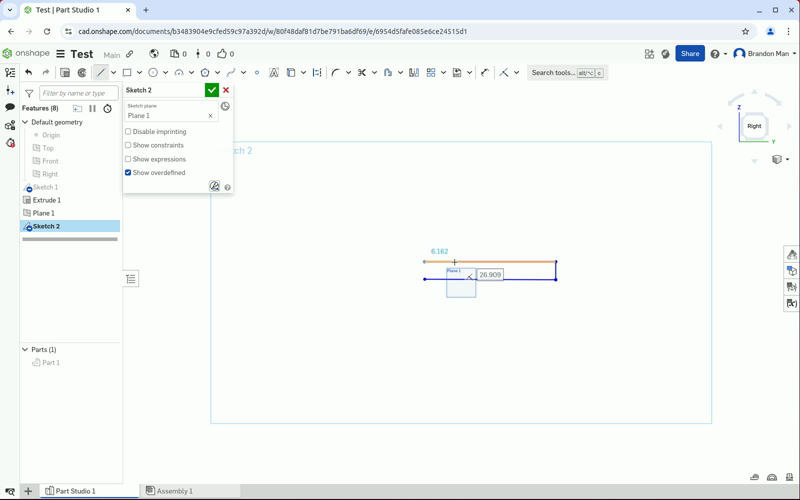
key_down(shift)
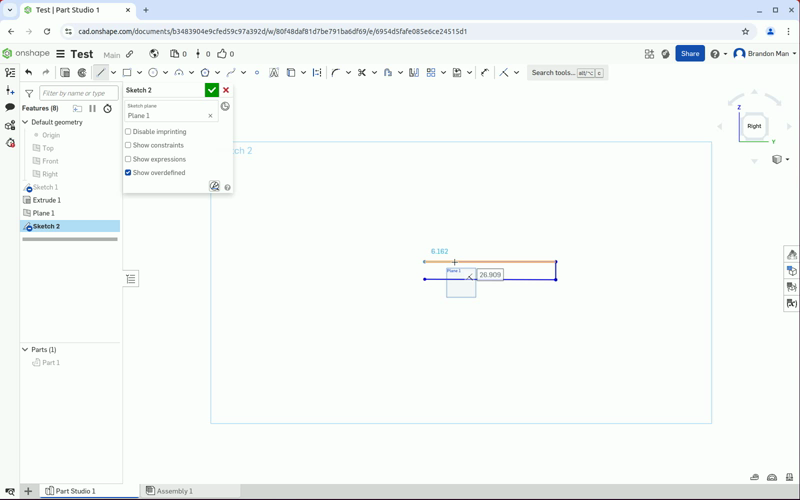
mouse_move(424, 279)
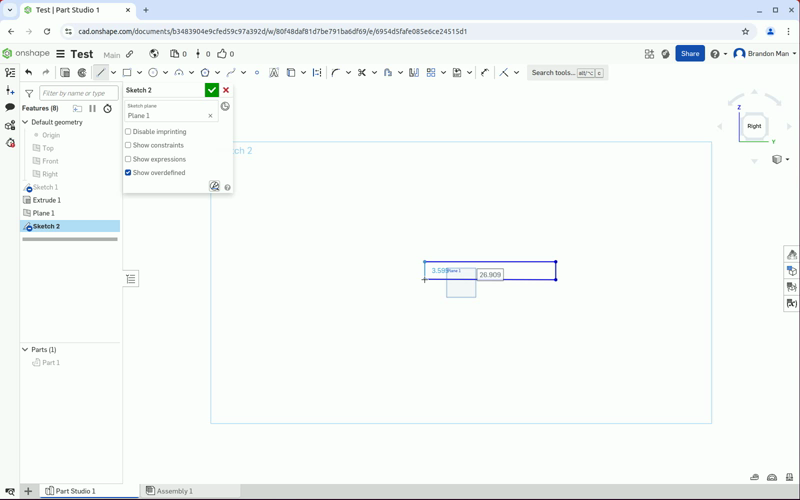
key_up(shift)
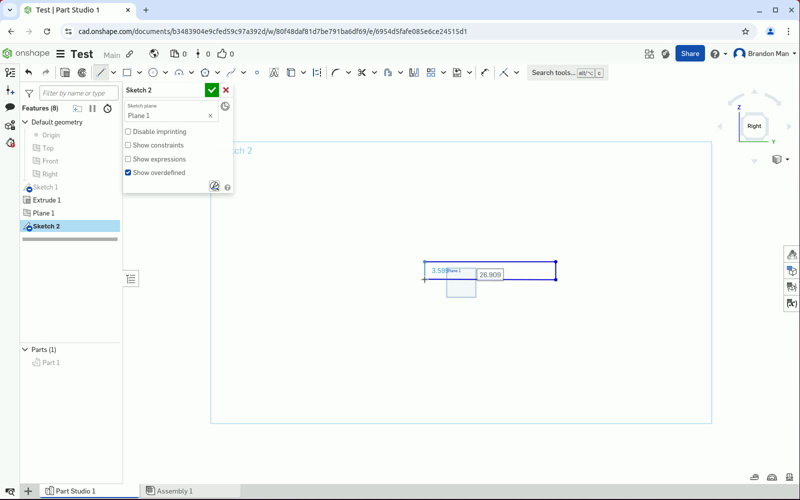
click(424, 279)
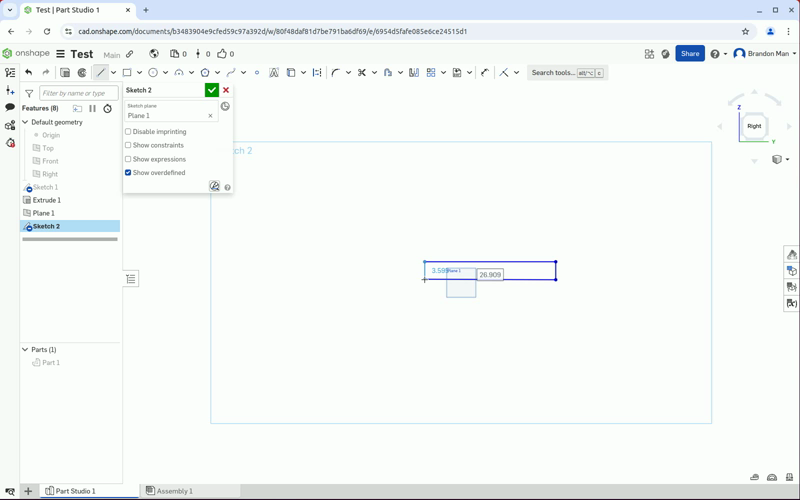
key(esc)
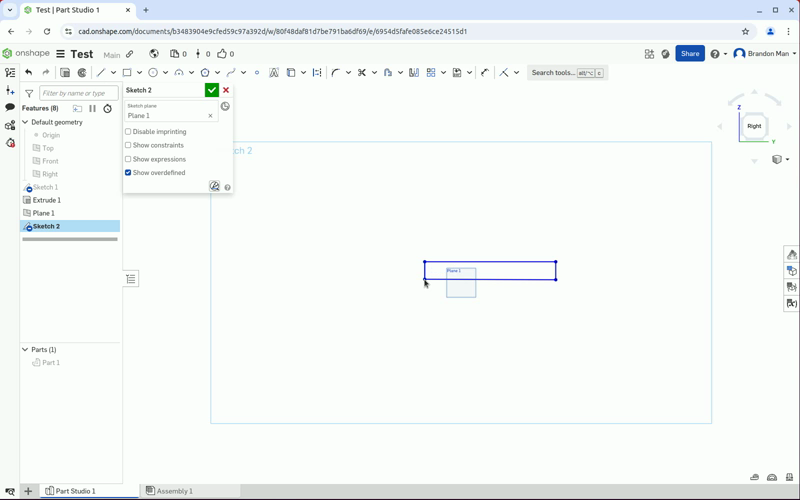
mouse_move(470, 271)
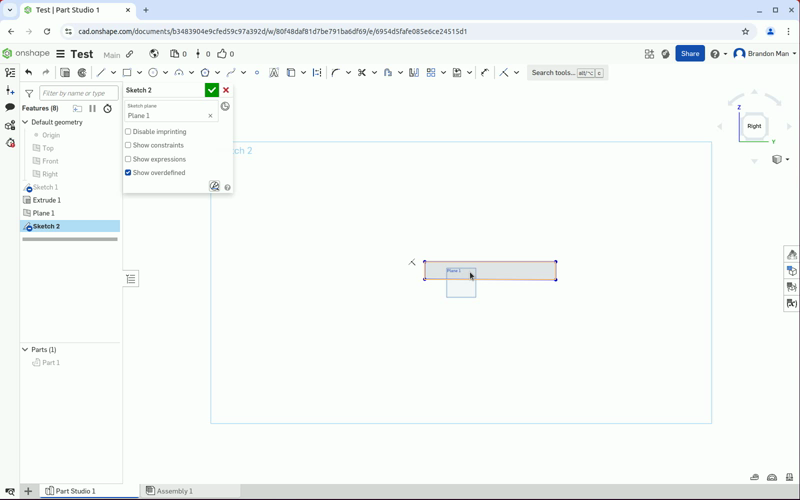
click(470, 271)
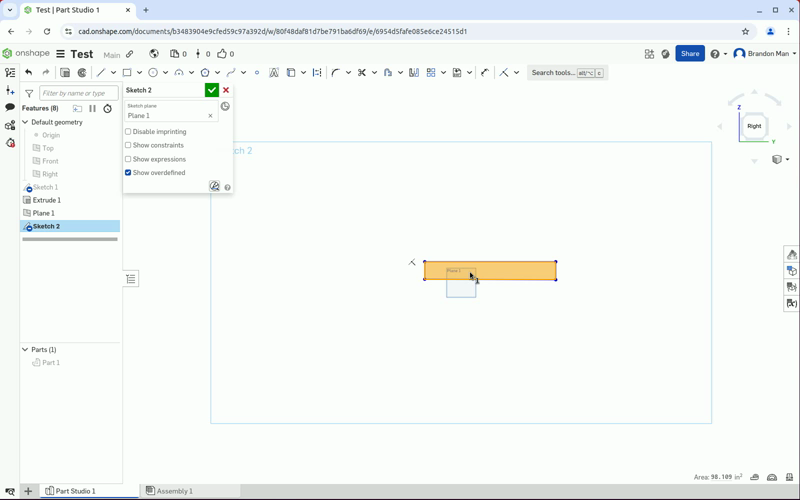
mouse_move(73, 352)
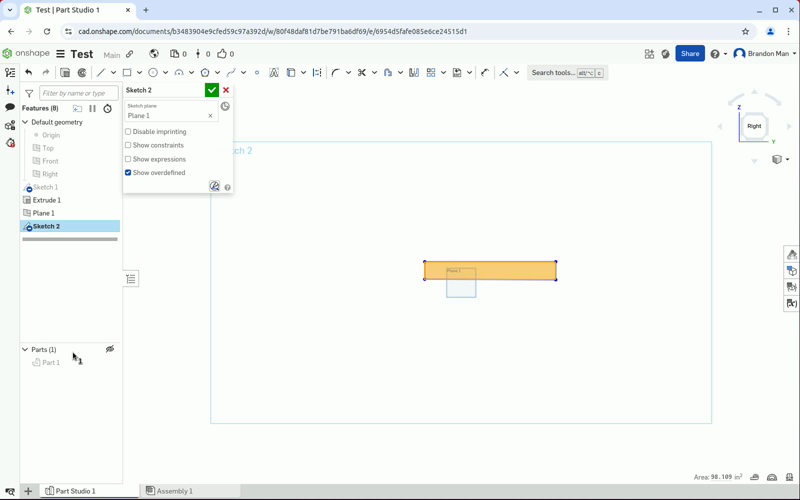
key(shift+y)
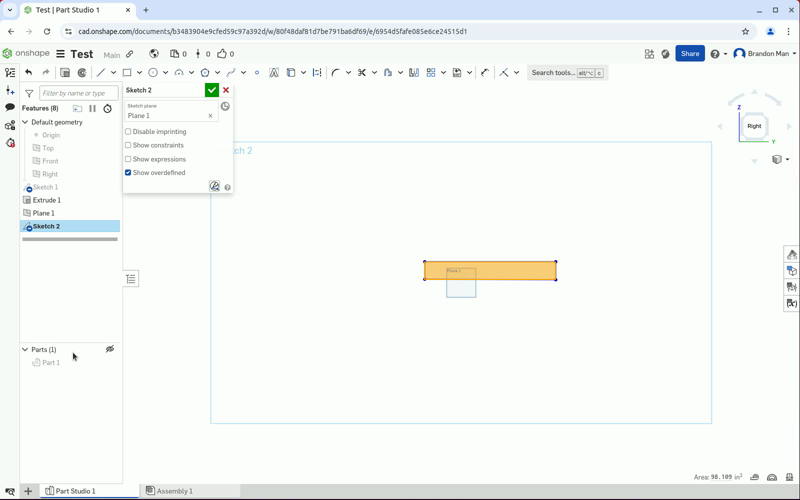
key(shift+e)
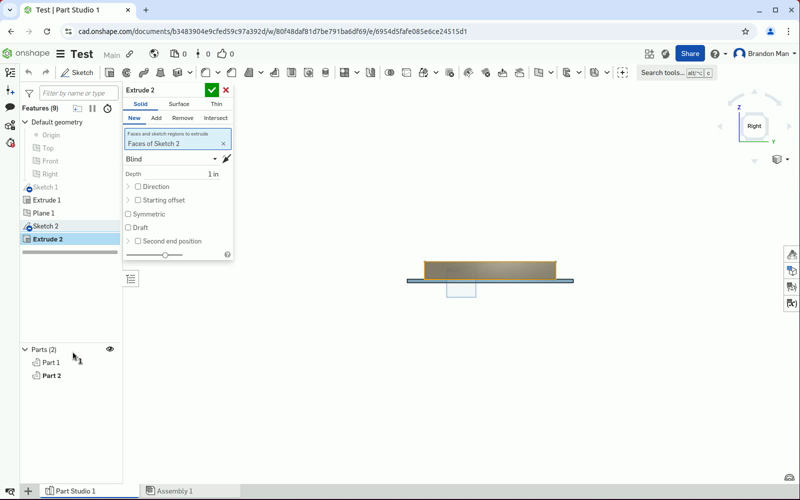
mouse_move(143, 106)
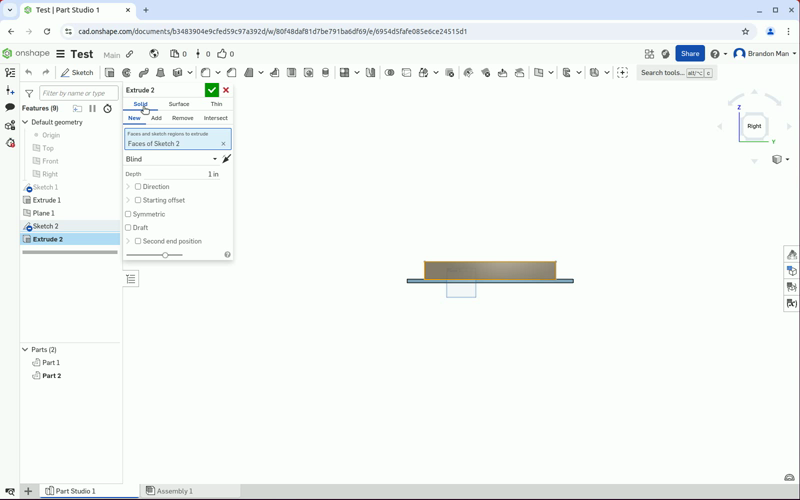
click(143, 106)
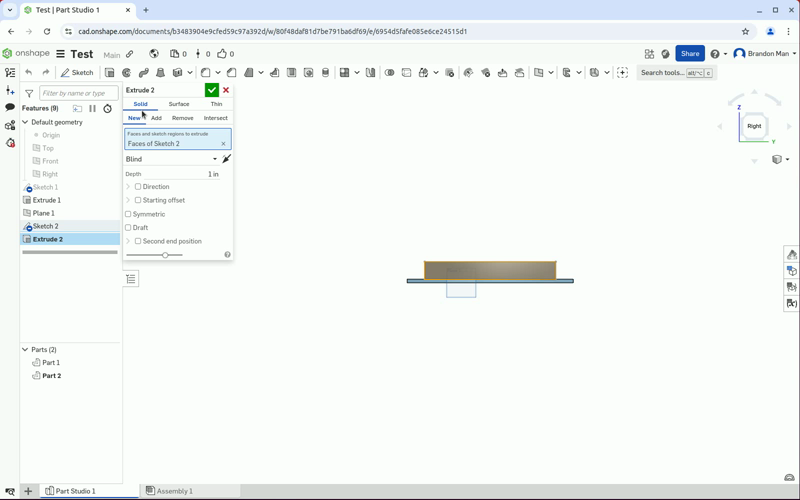
mouse_move(137, 120)
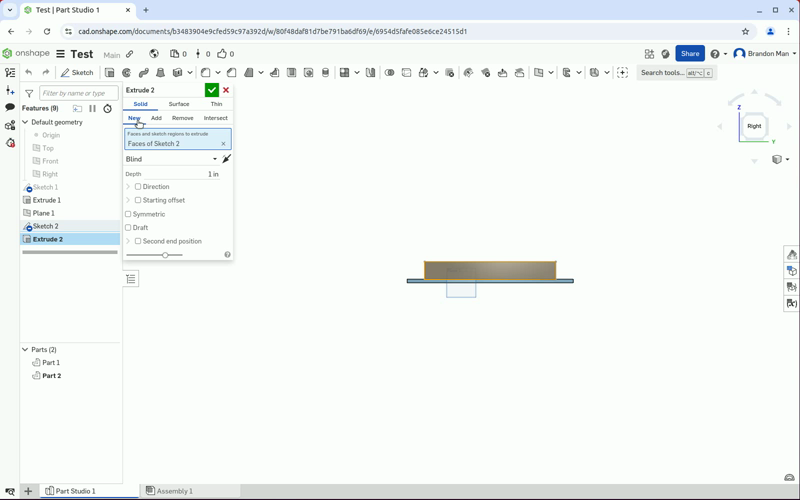
click(137, 120)
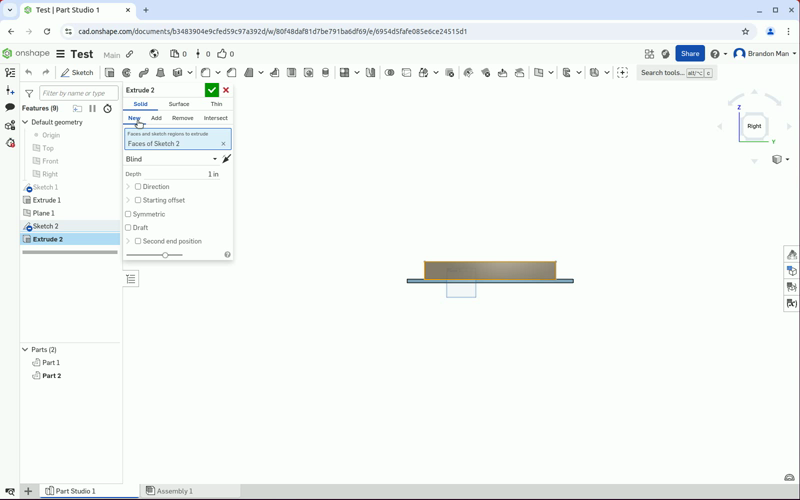
key(tab, 4)
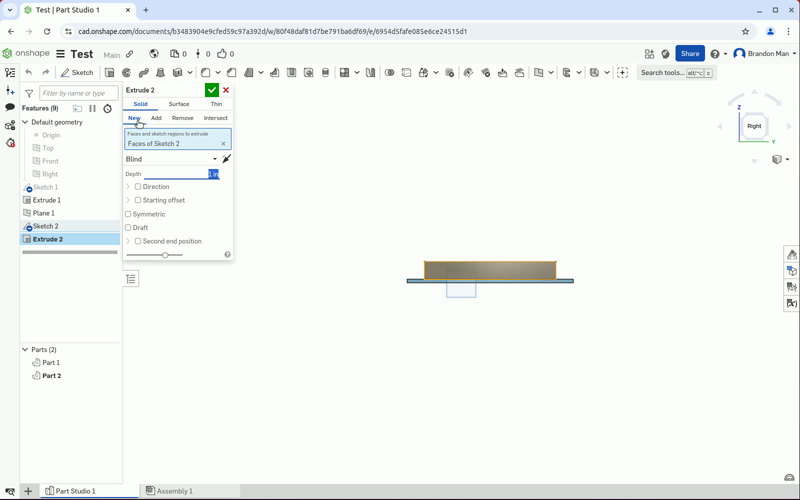
text(0.722)
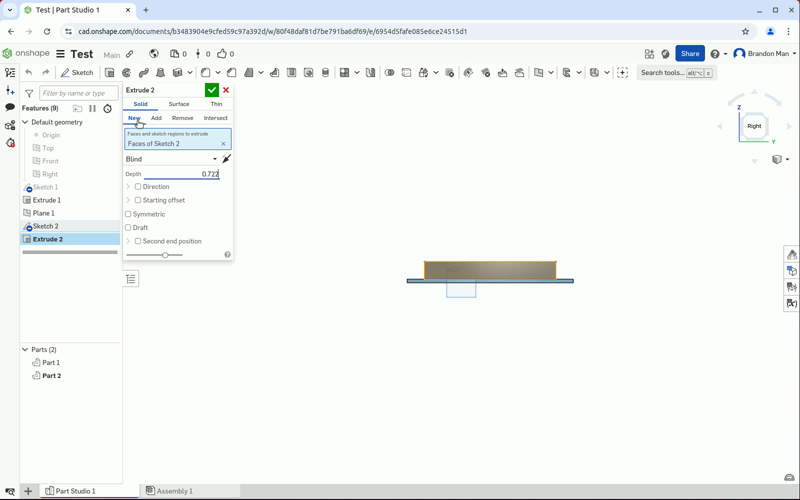
key(enter)
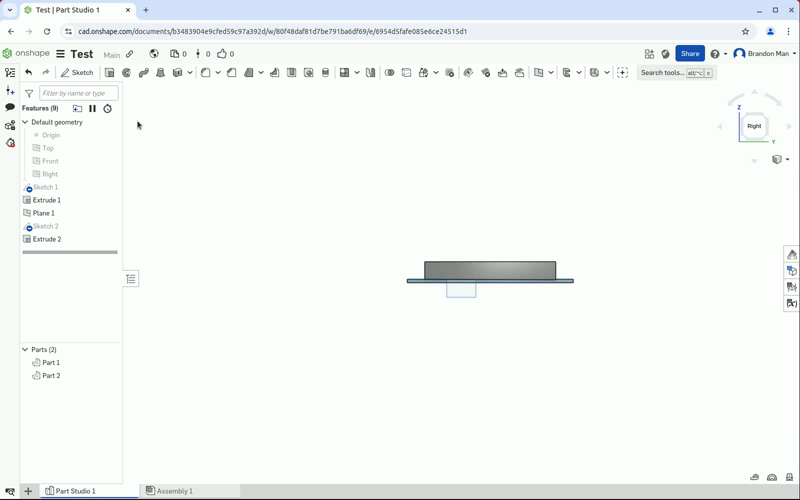
key(shift+h)
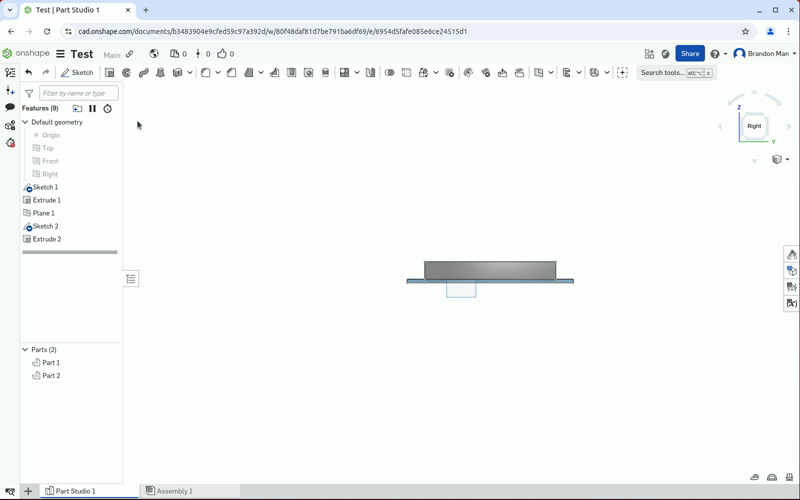
key(shift+h)
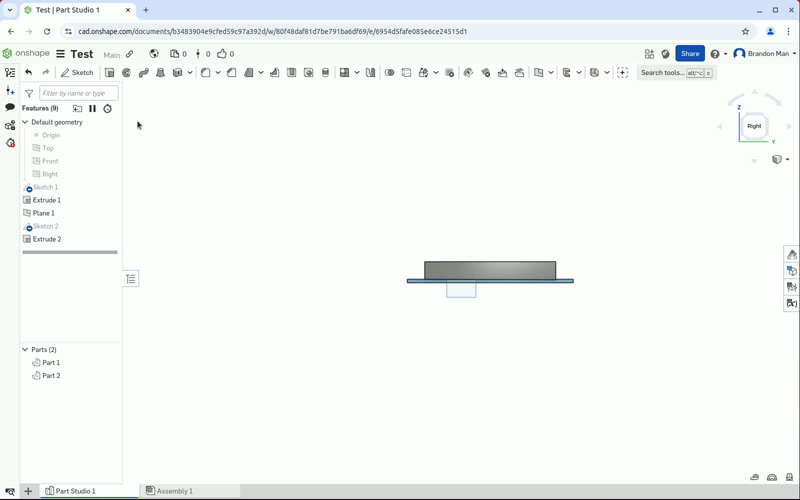
mouse_move(73, 189)
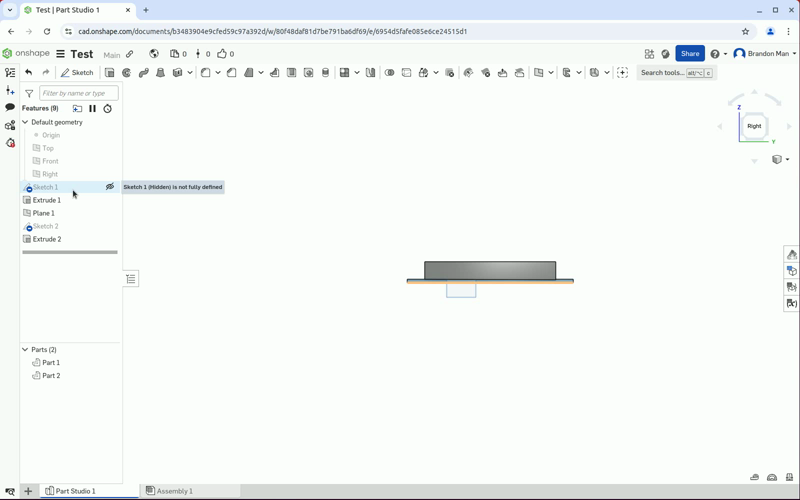
click(73, 189)
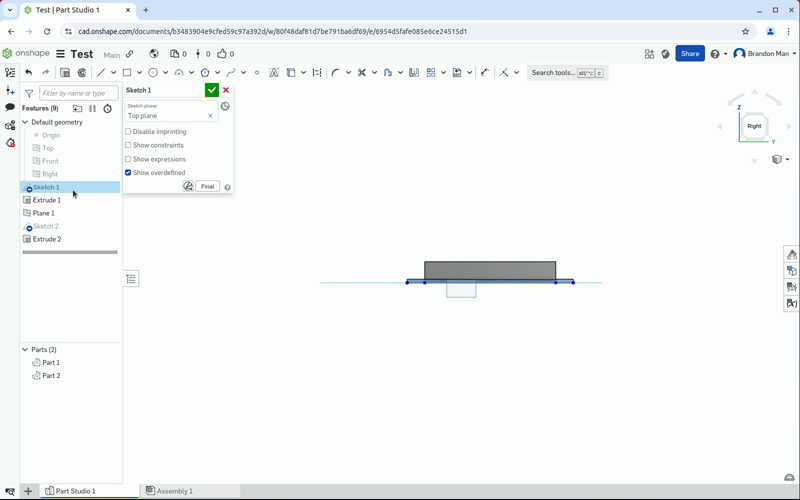
mouse_move(229, 92)
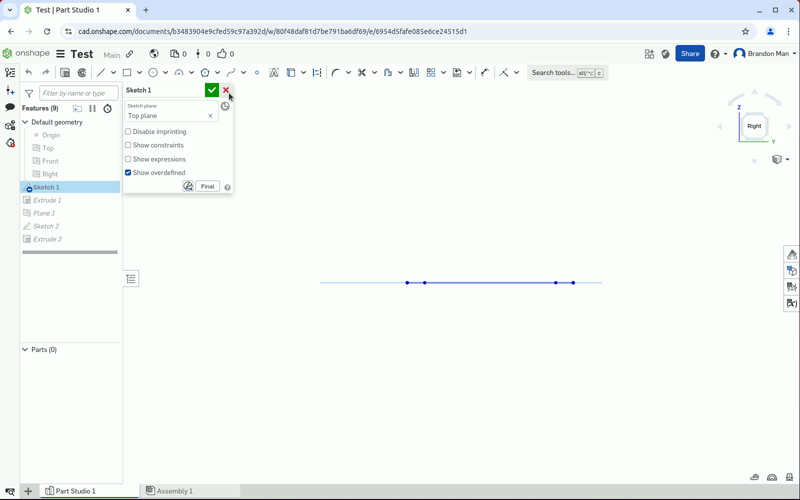
click(229, 92)
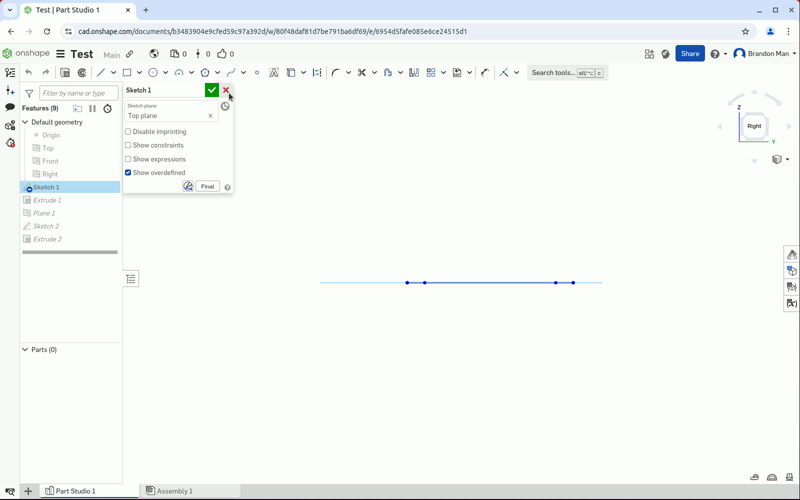
key(shift+s)
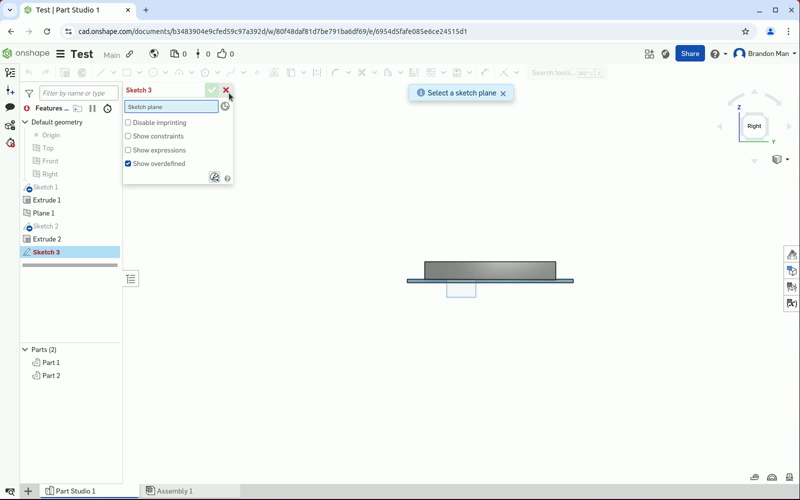
mouse_move(73, 215)
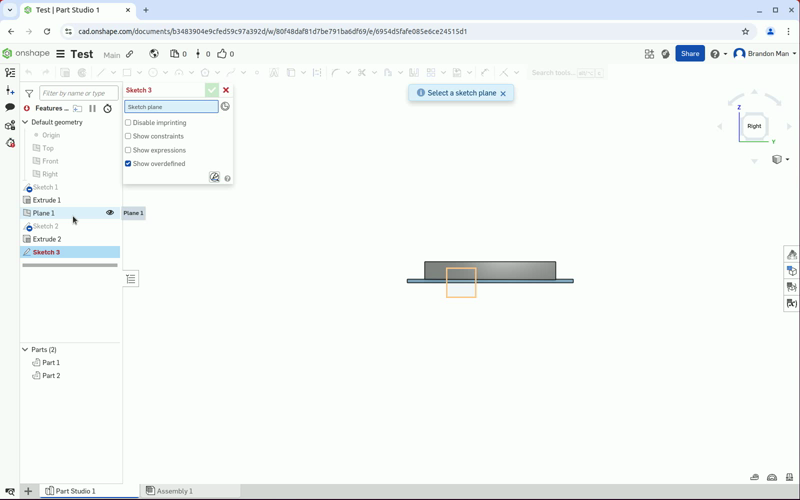
click(73, 215)
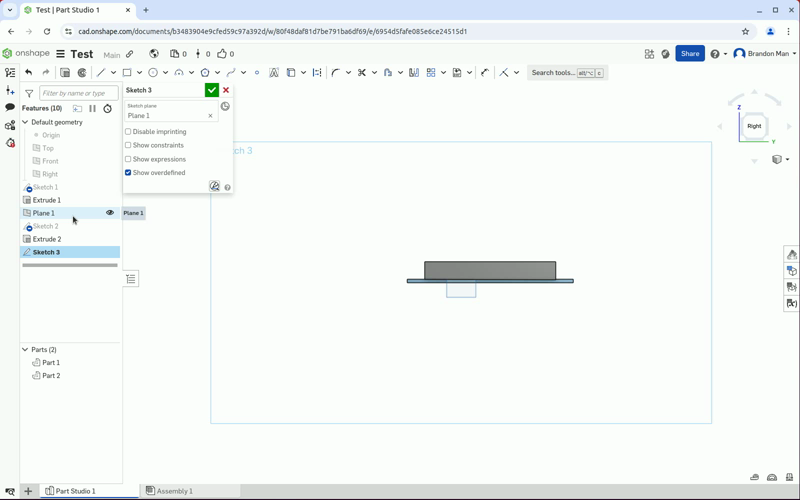
mouse_move(73, 352)
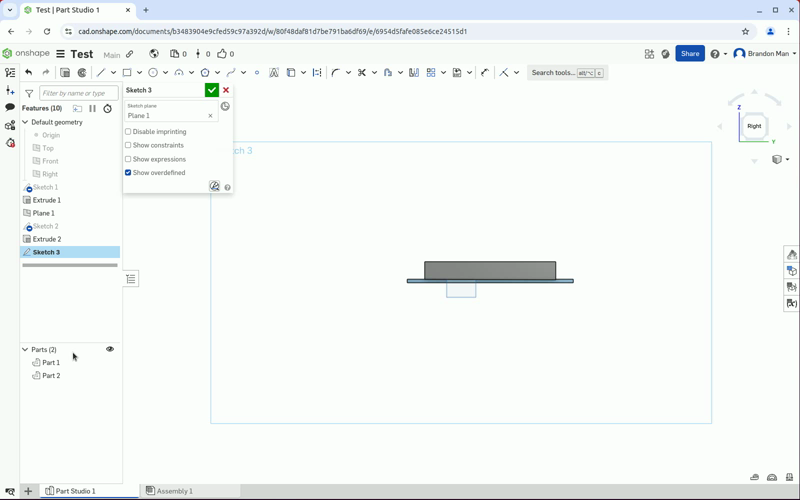
key(y)
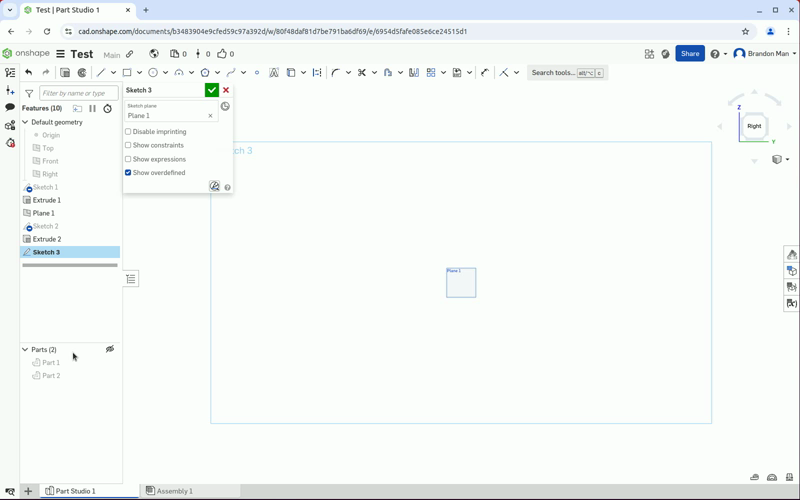
key(l)
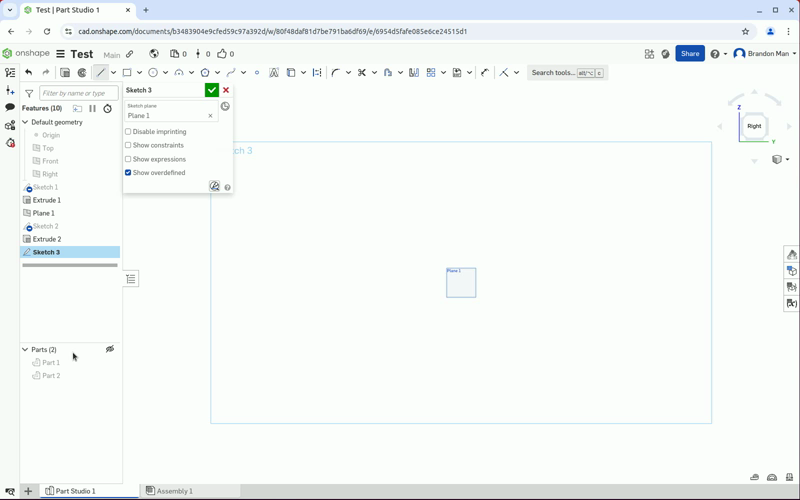
key_down(shift)
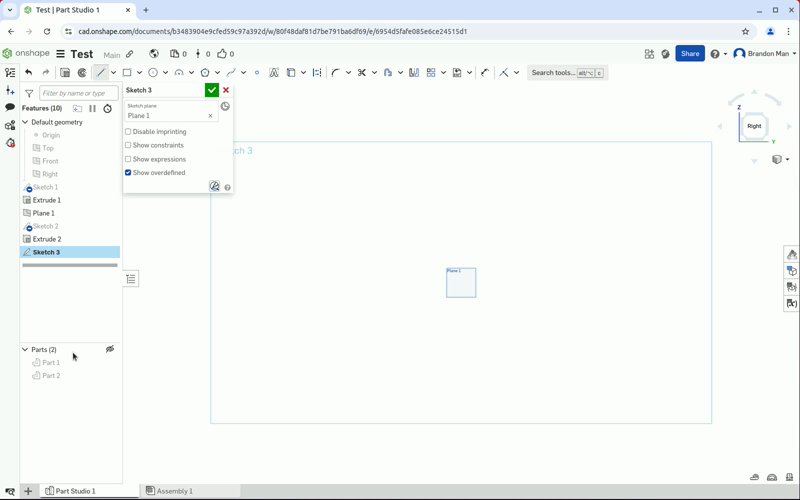
mouse_move(424, 282)
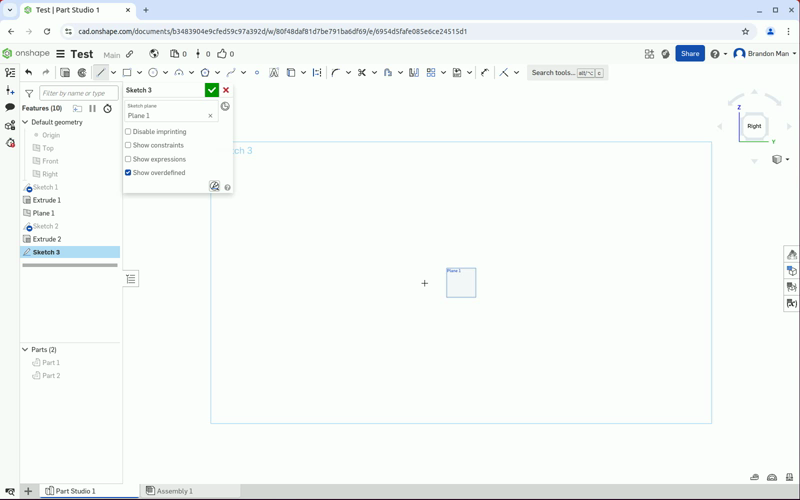
click(424, 282)
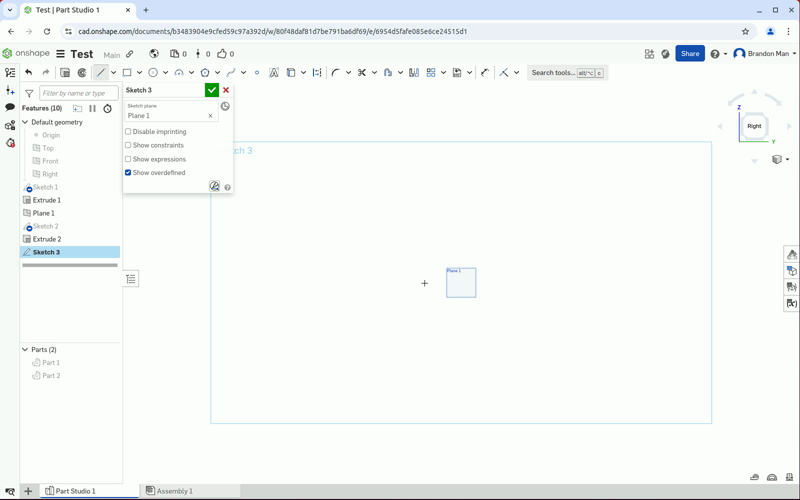
key_up(shift)
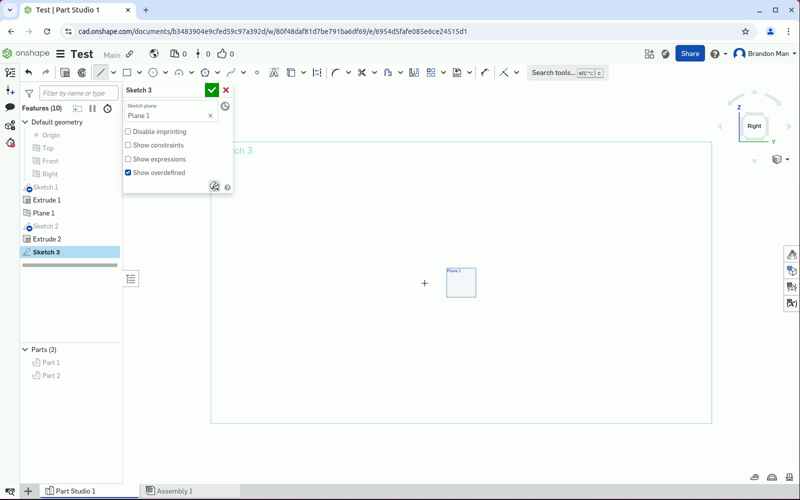
key_down(shift)
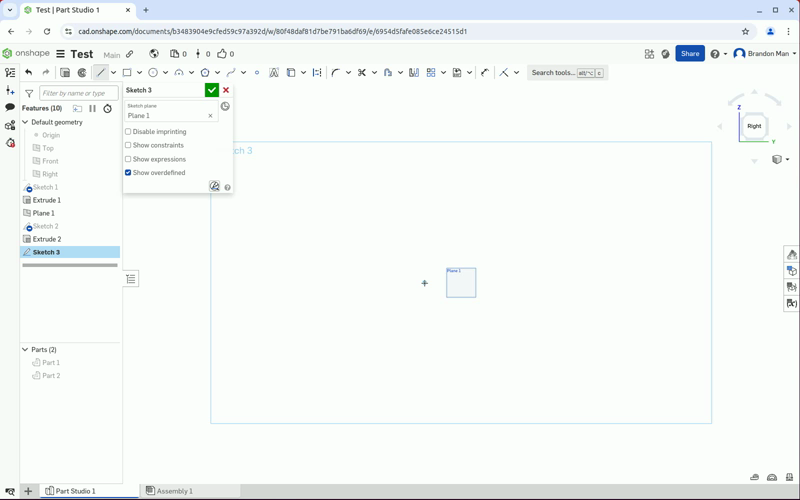
mouse_move(555, 282)
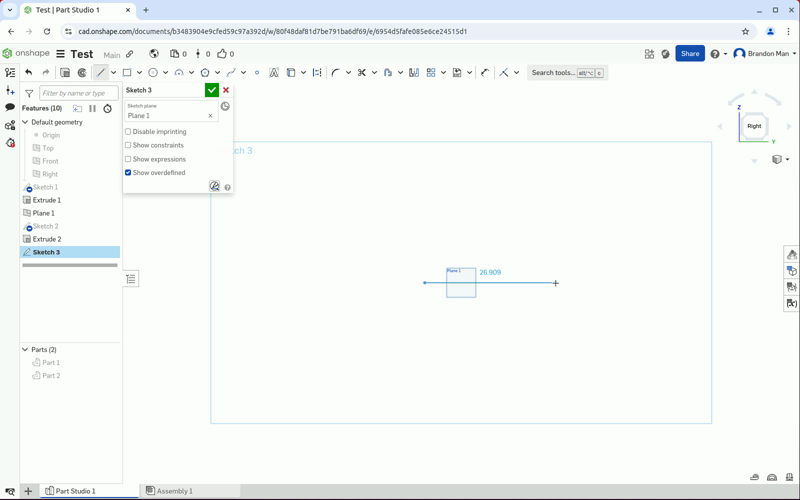
click(555, 282)
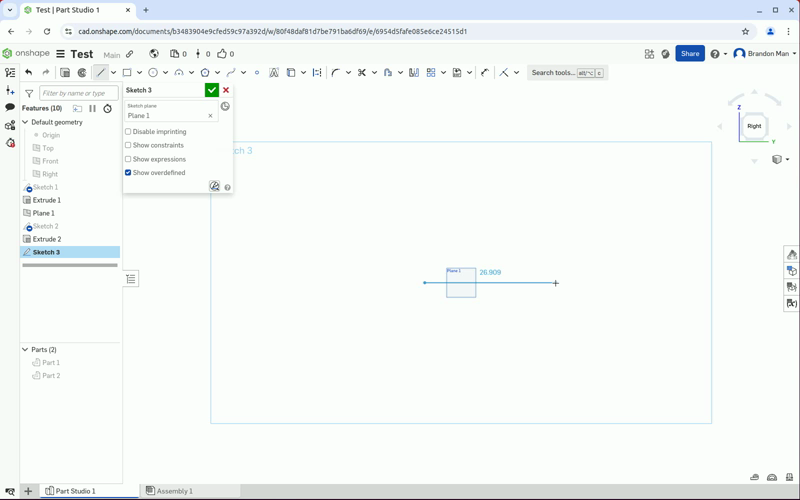
key_up(shift)
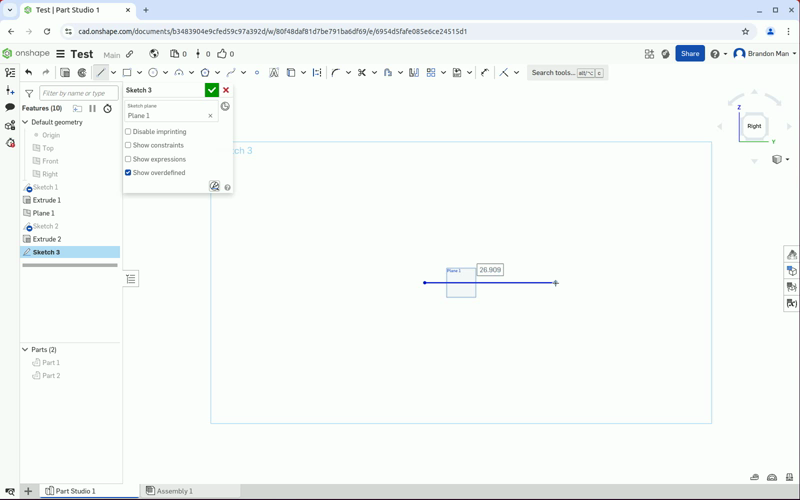
key_down(shift)
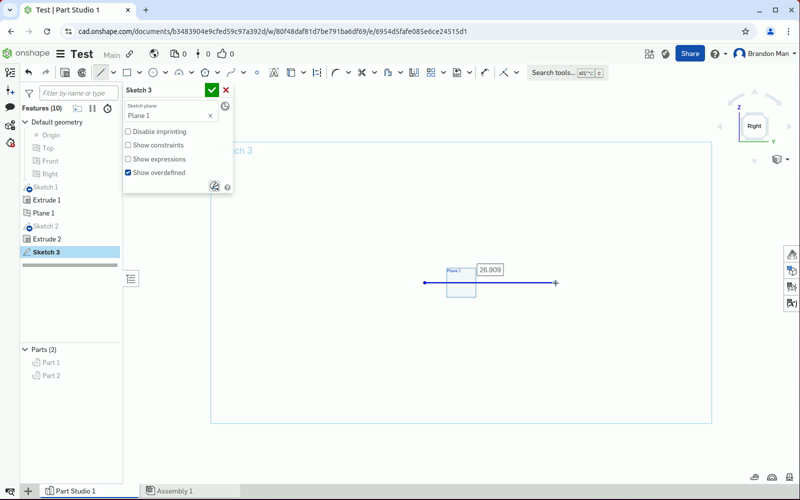
mouse_move(585, 282)
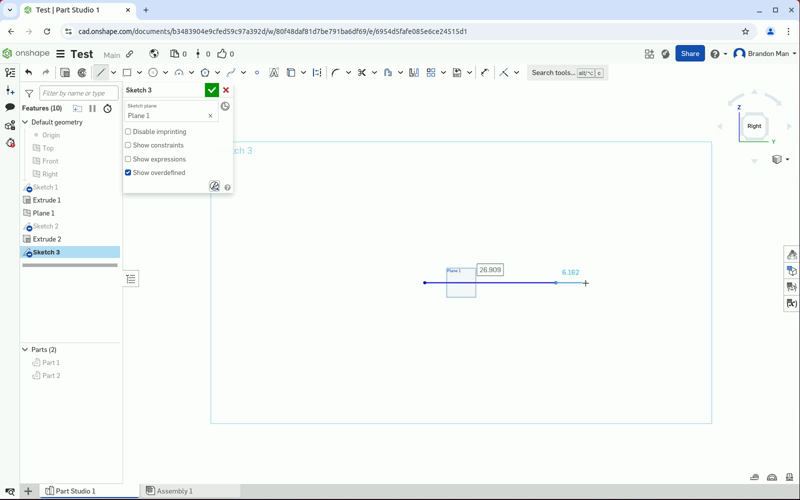
mouse_move(555, 278)
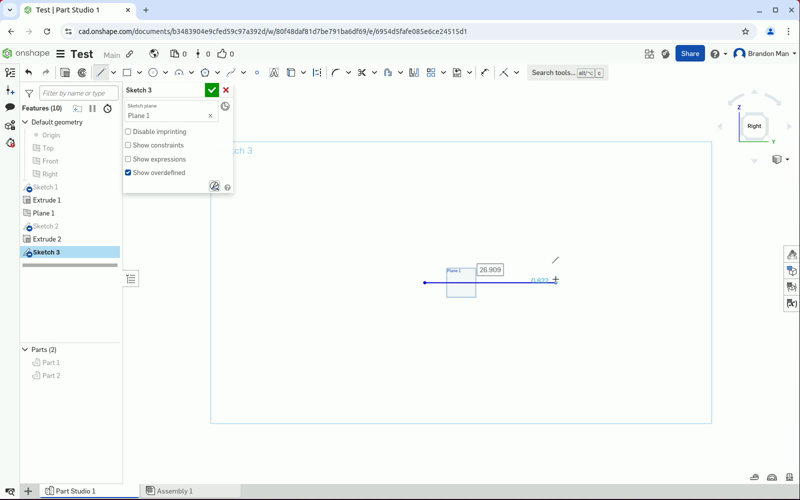
scroll(6)
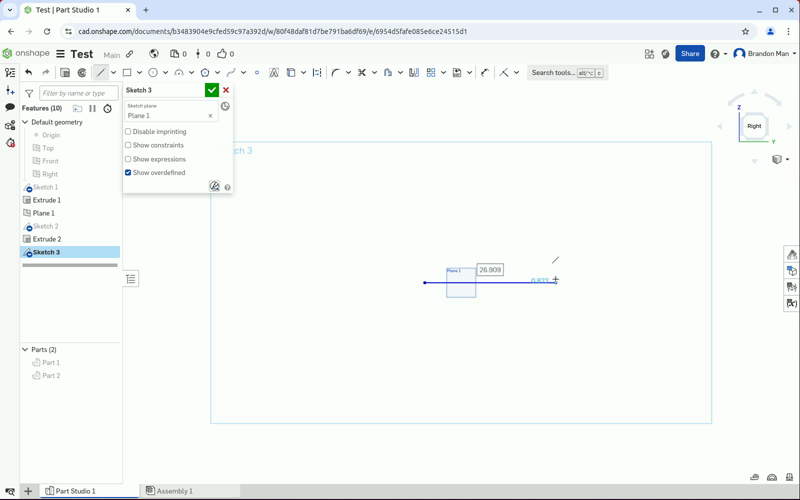
scroll(6)
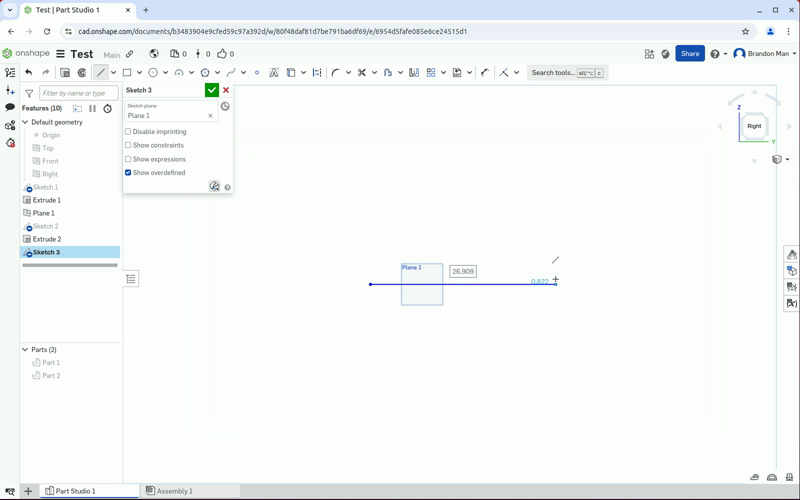
scroll(6)
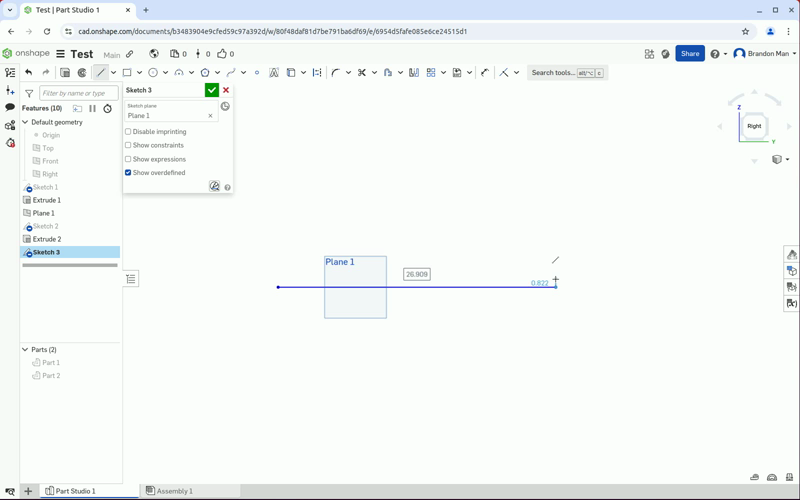
scroll(6)
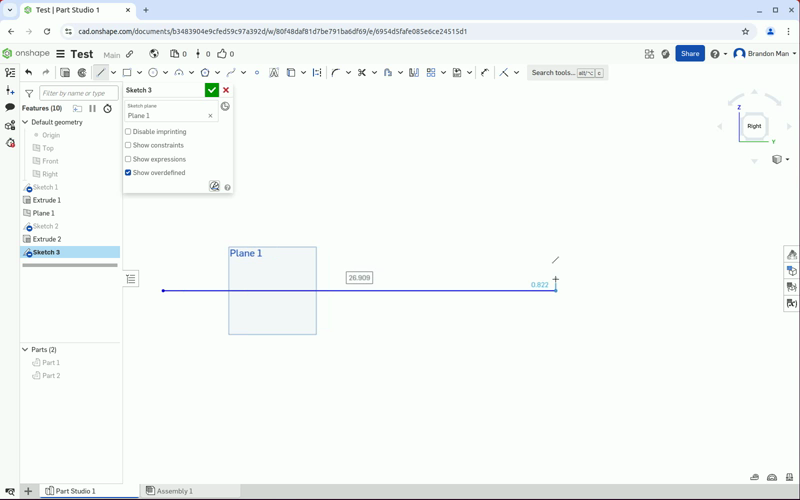
scroll(6)
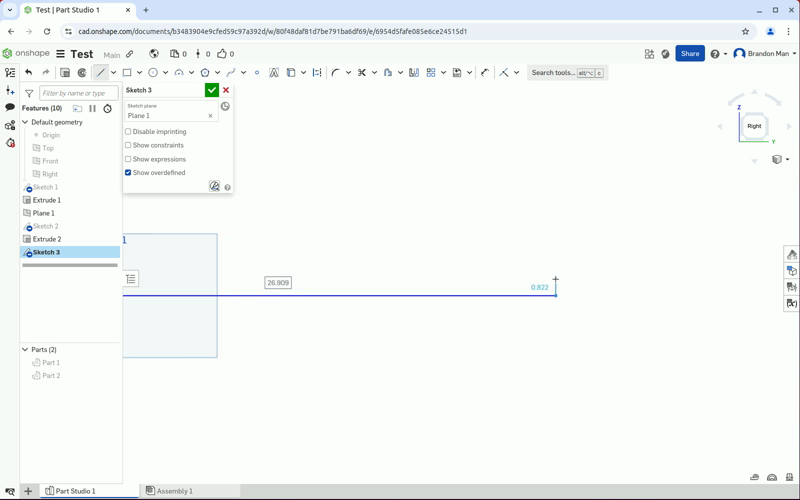
scroll(6)
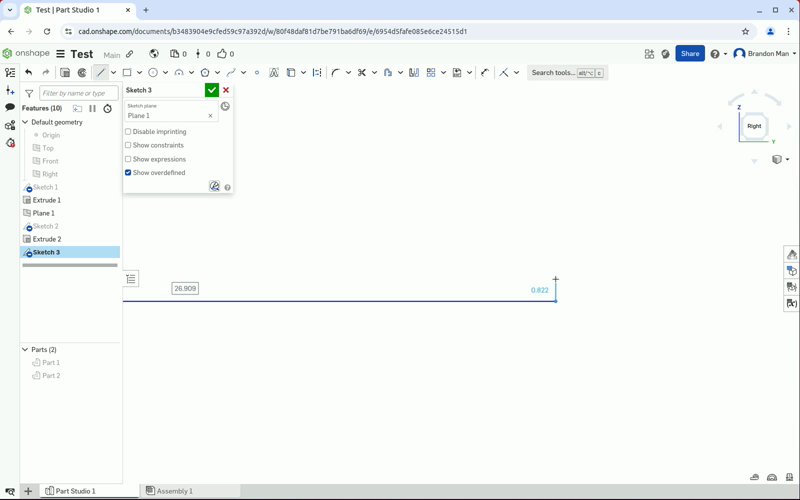
scroll(6)
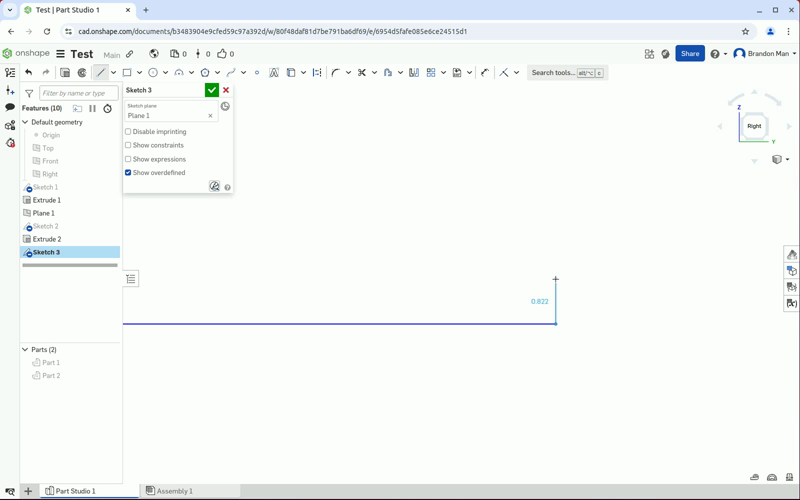
click(555, 278)
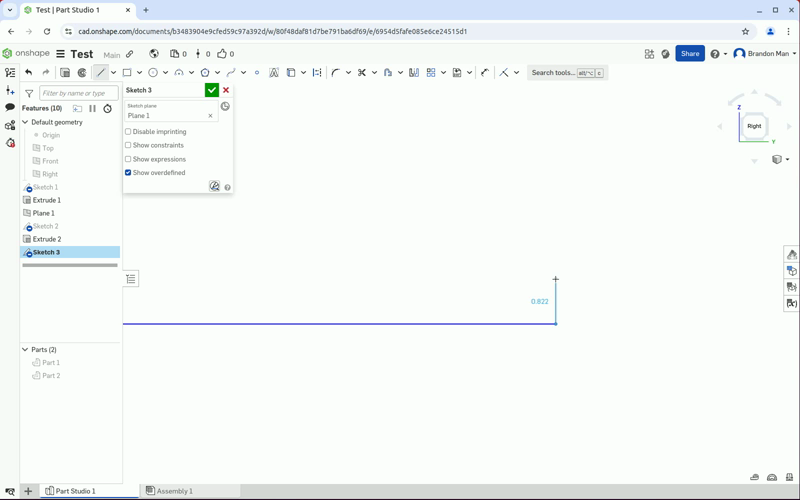
scroll(-6)
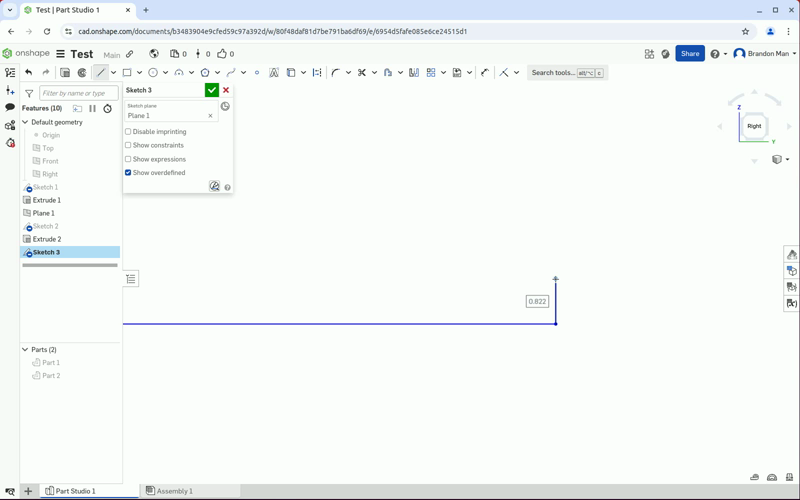
scroll(-6)
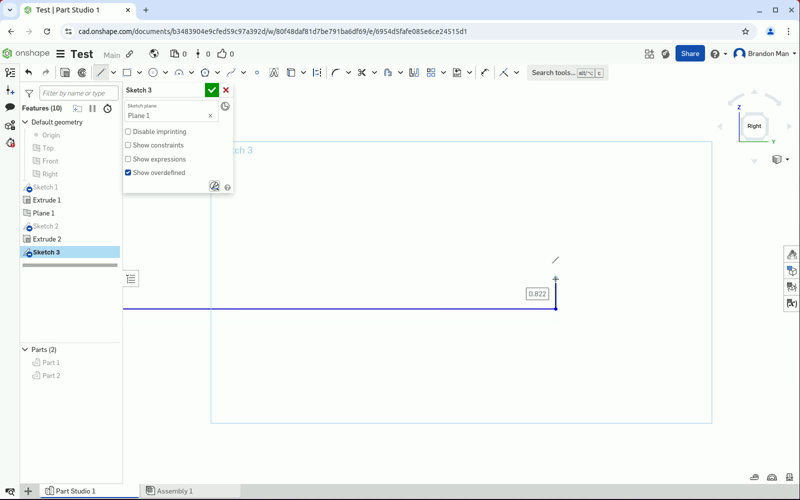
scroll(-6)
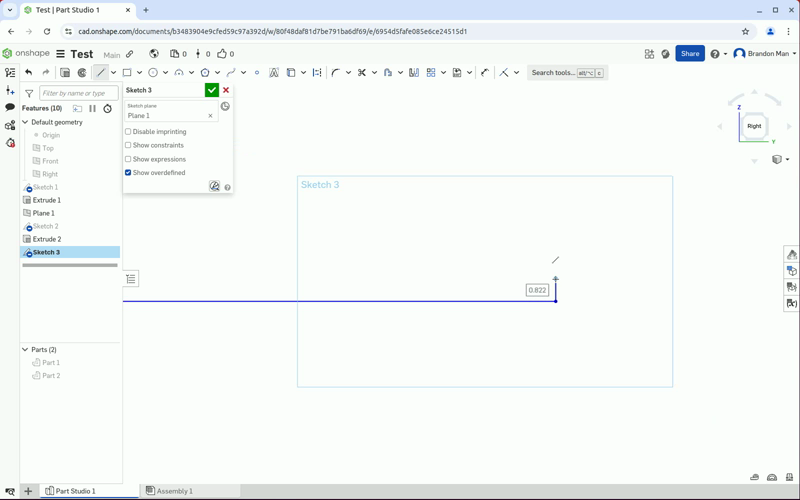
scroll(-6)
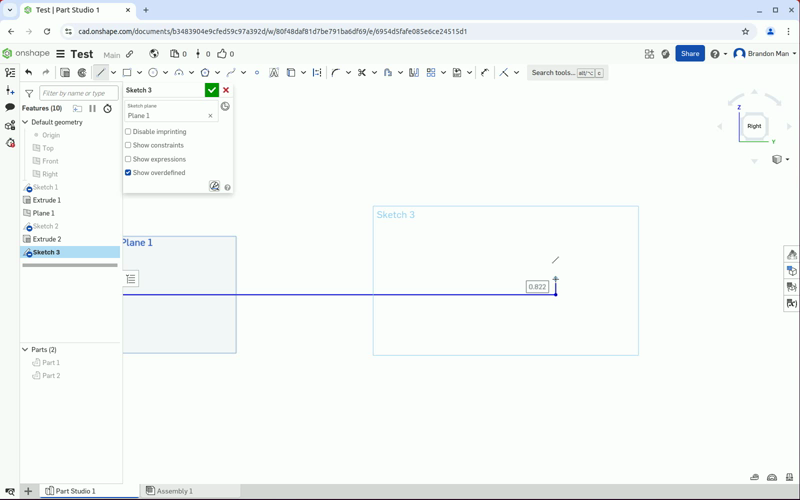
scroll(-6)
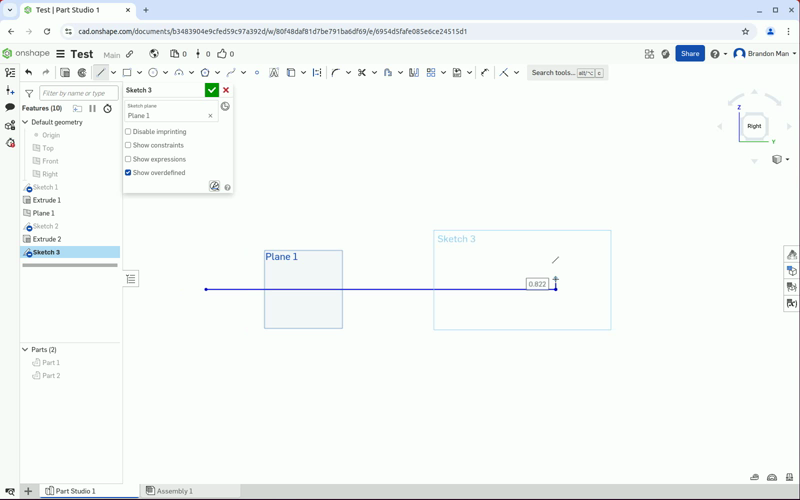
scroll(-6)
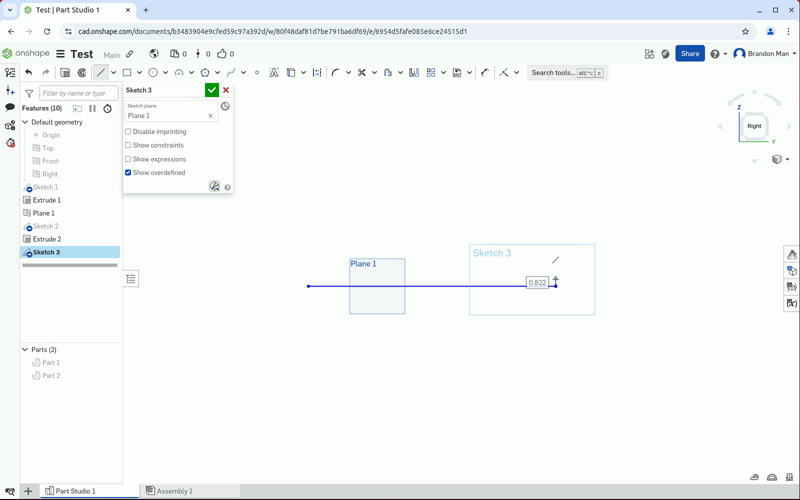
scroll(-6)
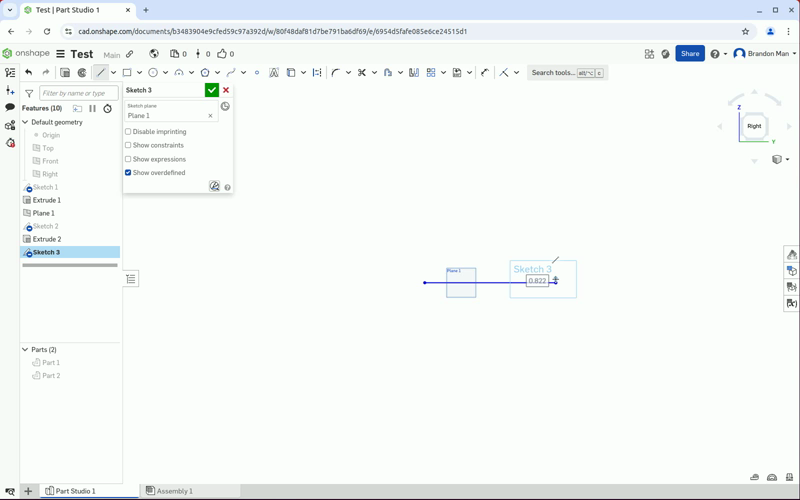
key_up(shift)
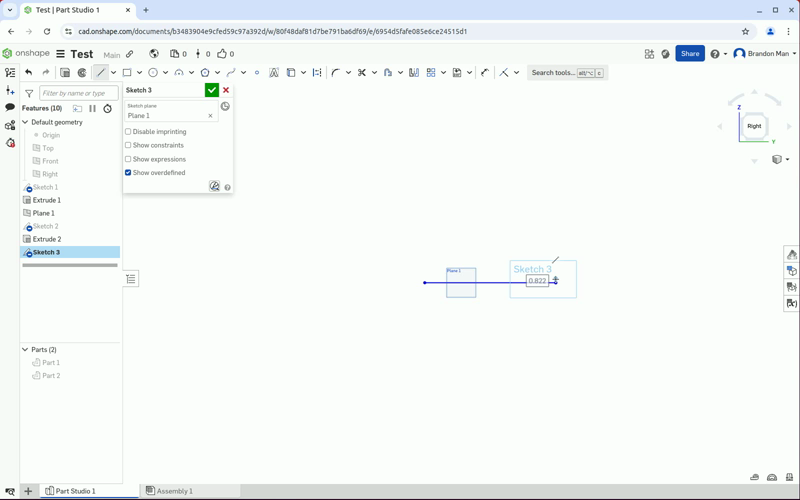
key_down(shift)
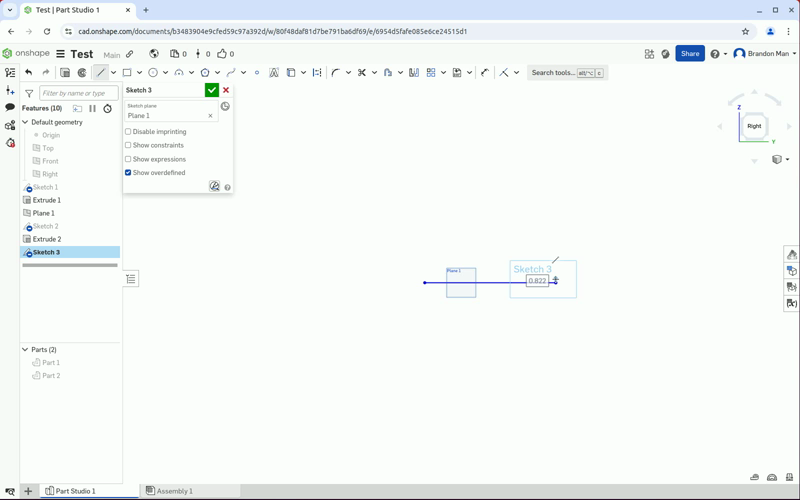
mouse_move(424, 278)
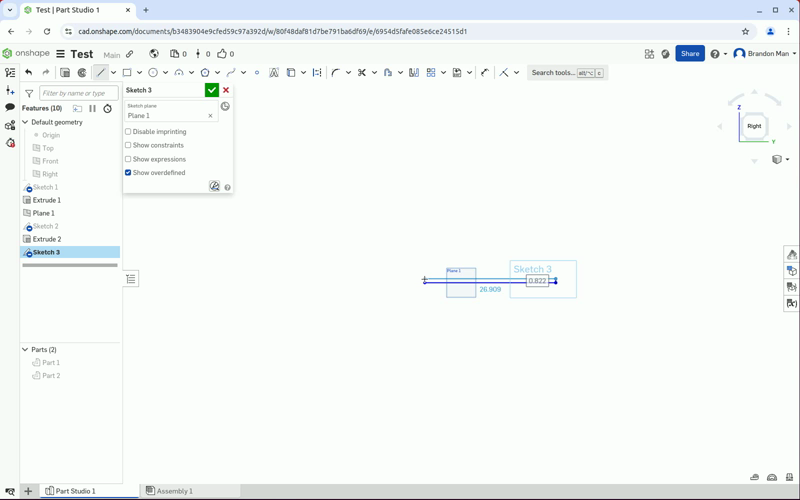
scroll(6)
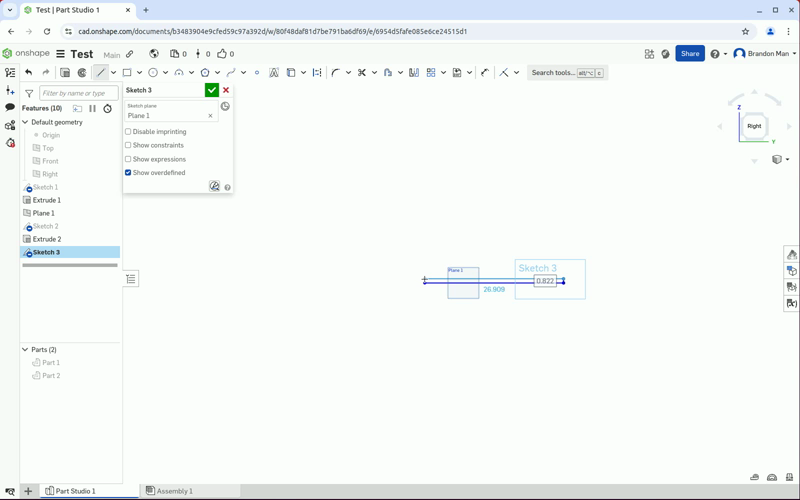
scroll(6)
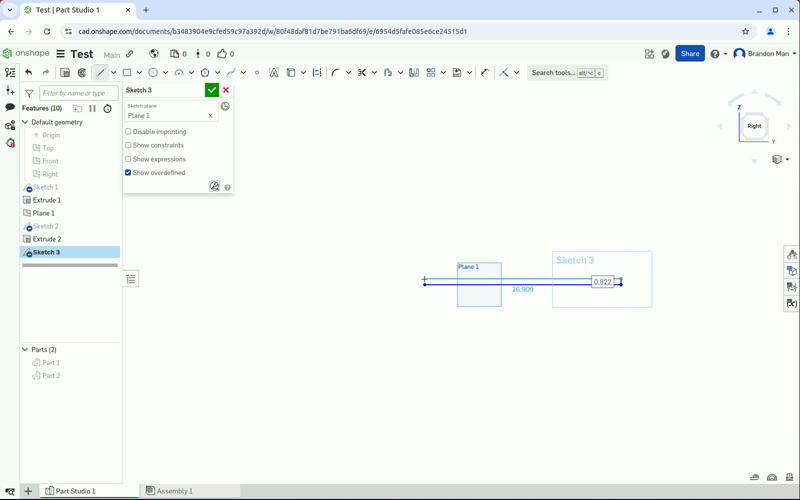
scroll(6)
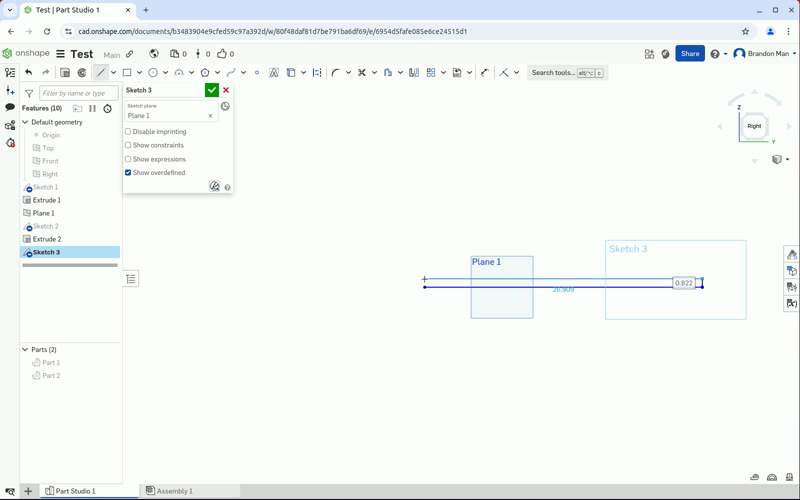
scroll(6)
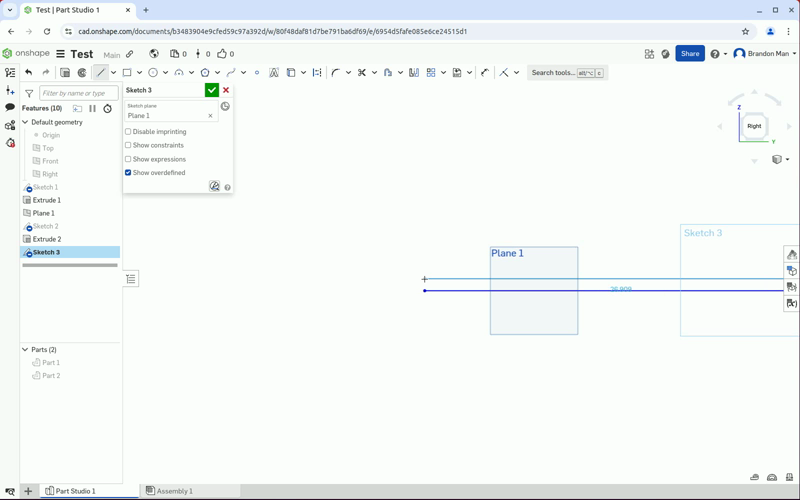
scroll(6)
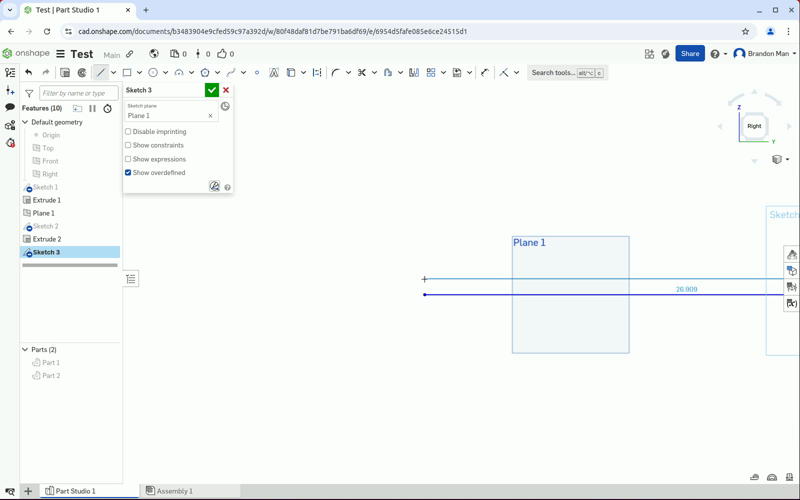
scroll(6)
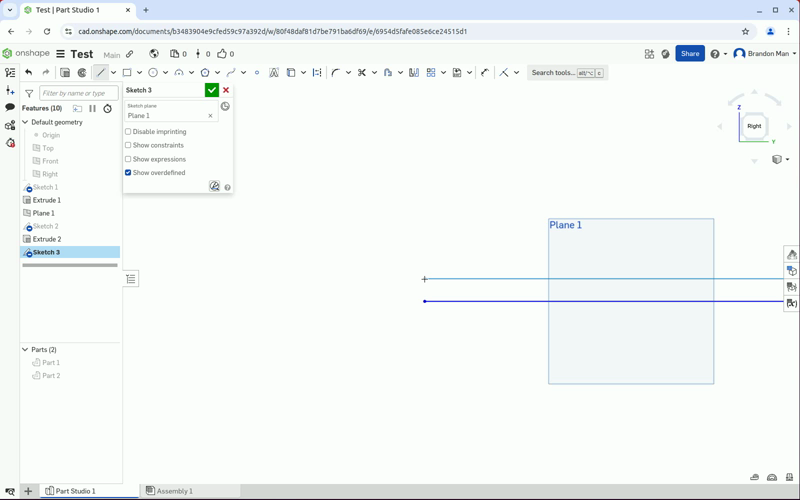
scroll(6)
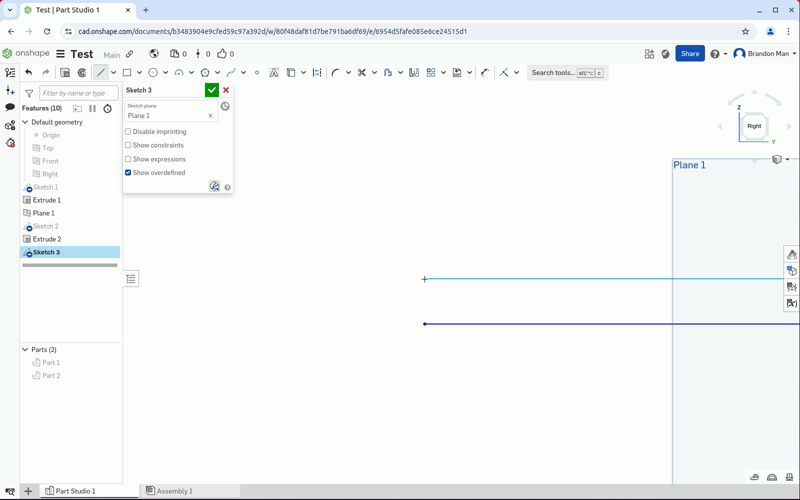
click(424, 278)
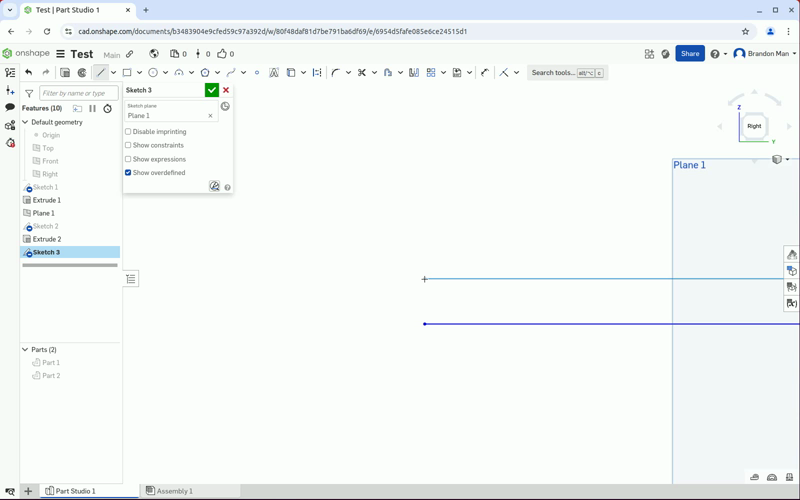
scroll(-6)
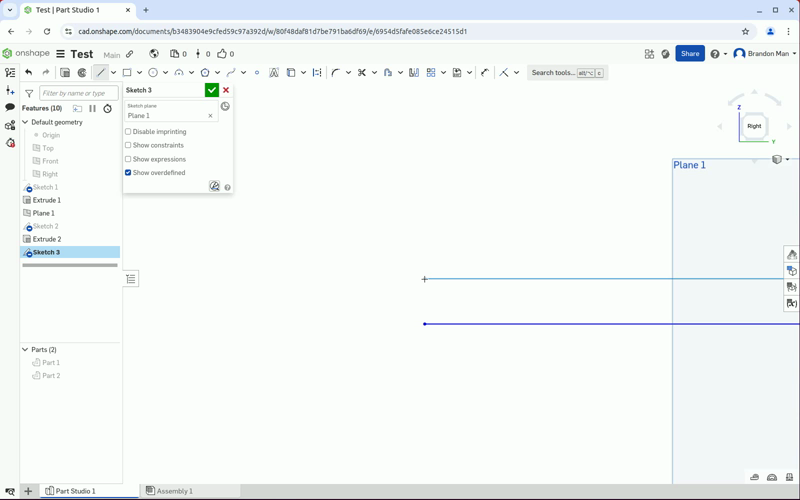
scroll(-6)
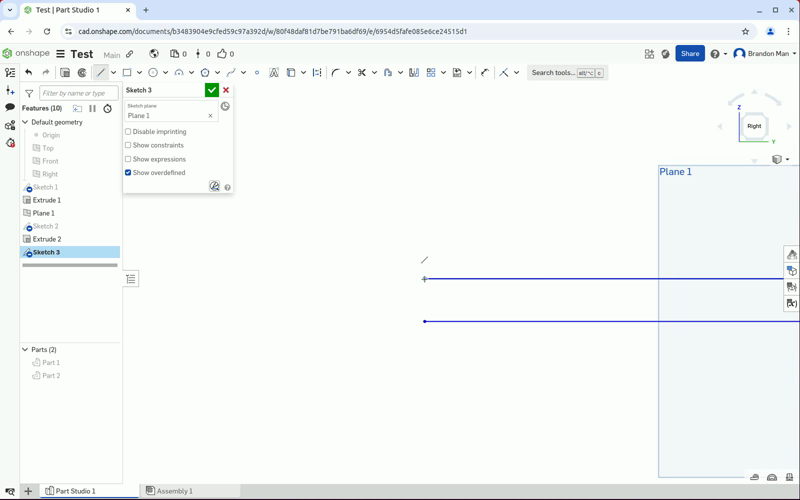
scroll(-6)
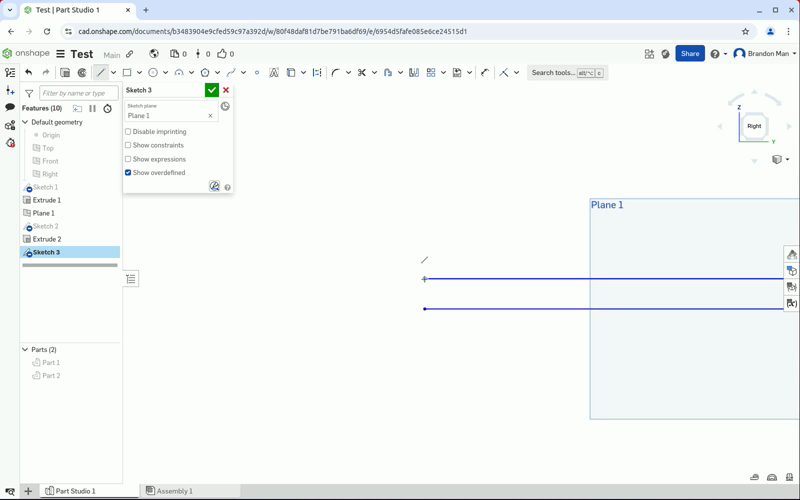
scroll(-6)
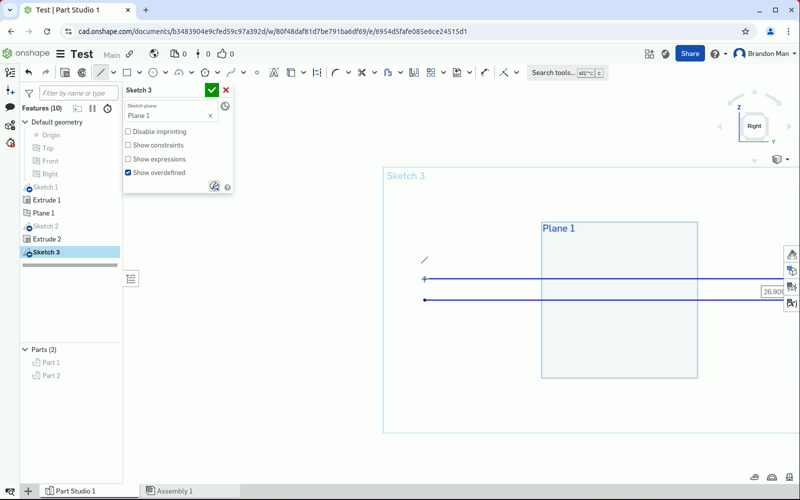
scroll(-6)
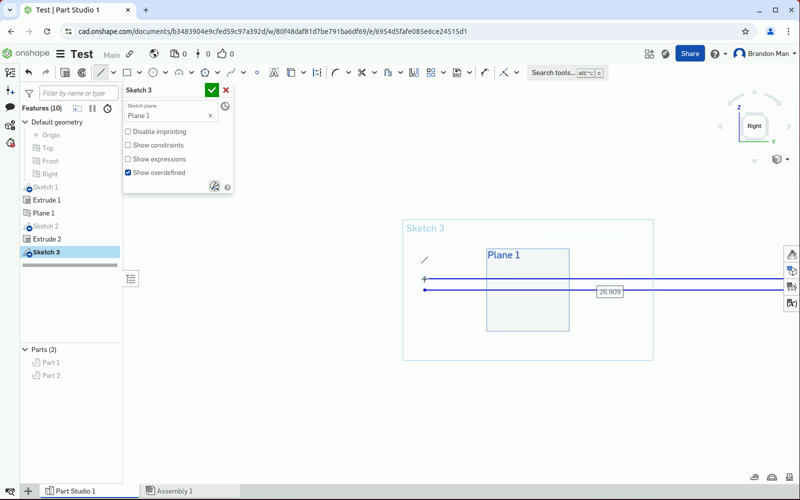
scroll(-6)
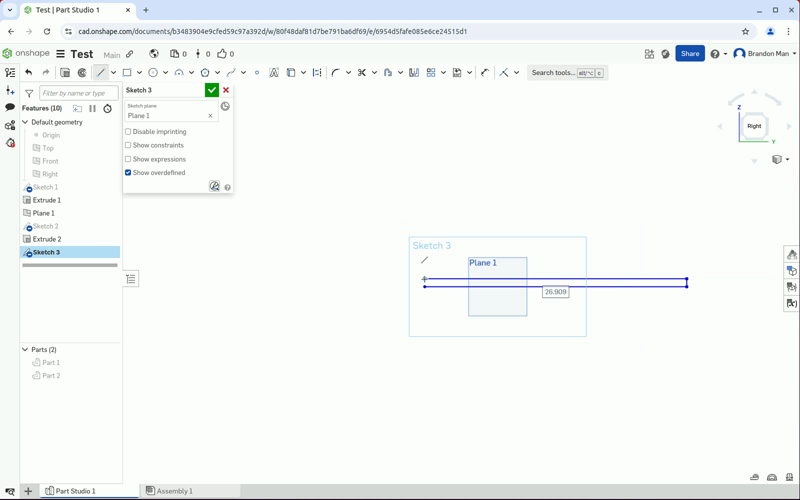
scroll(-6)
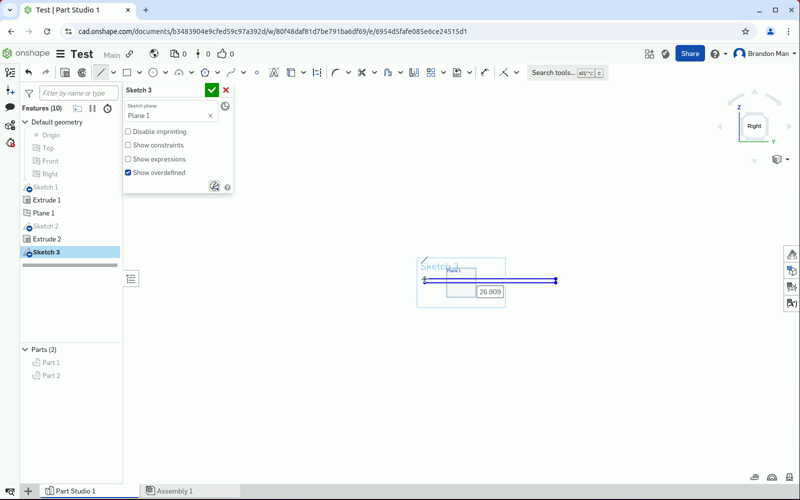
key_up(shift)
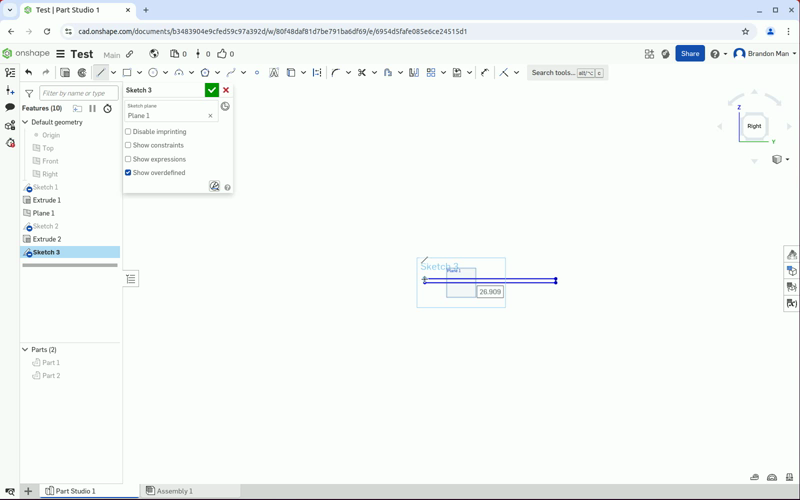
mouse_move(454, 278)
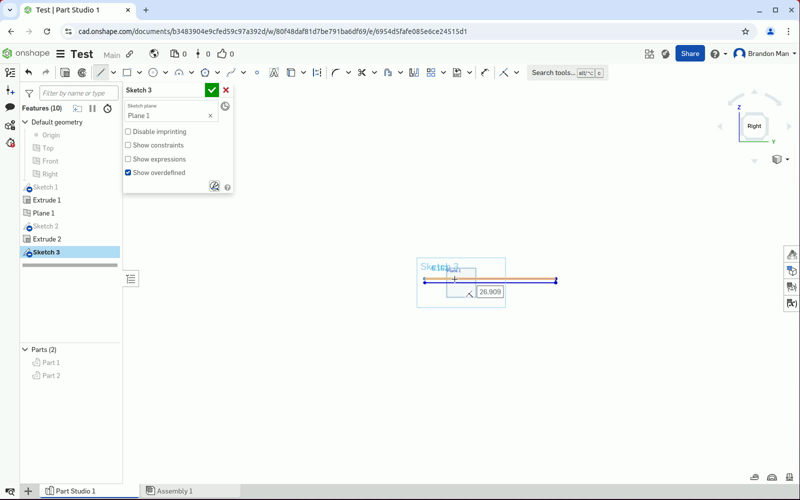
key_down(shift)
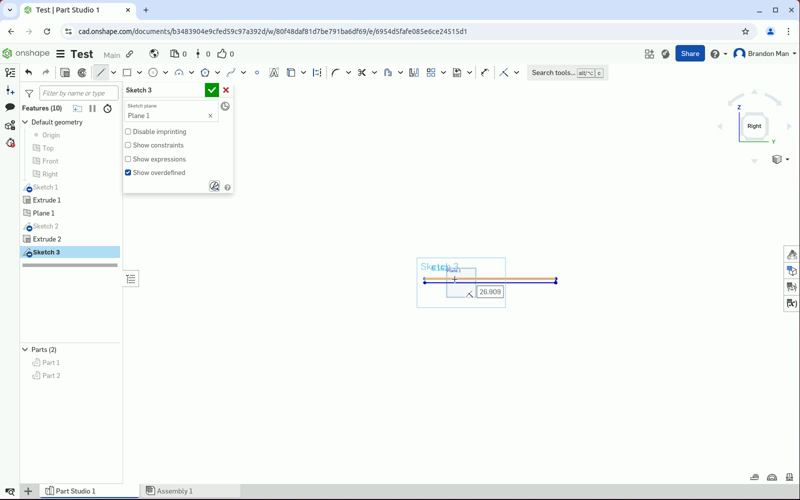
mouse_move(424, 282)
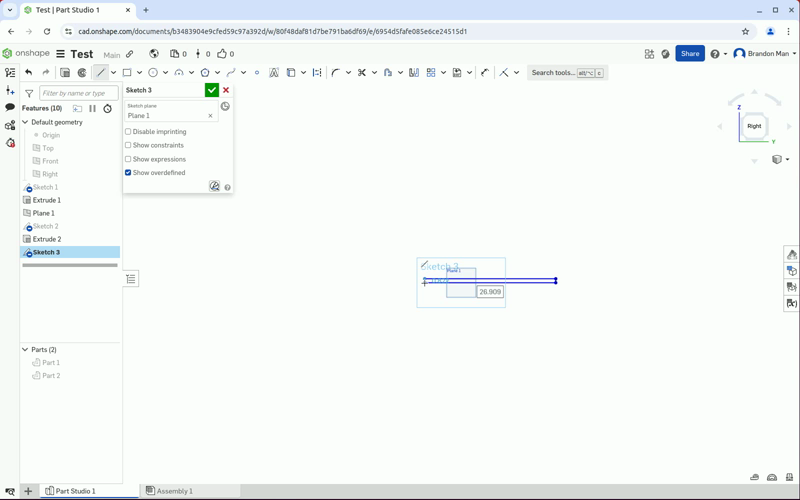
scroll(6)
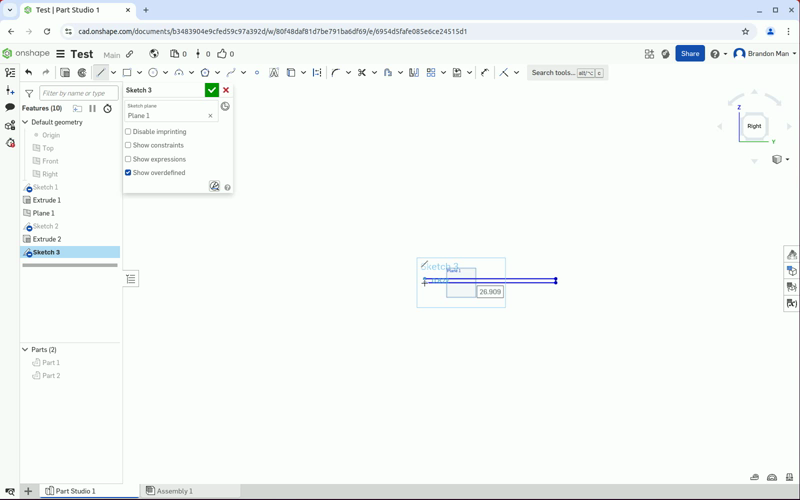
scroll(6)
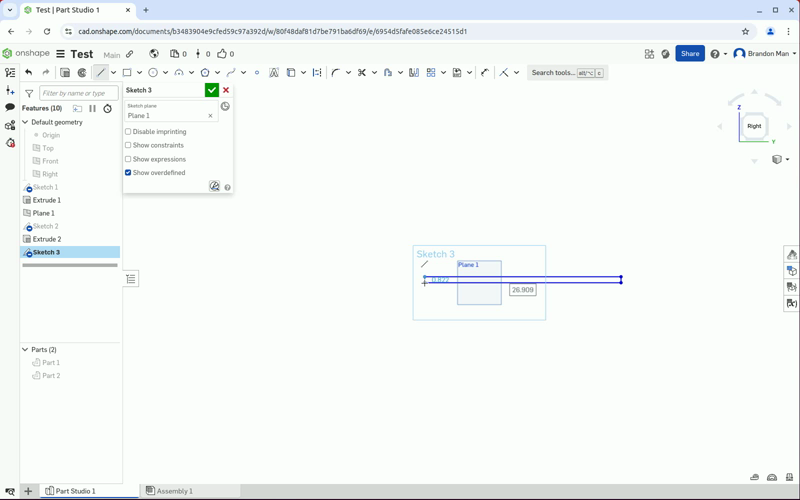
scroll(6)
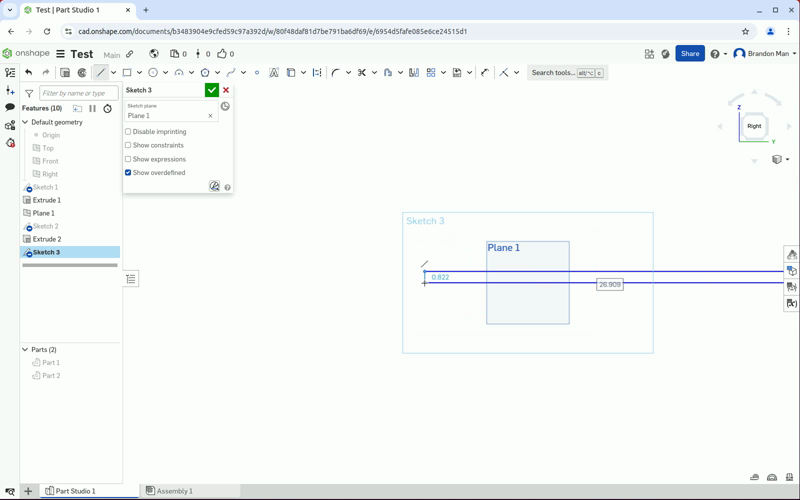
scroll(6)
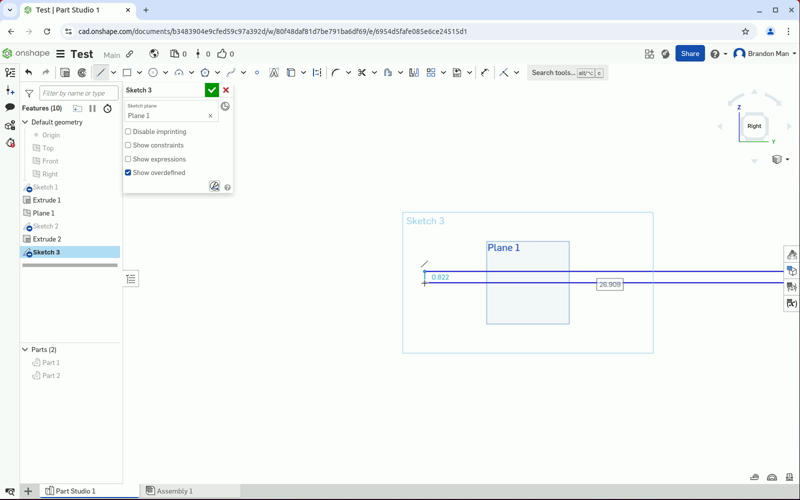
scroll(6)
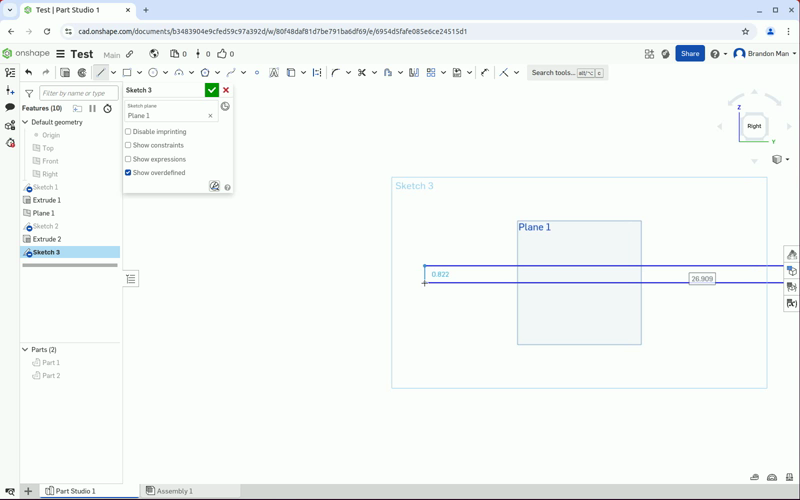
scroll(6)
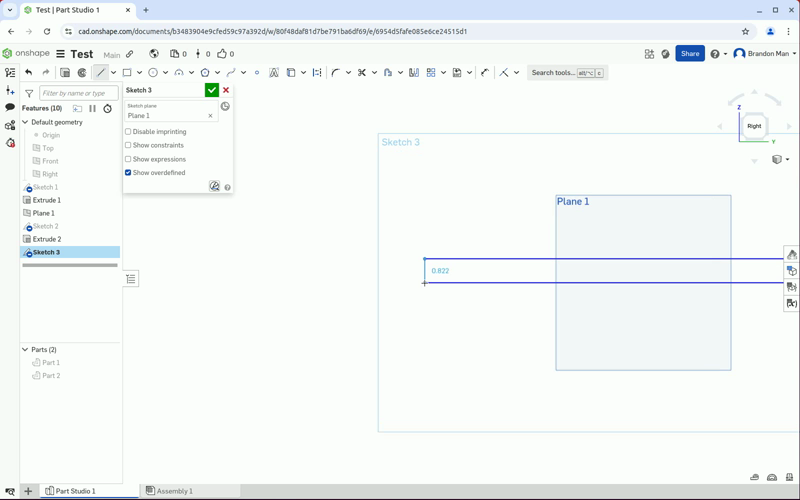
scroll(6)
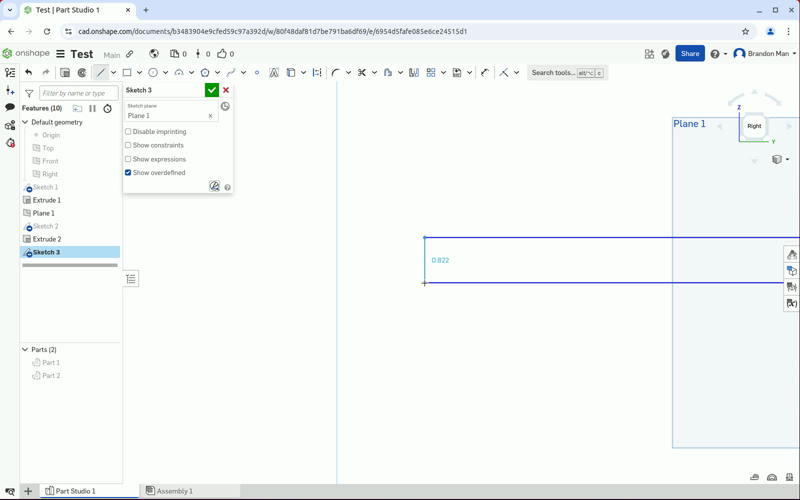
key_up(shift)
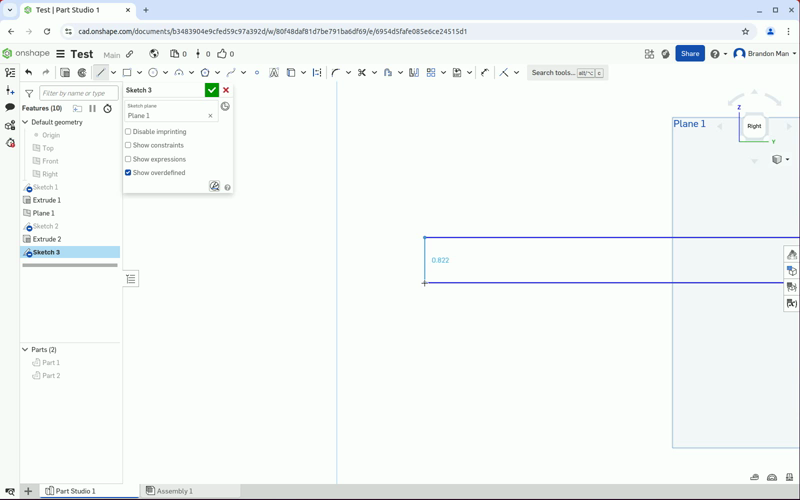
click(424, 282)
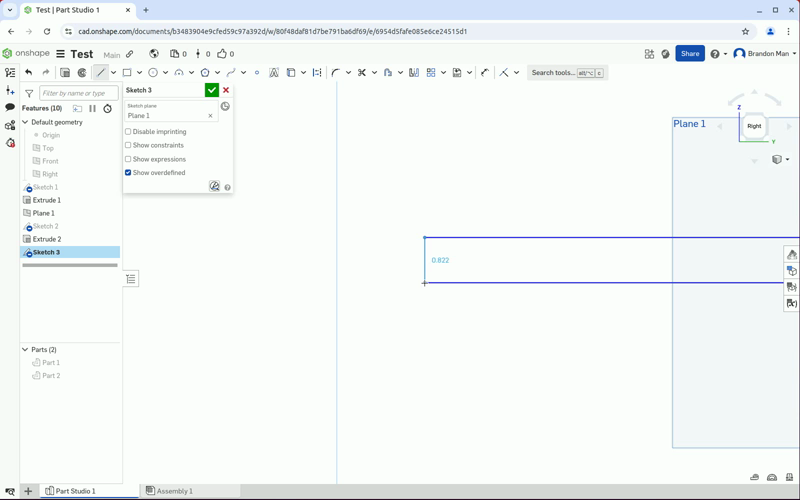
scroll(-6)
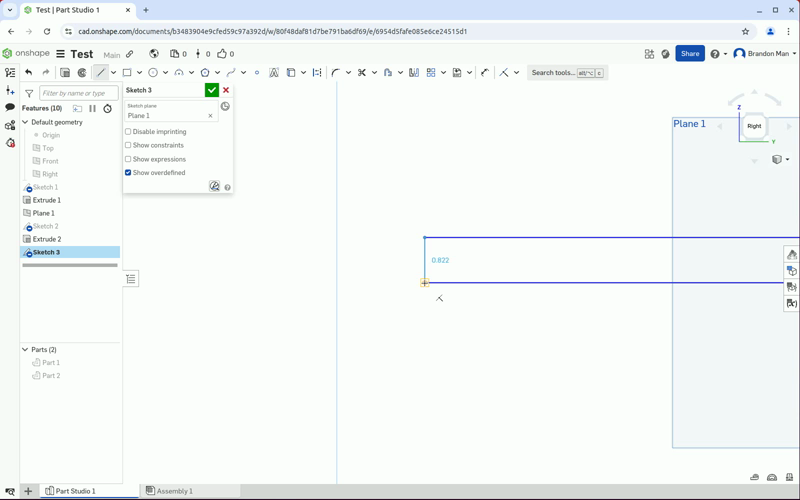
scroll(-6)
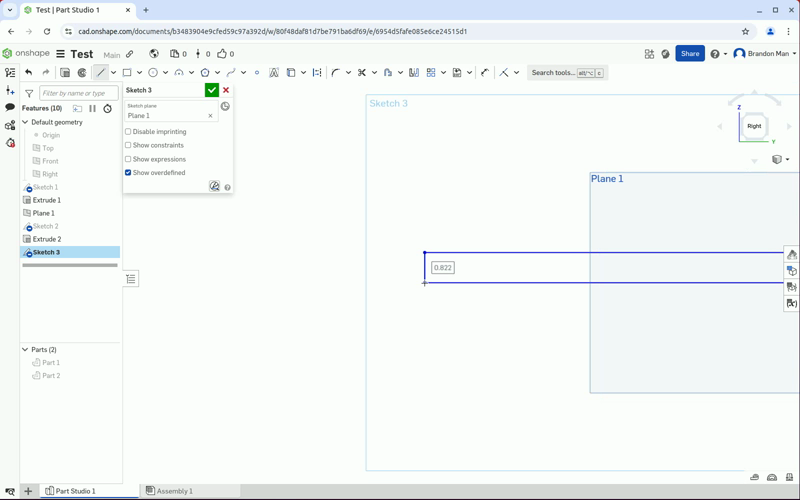
scroll(-6)
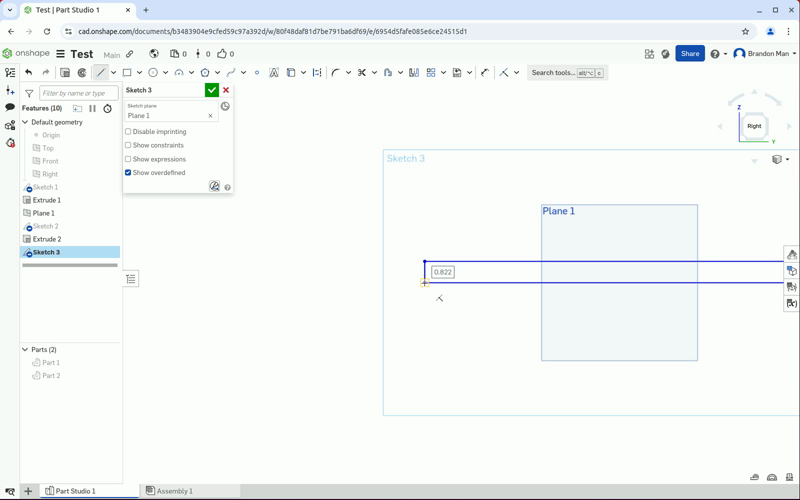
scroll(-6)
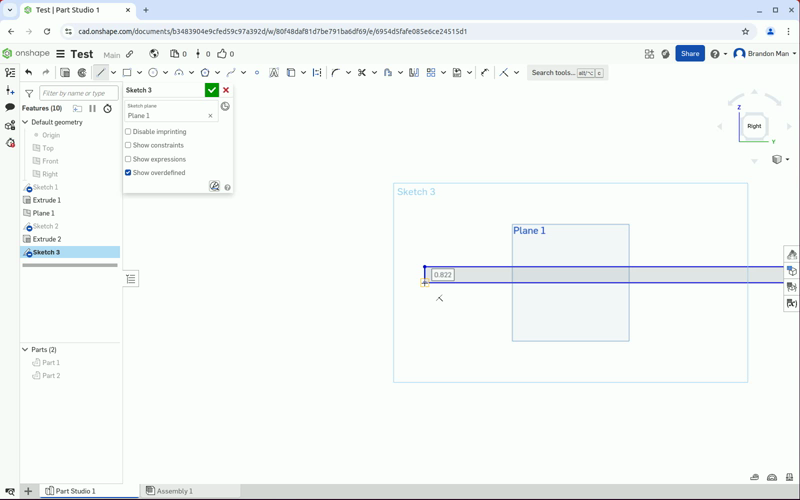
scroll(-6)
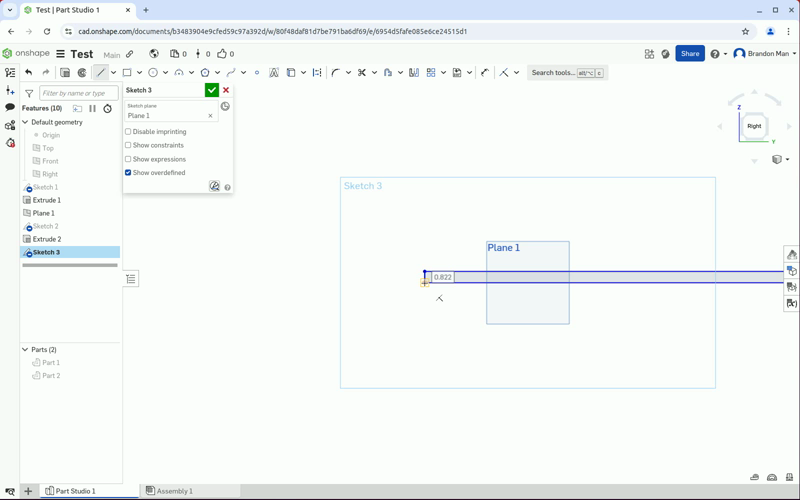
scroll(-6)
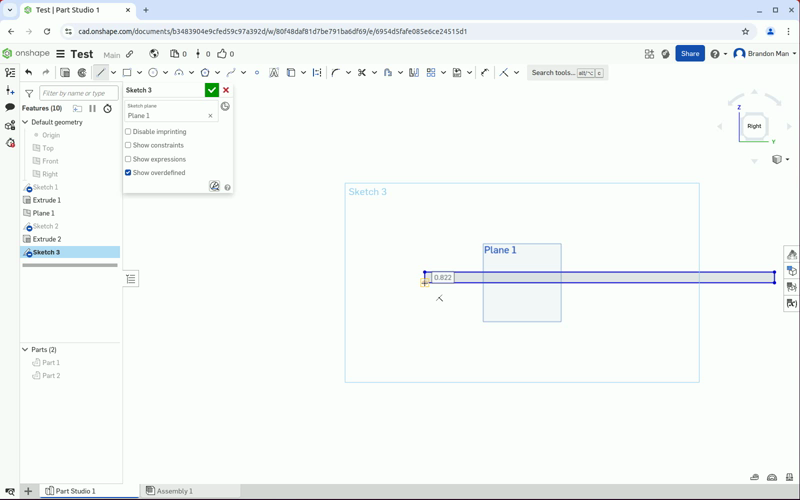
scroll(-6)
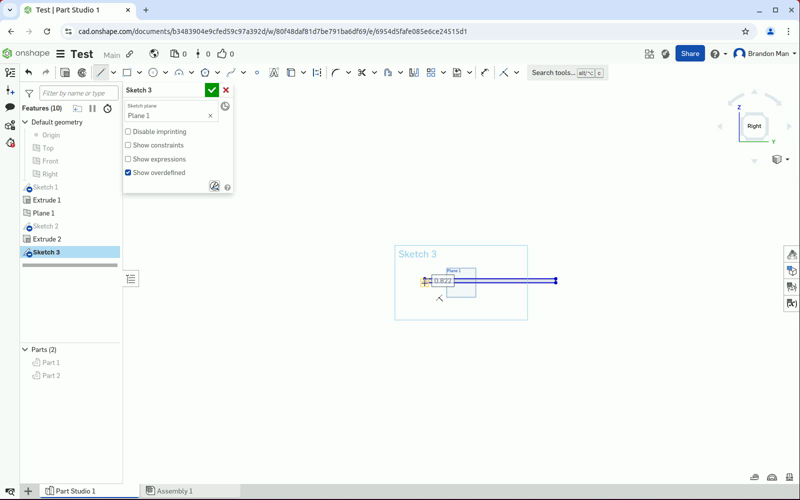
key(esc)
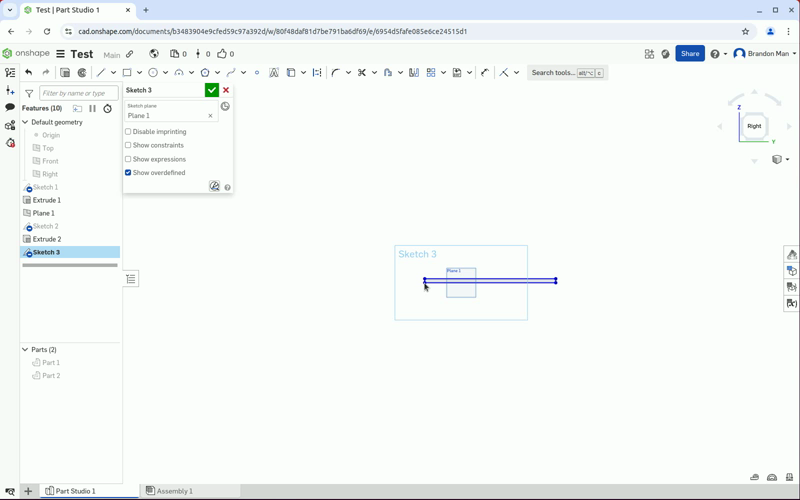
mouse_move(535, 282)
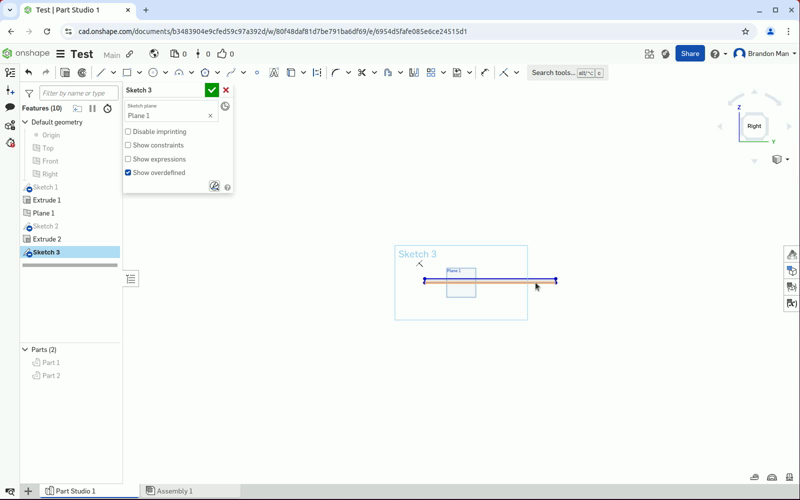
scroll(6)
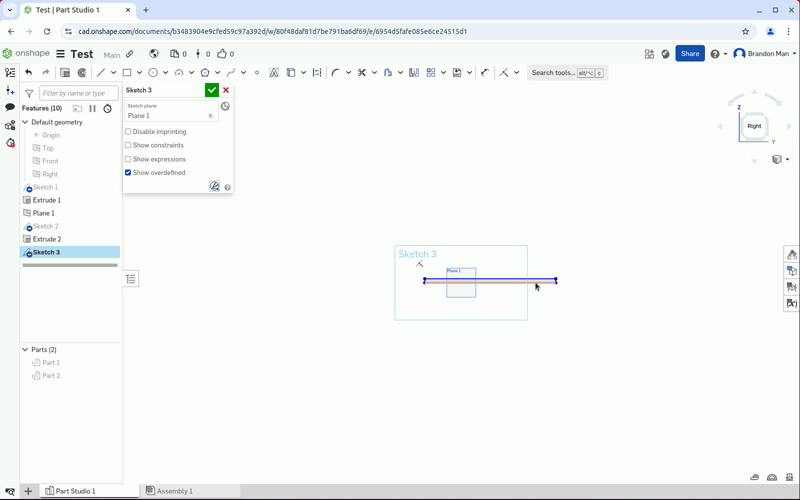
scroll(6)
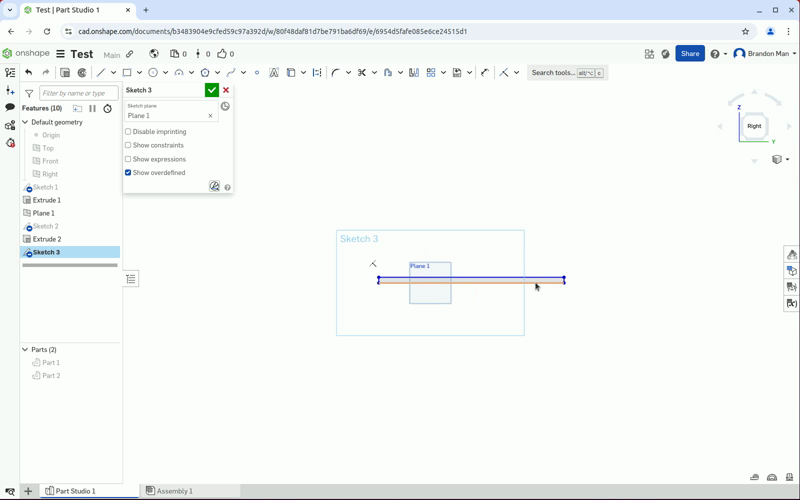
scroll(6)
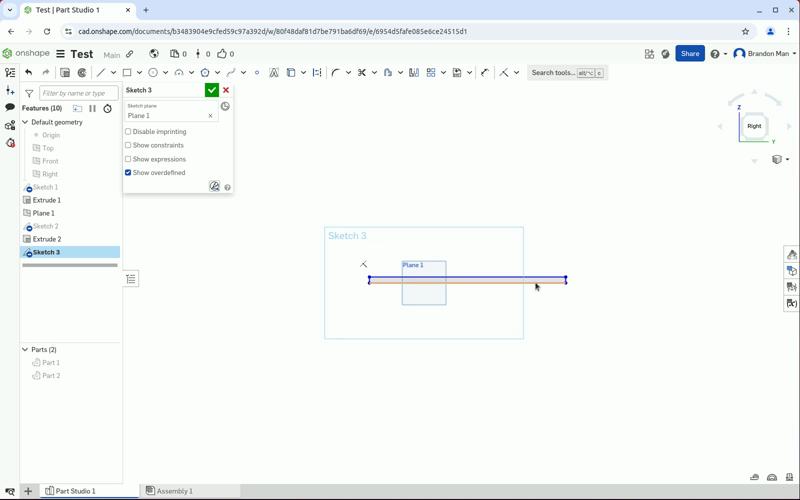
scroll(6)
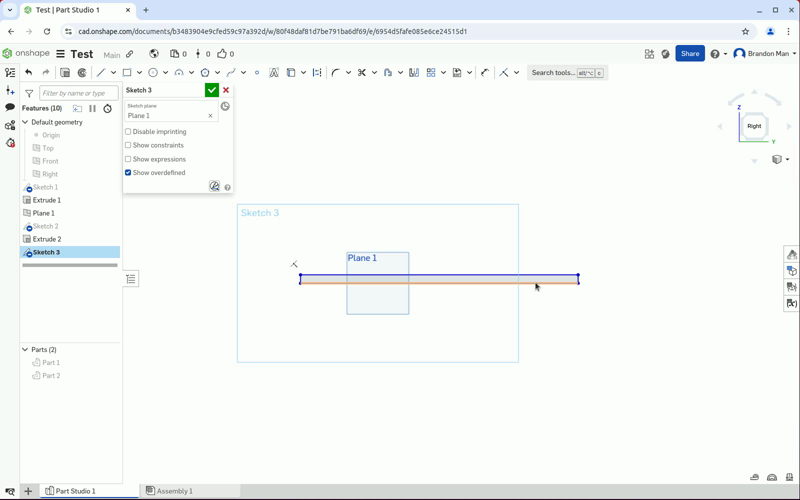
scroll(6)
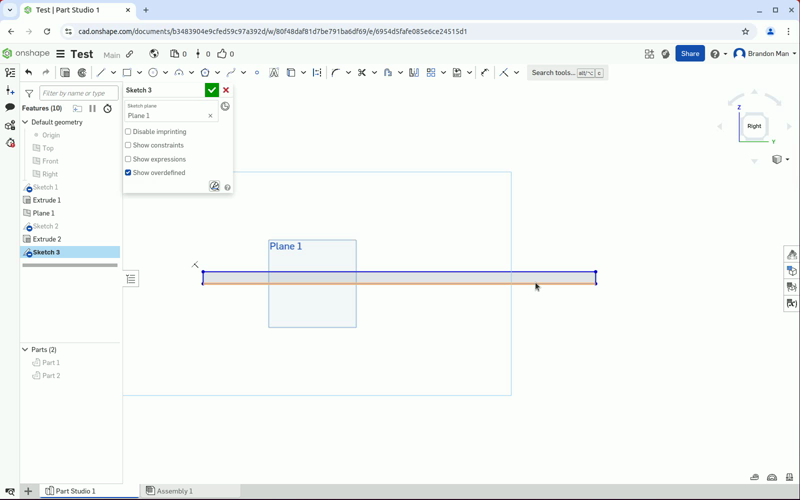
scroll(6)
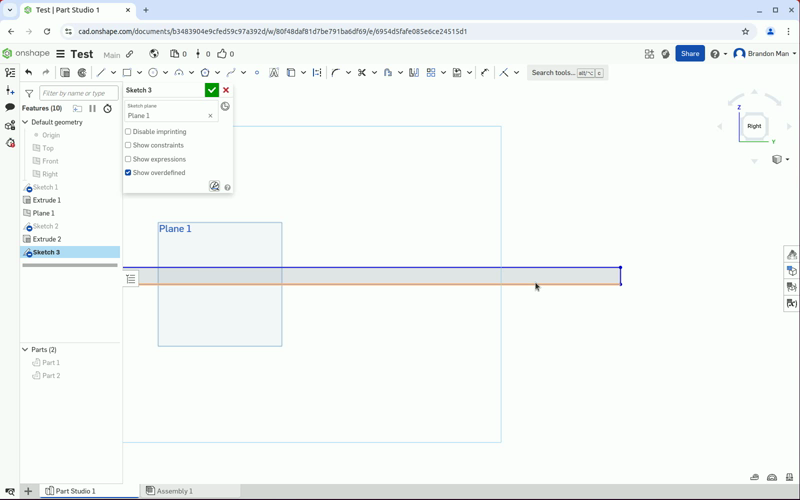
scroll(6)
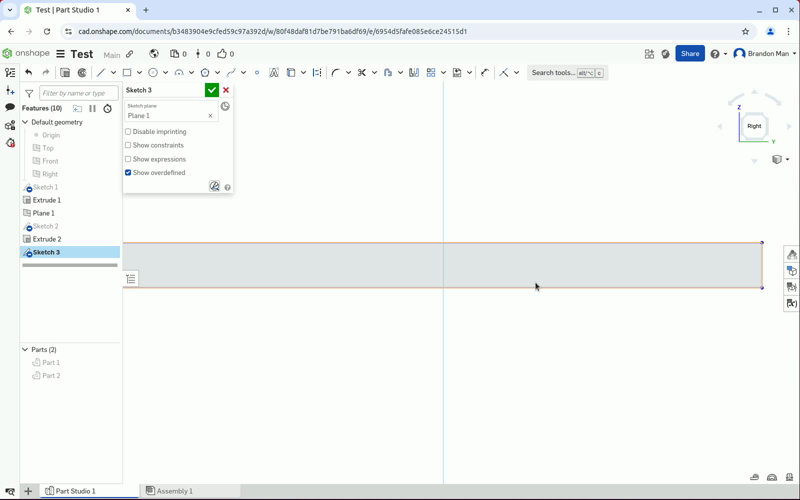
click(535, 282)
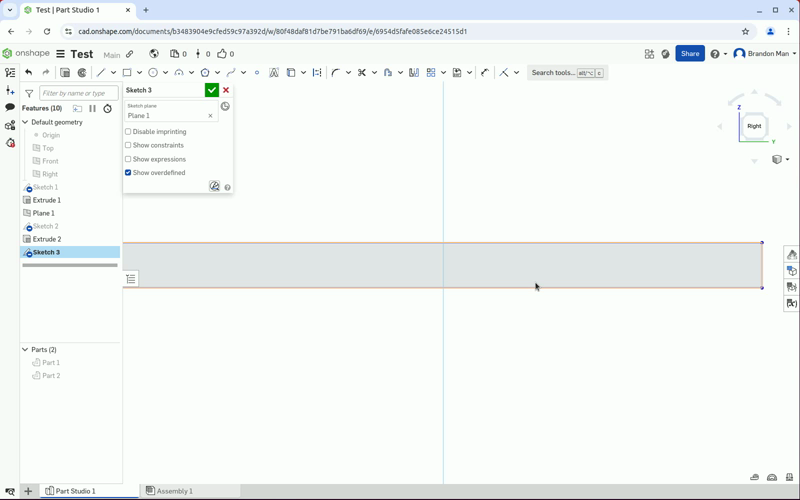
scroll(-6)
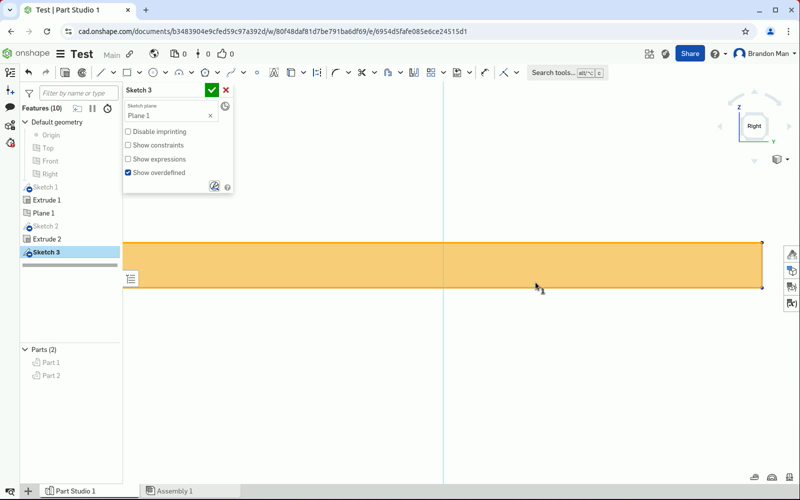
scroll(-6)
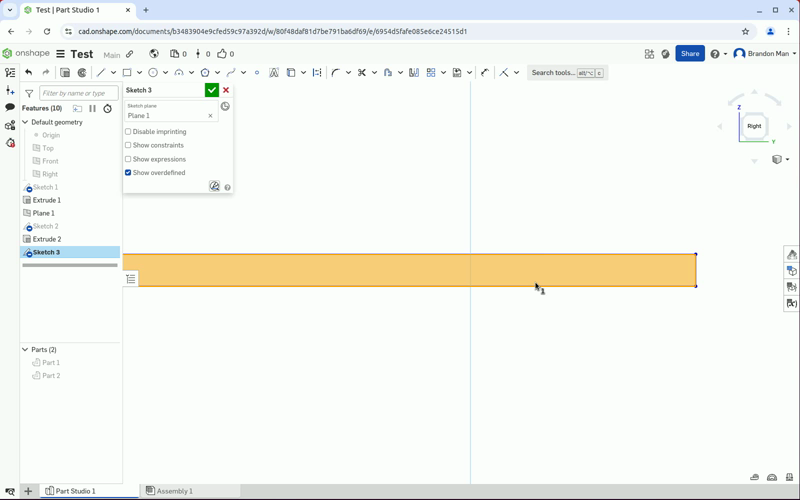
scroll(-6)
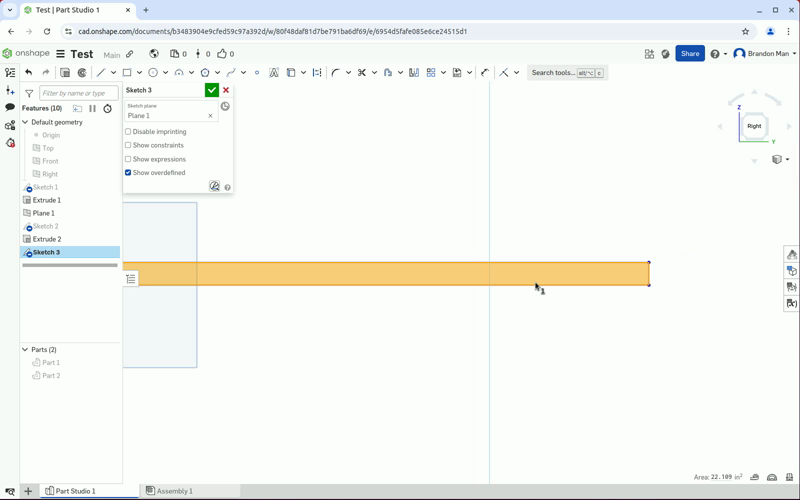
scroll(-6)
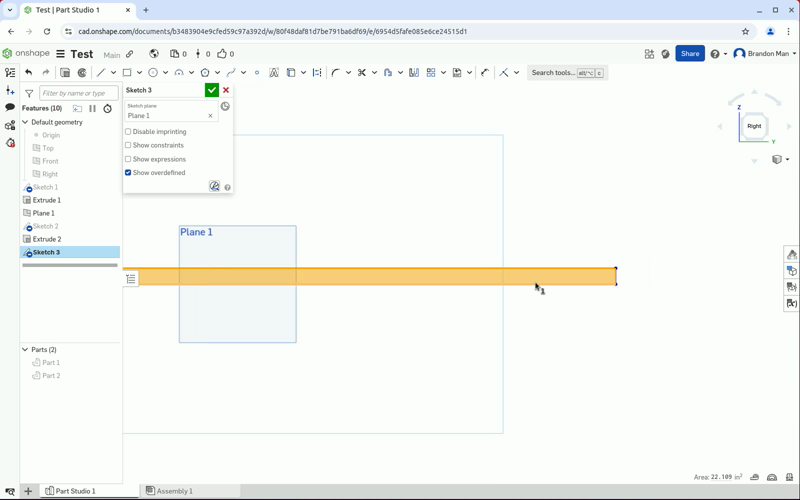
scroll(-6)
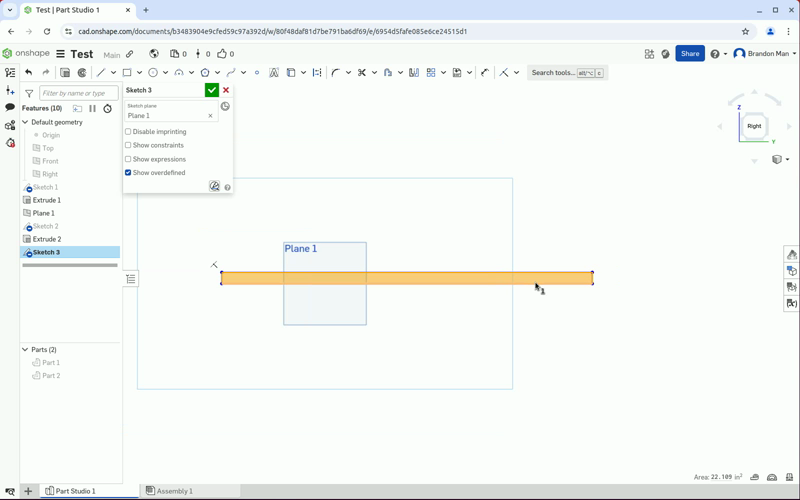
scroll(-6)
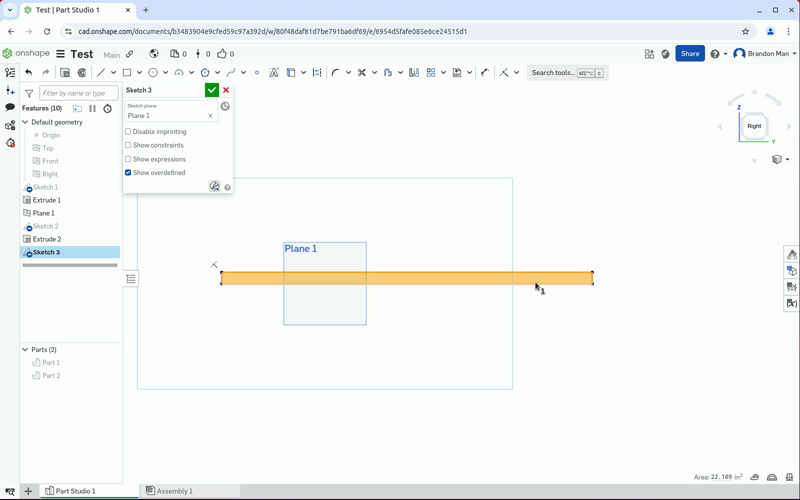
scroll(-6)
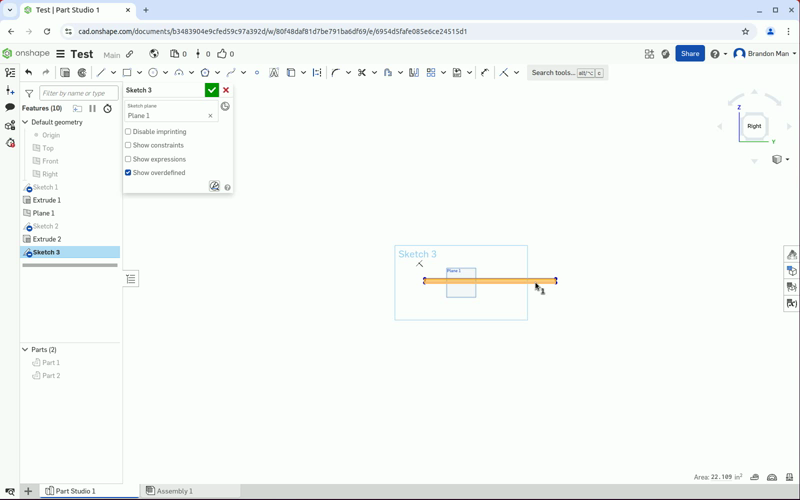
mouse_move(73, 352)
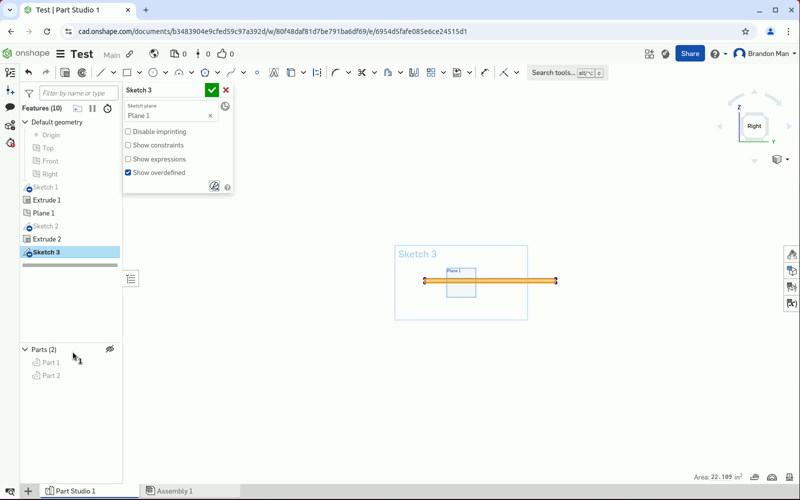
key(shift+y)
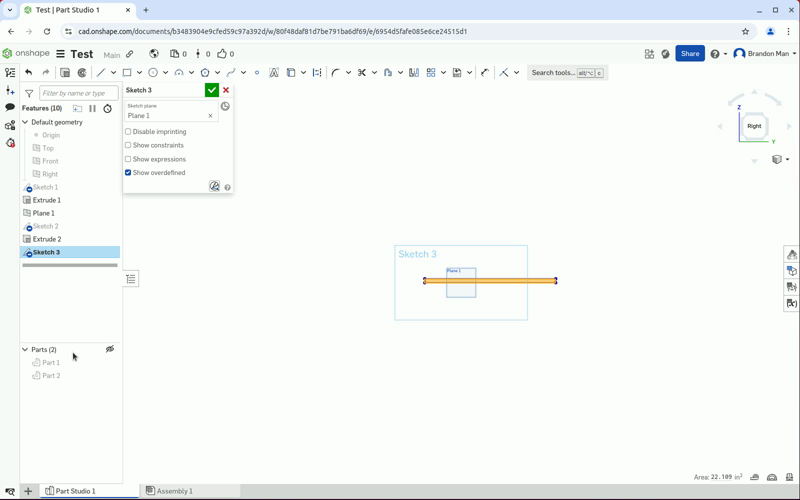
key(shift+e)
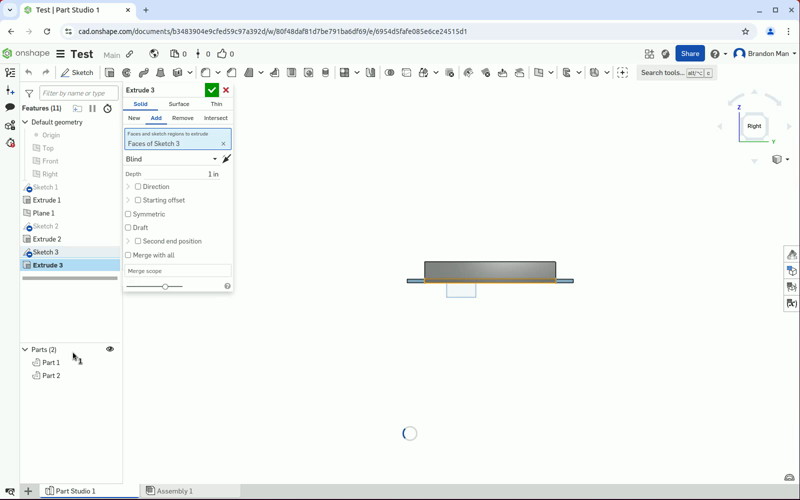
mouse_move(143, 106)
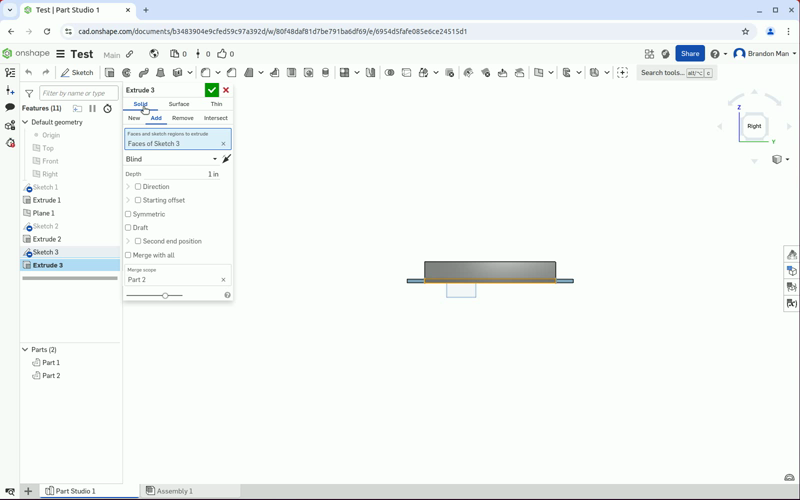
click(143, 106)
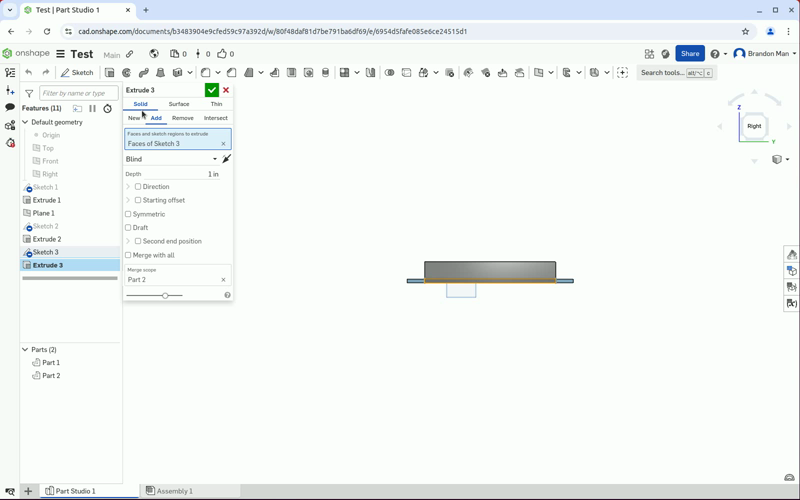
mouse_move(137, 120)
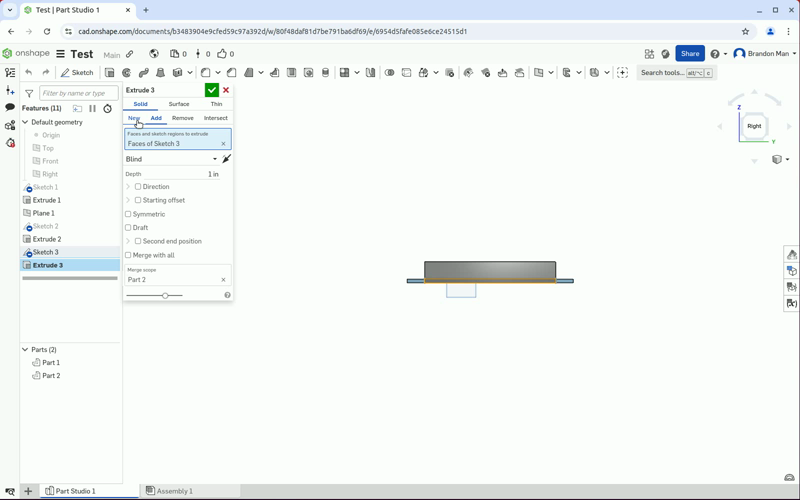
click(137, 120)
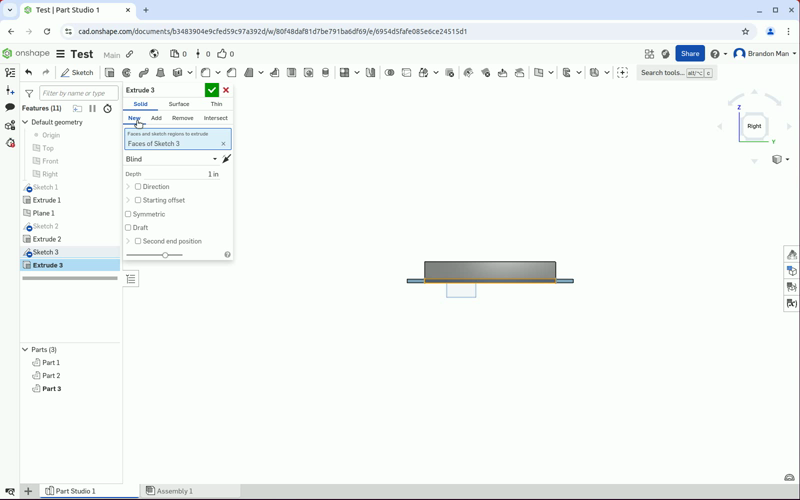
key(tab, 4)
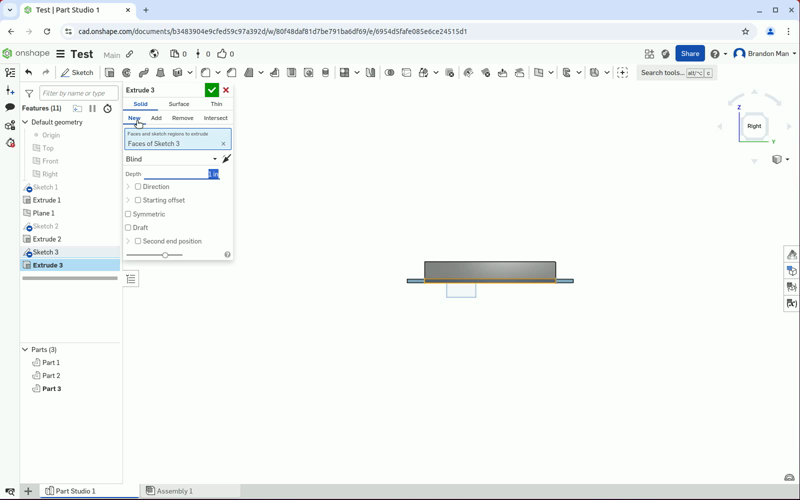
text(0.722)
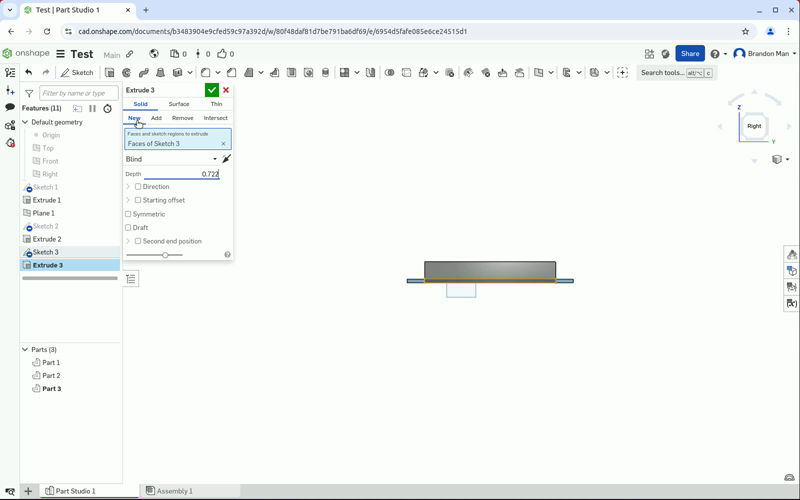
key(enter)
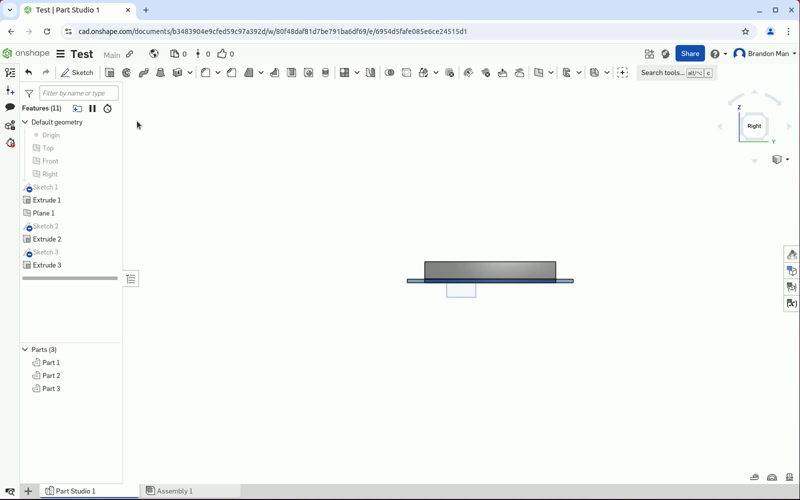
key(shift+h)
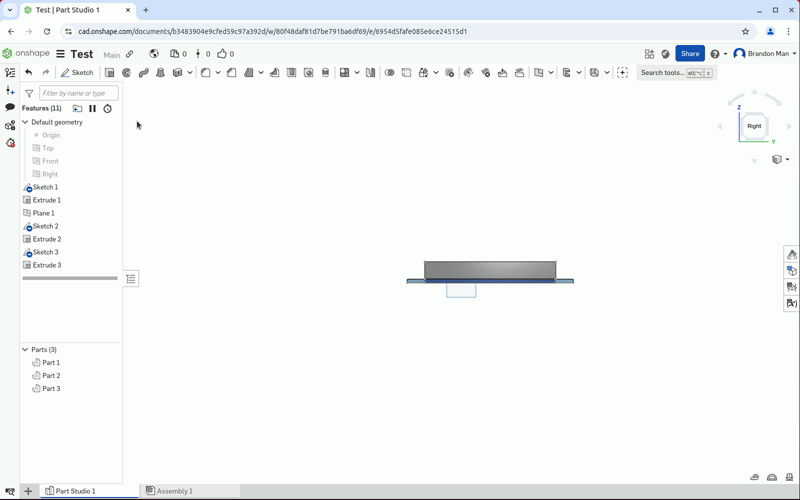
key(shift+h)
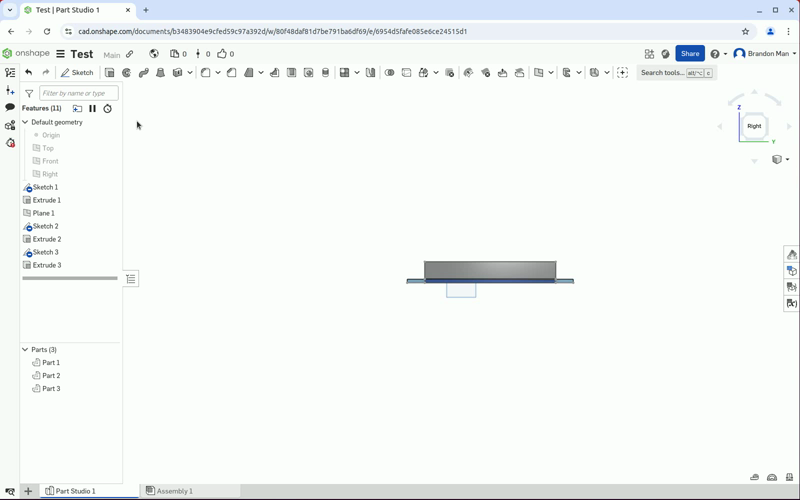
key(shift+7)
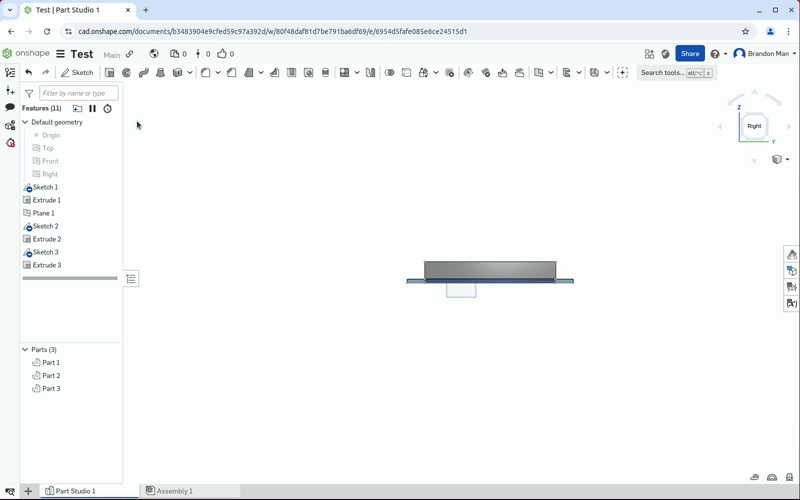
key(right, 2)
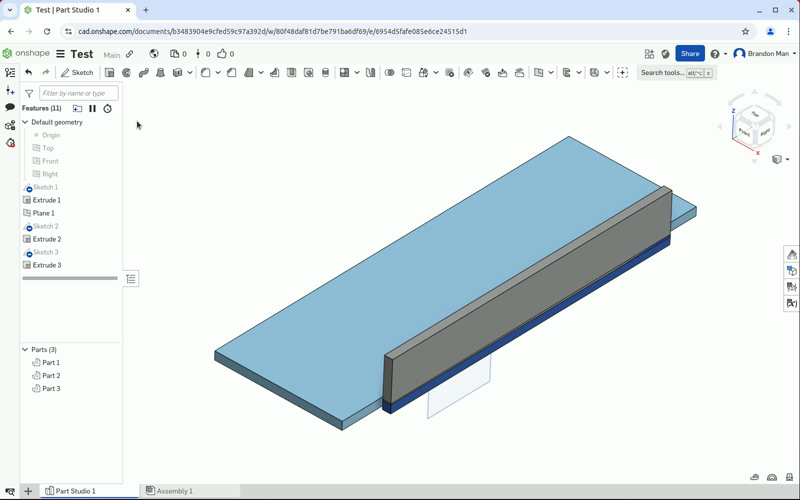
key(down, 2)
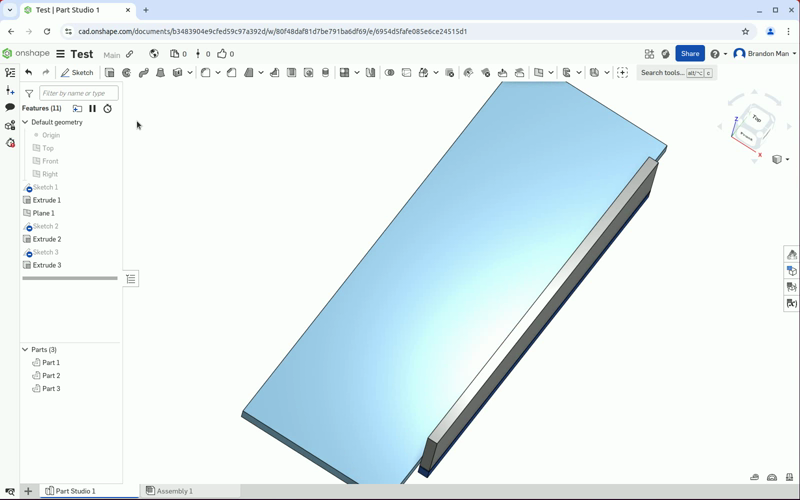
key(up, 2)
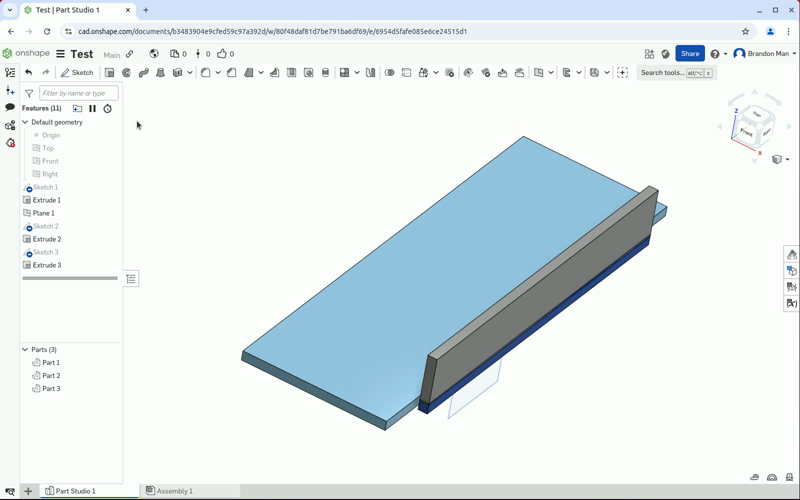
key(left, 2)
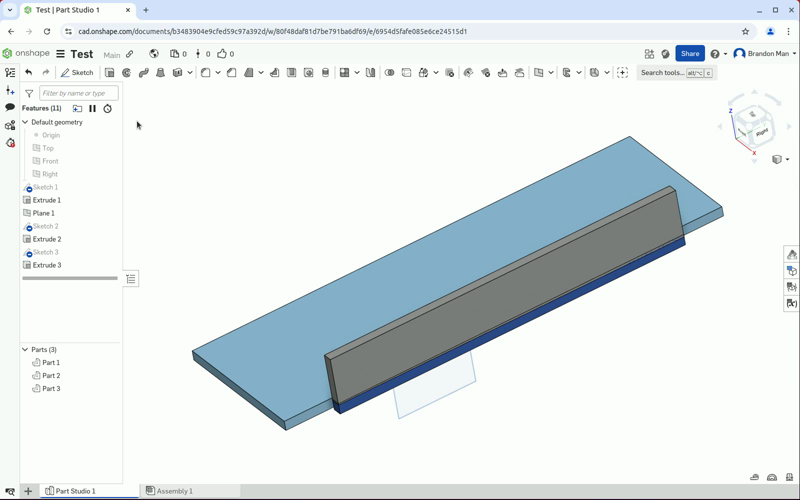
mouse_move(73, 189)
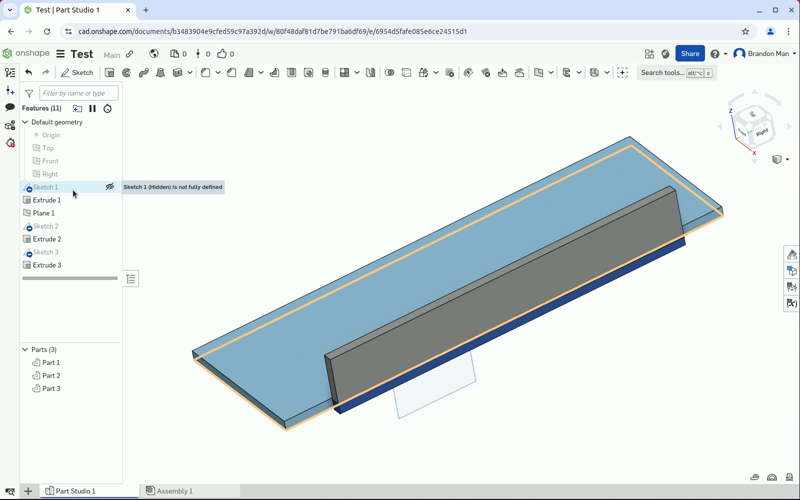
click(73, 189)